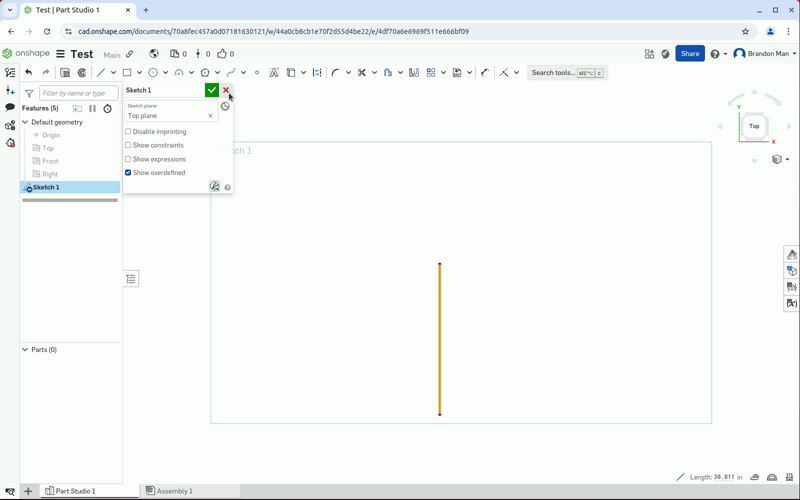
key(shift+h)
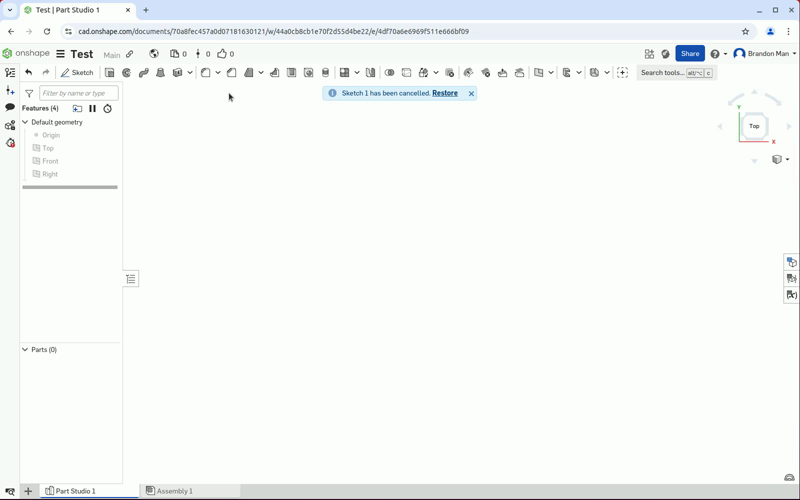
mouse_move(73, 352)
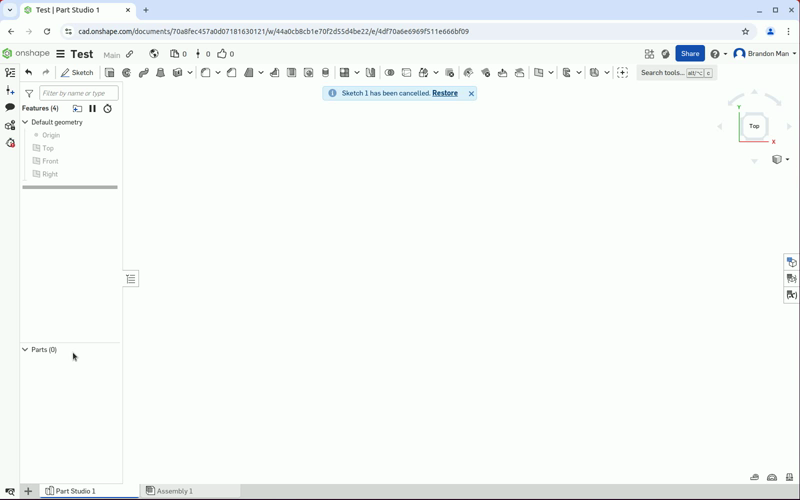
key(y)
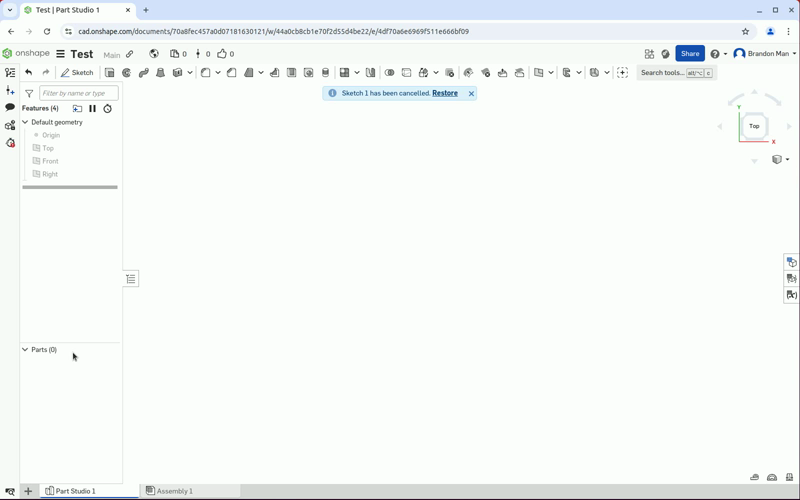
key(shift+p)
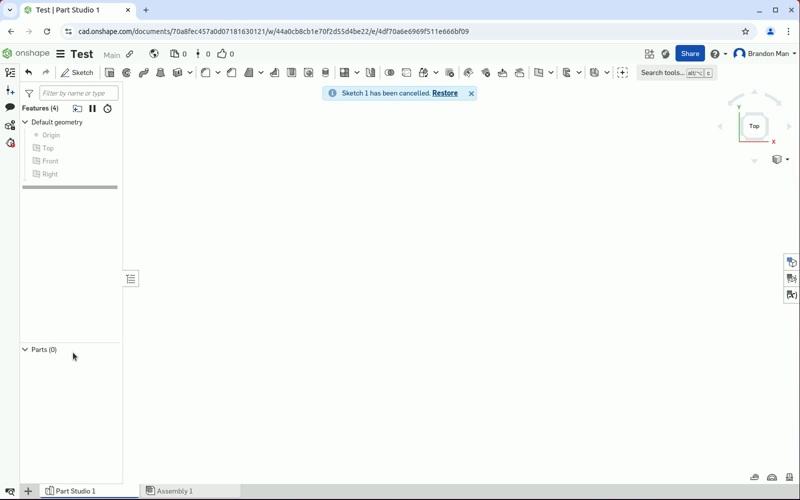
key(space)
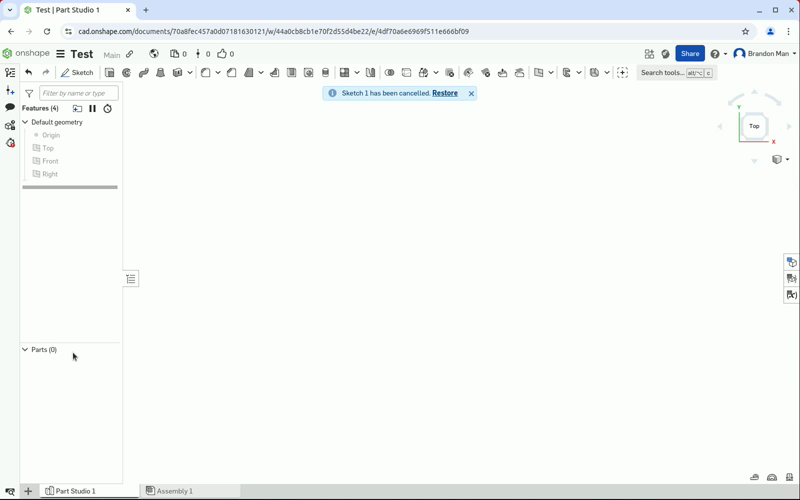
key_down(shift)
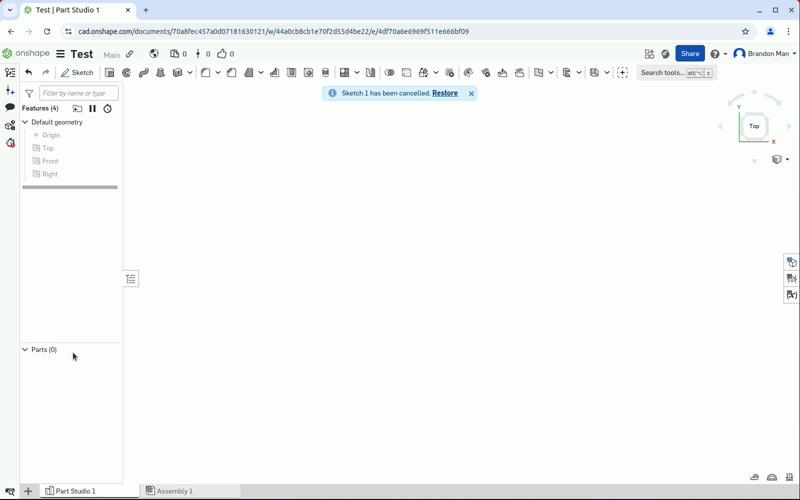
key(up)
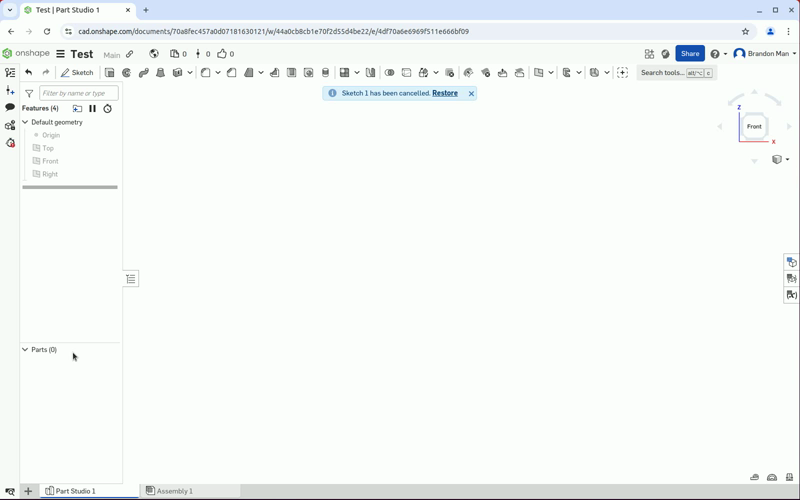
key_up(shift)
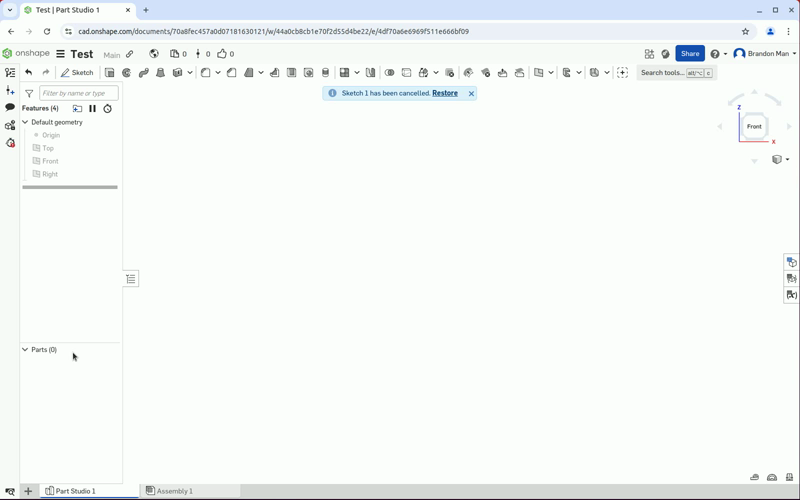
key(space)
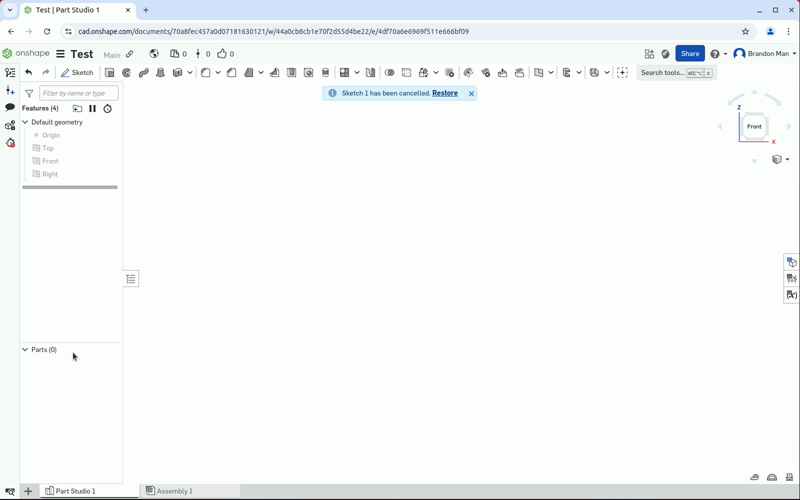
key_down(shift)
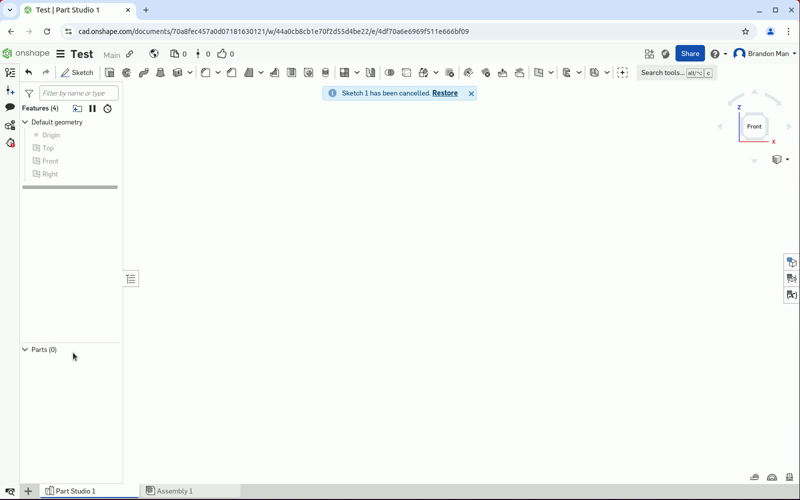
key(left)
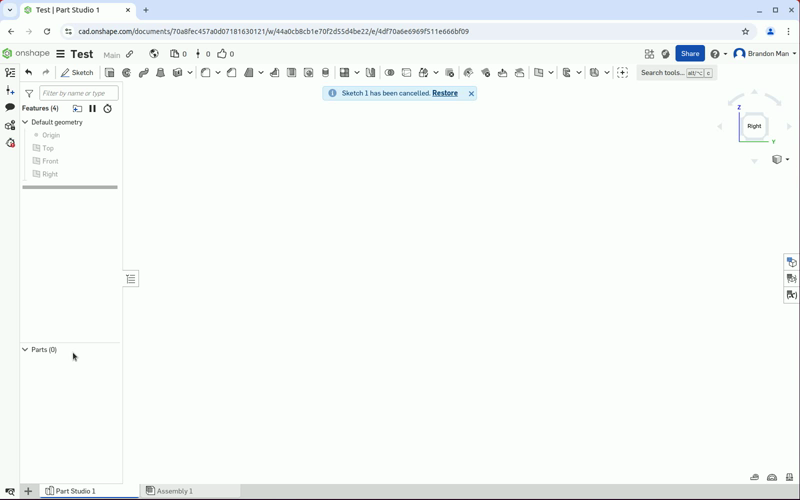
key_up(shift)
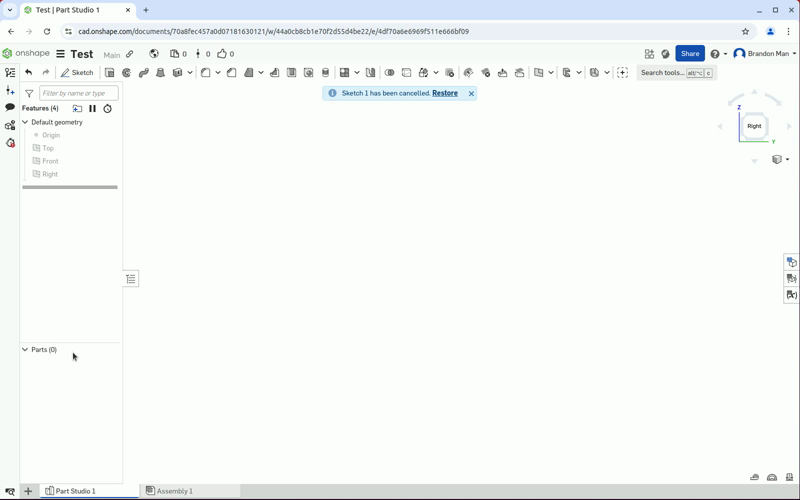
mouse_move(73, 352)
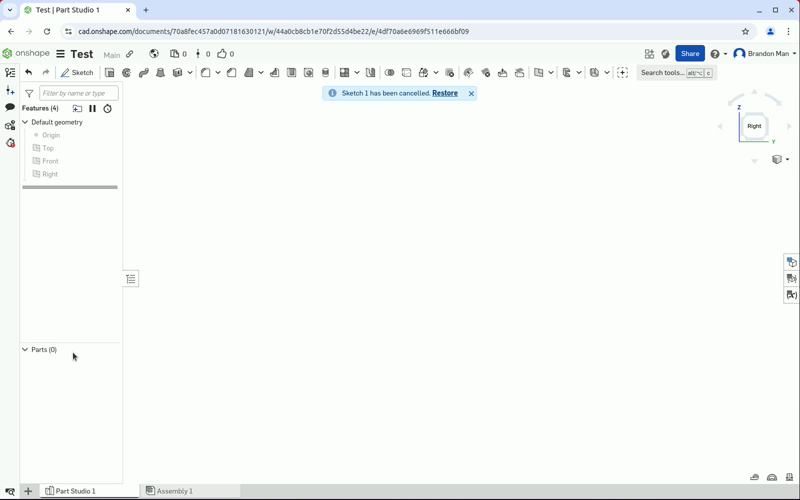
key(shift+y)
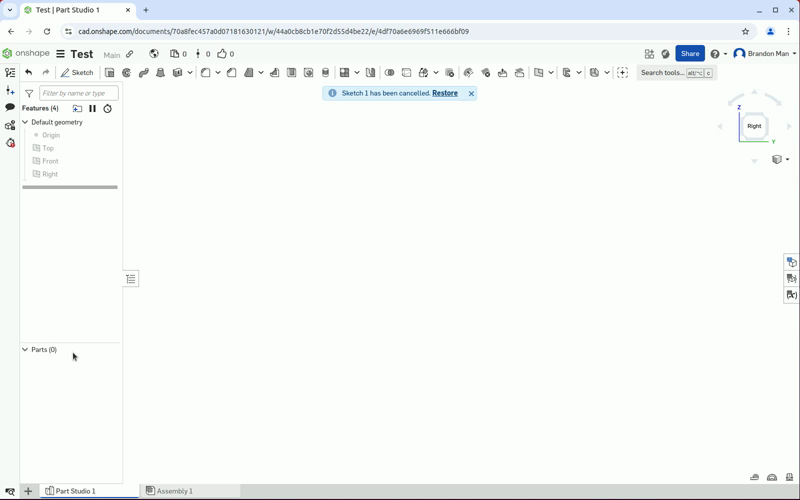
key(shift+s)
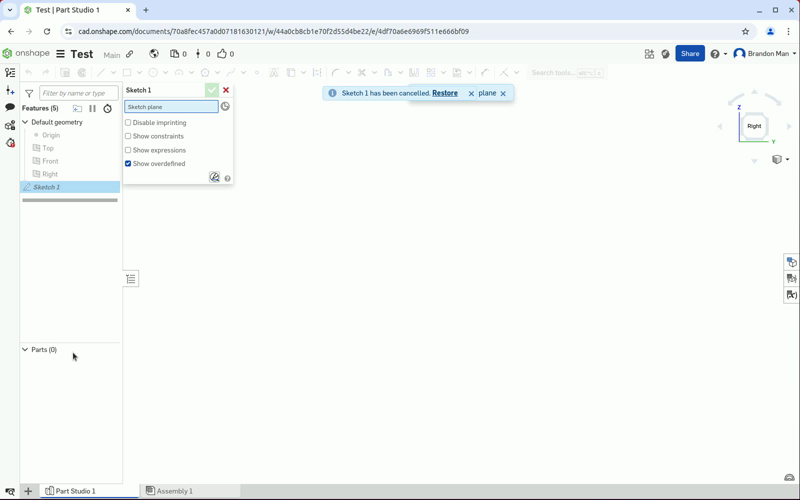
mouse_move(73, 176)
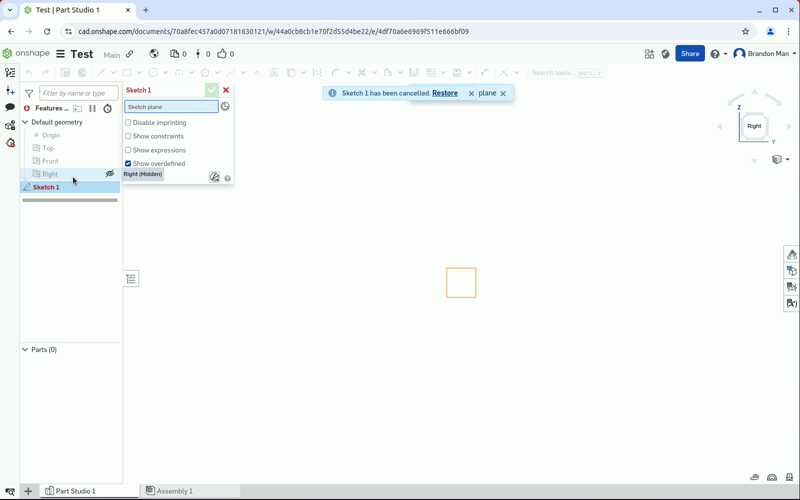
click(73, 176)
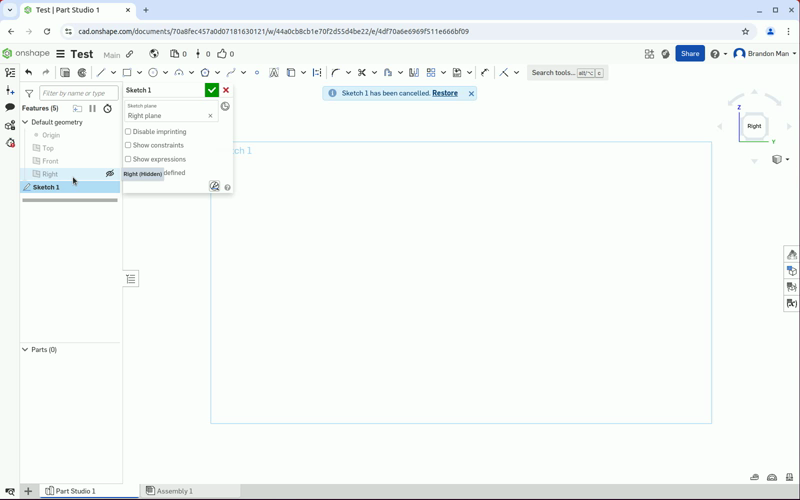
mouse_move(73, 352)
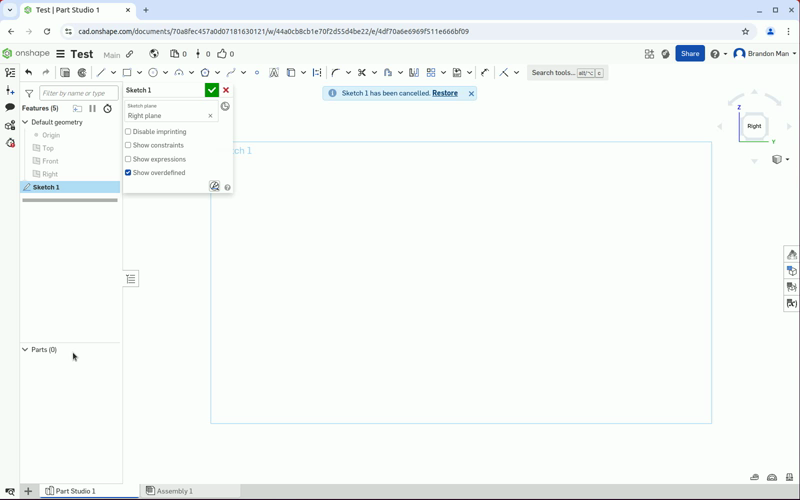
key(y)
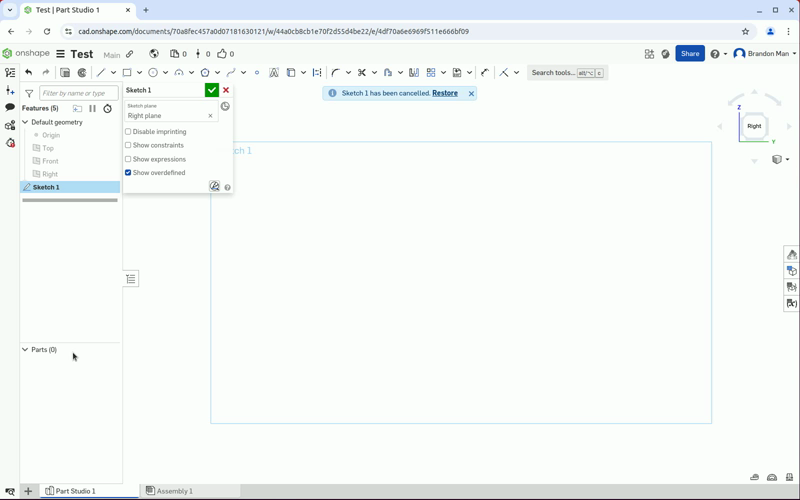
key(l)
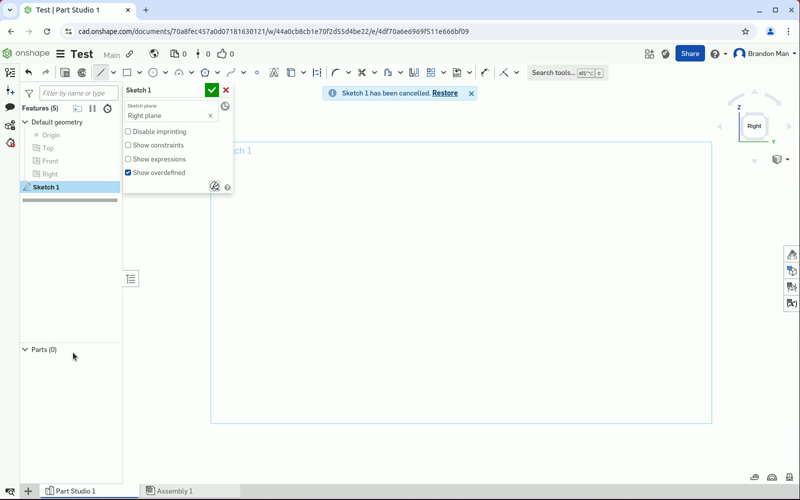
key_down(shift)
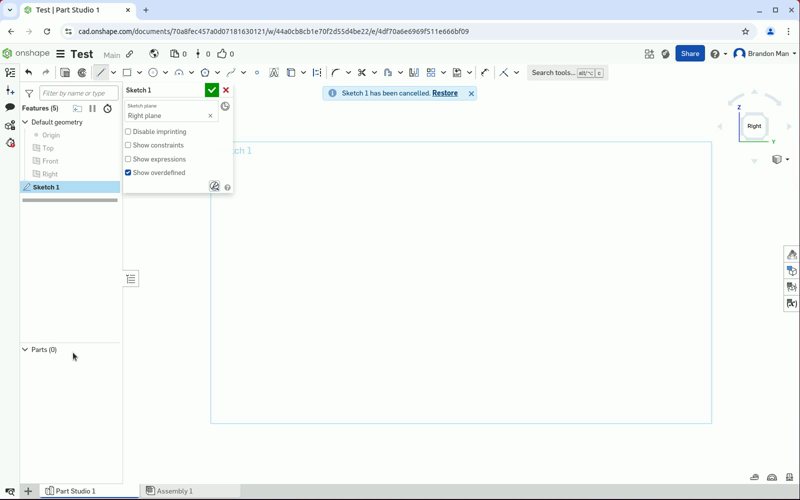
mouse_move(460, 282)
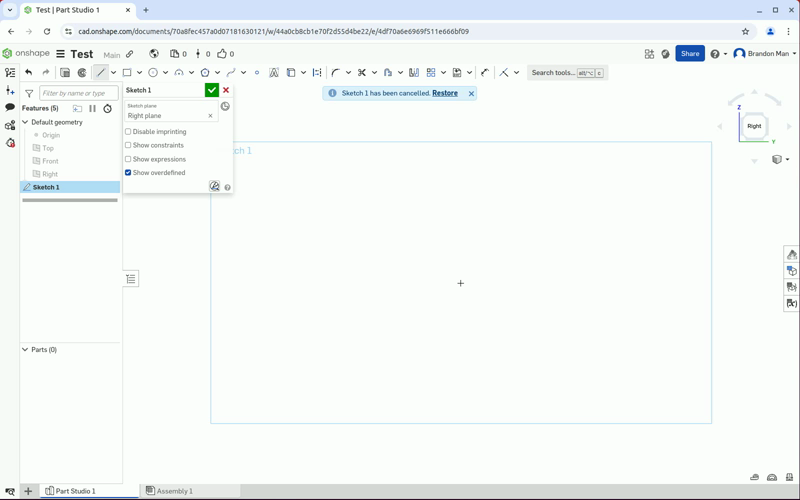
click(460, 282)
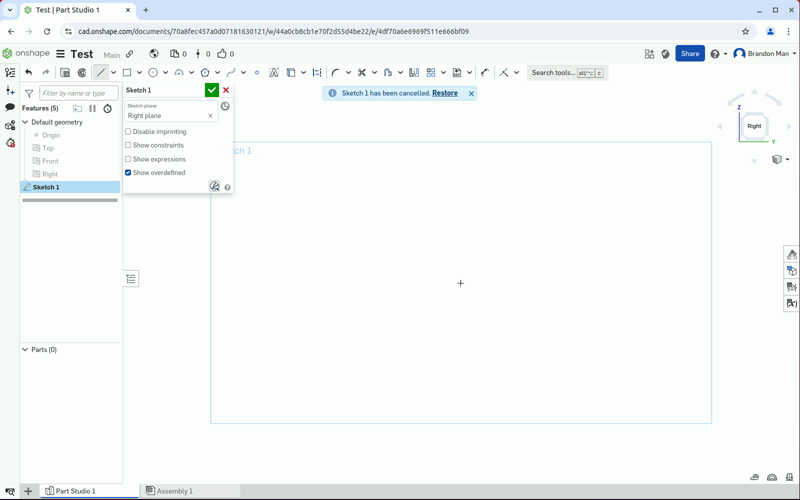
key_up(shift)
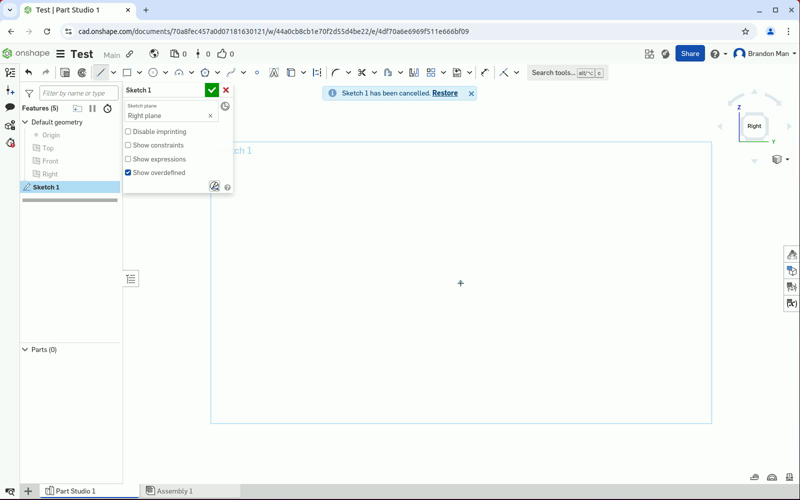
key_down(shift)
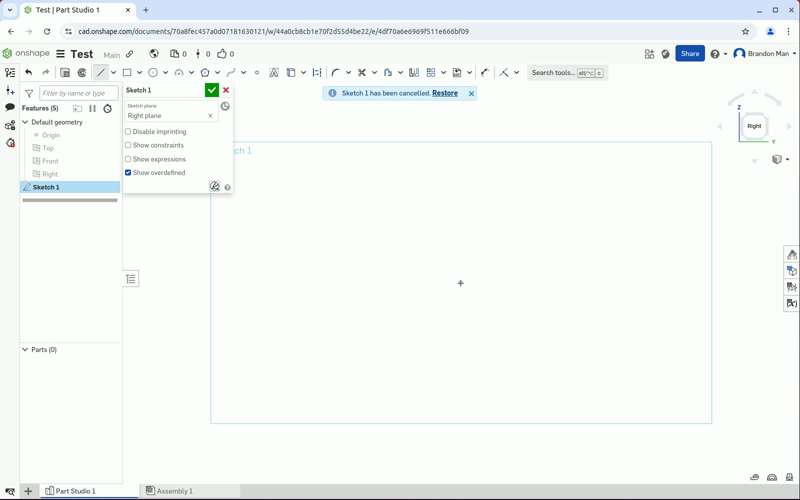
mouse_move(536, 282)
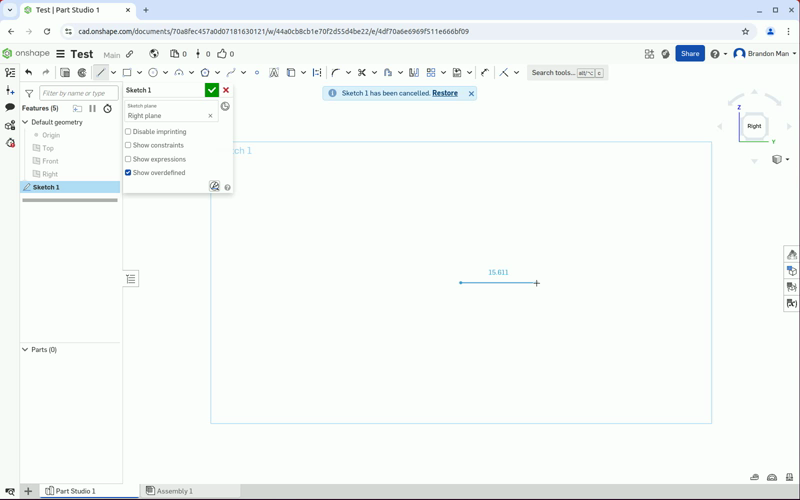
click(536, 282)
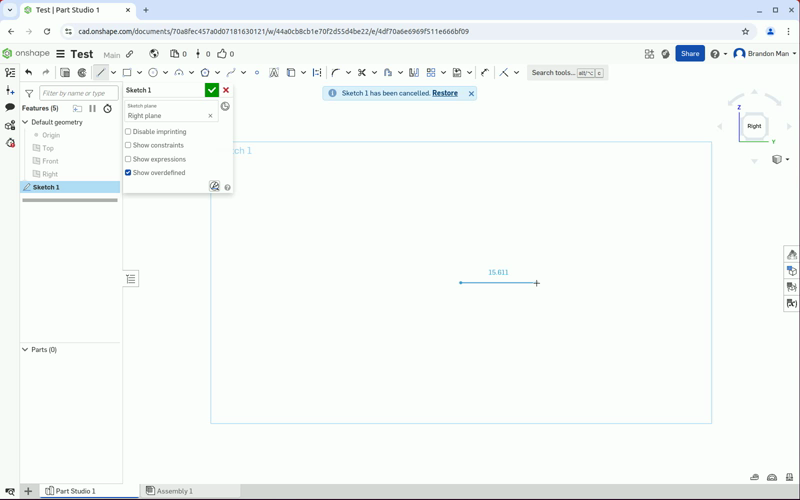
key_up(shift)
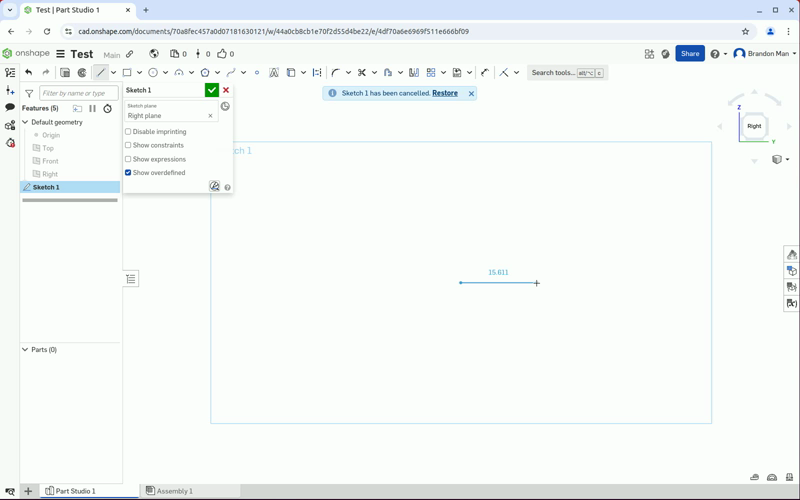
key_down(shift)
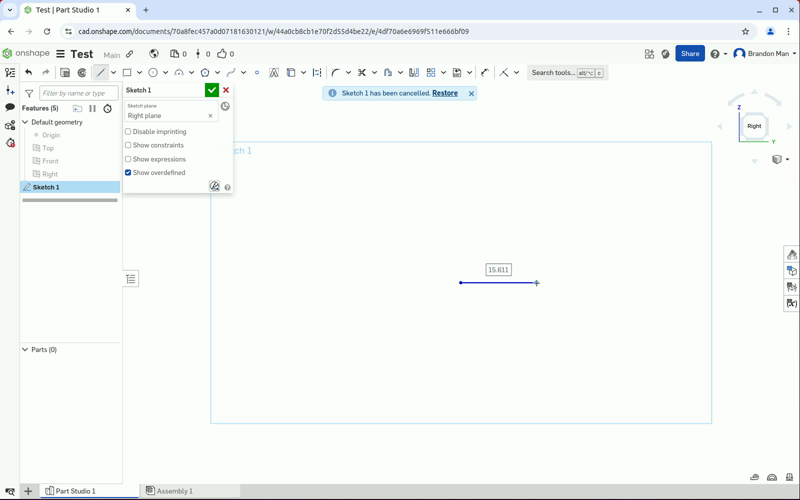
mouse_move(536, 170)
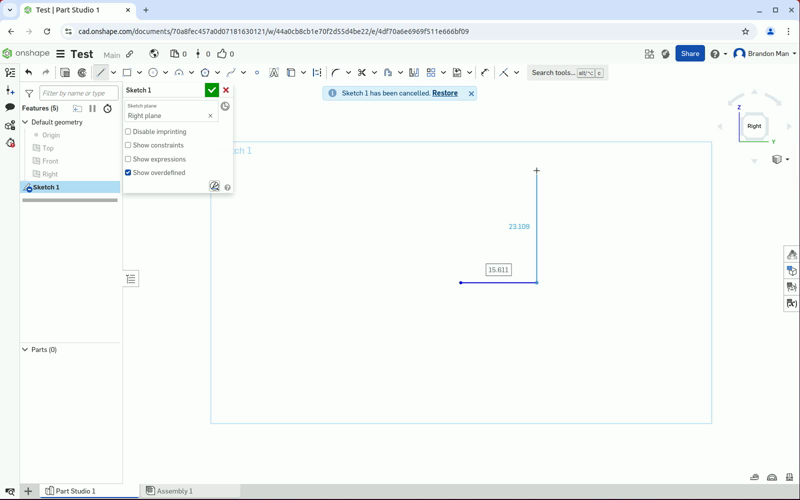
click(536, 170)
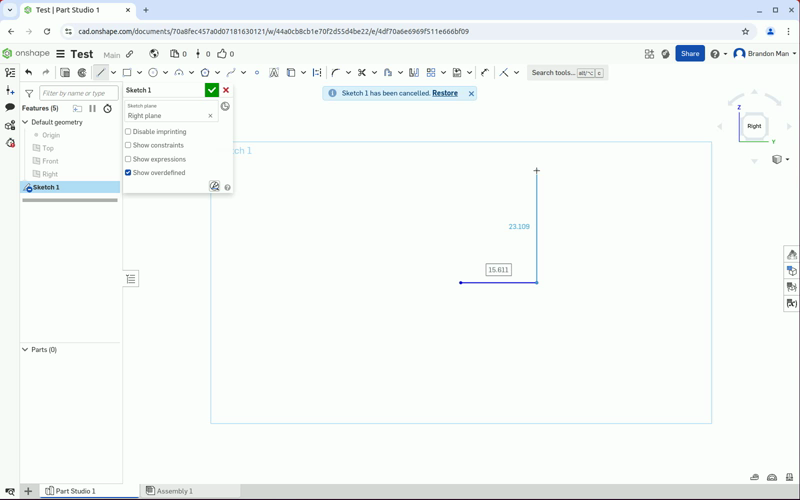
key_up(shift)
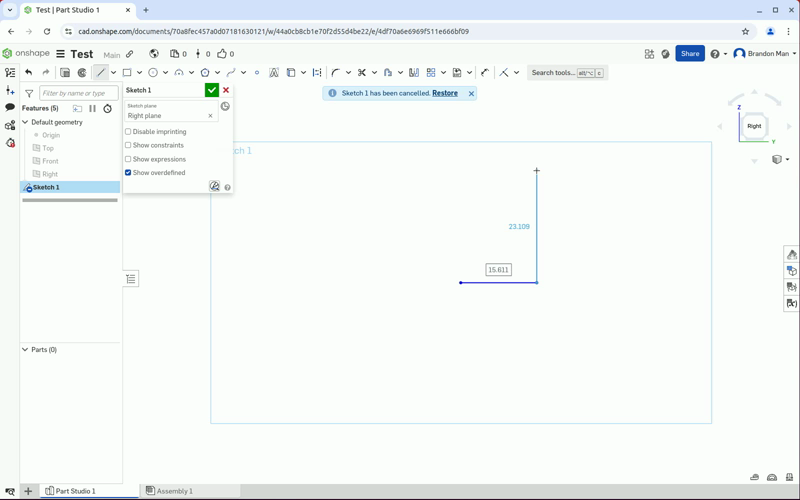
key_down(shift)
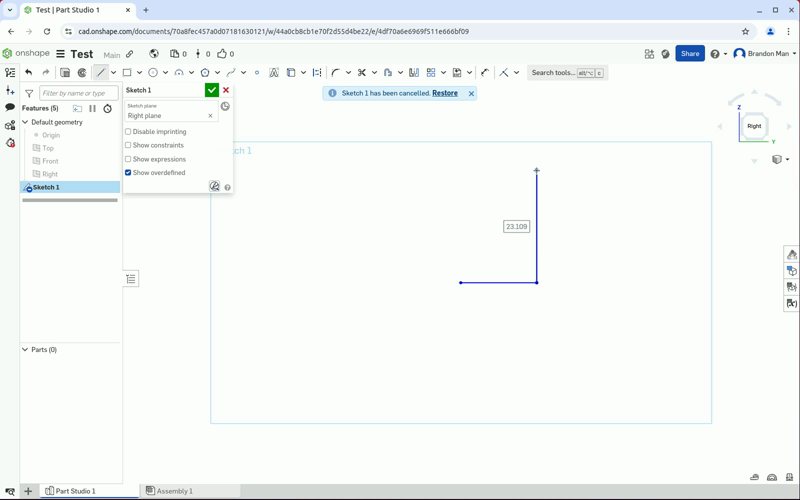
mouse_move(460, 170)
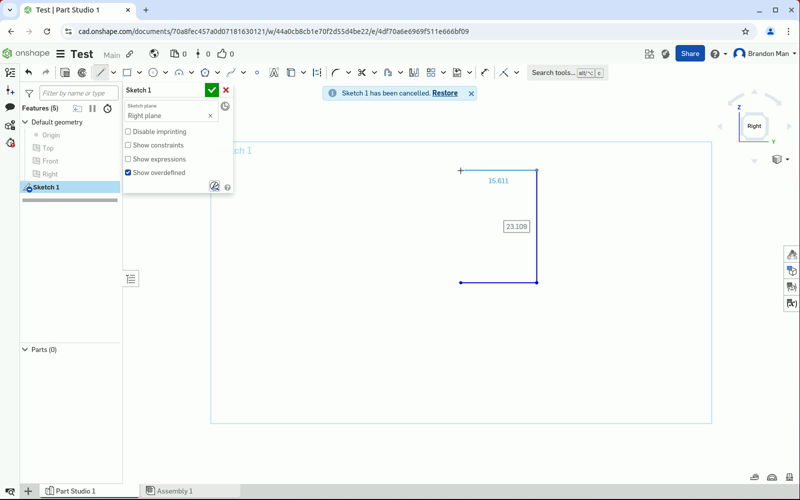
click(460, 170)
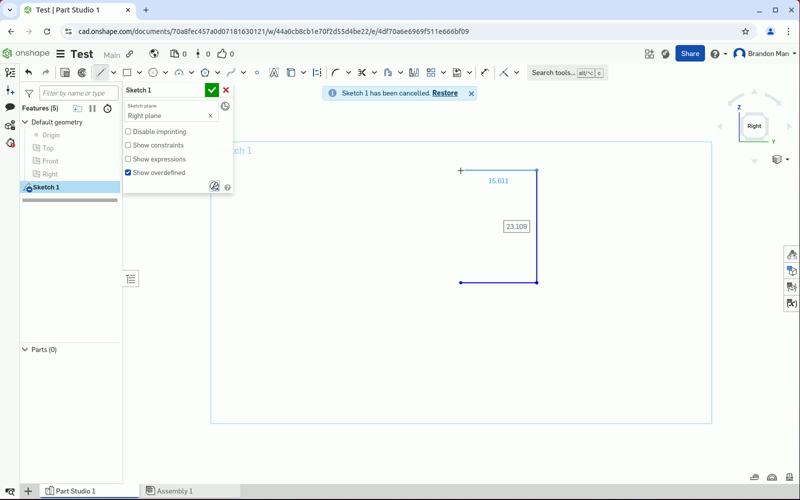
key_up(shift)
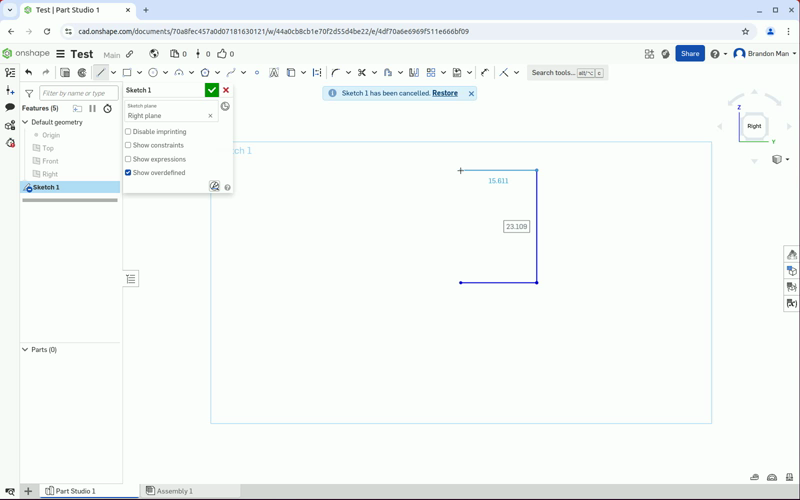
key_down(shift)
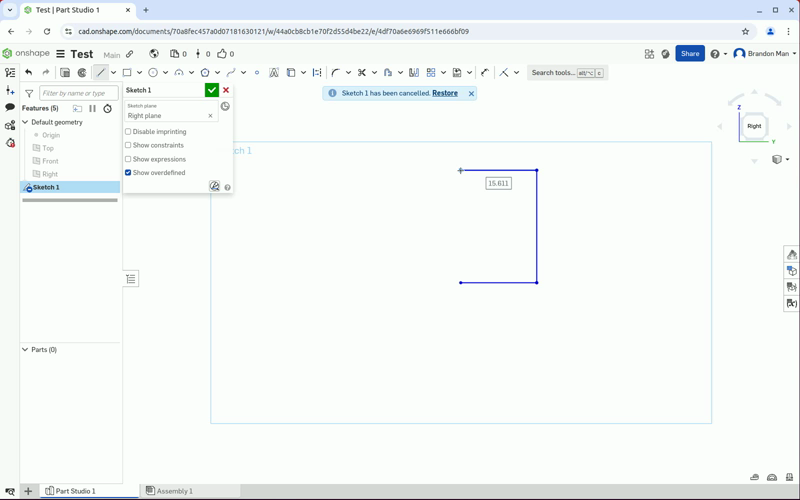
mouse_move(460, 282)
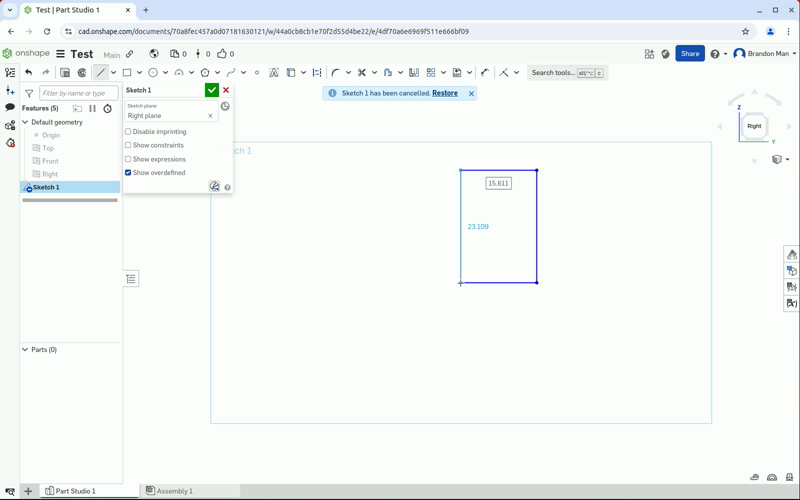
key_up(shift)
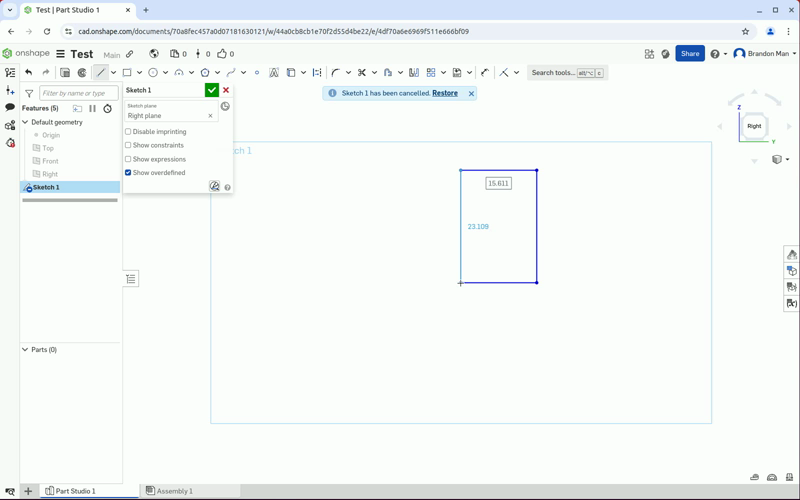
click(460, 282)
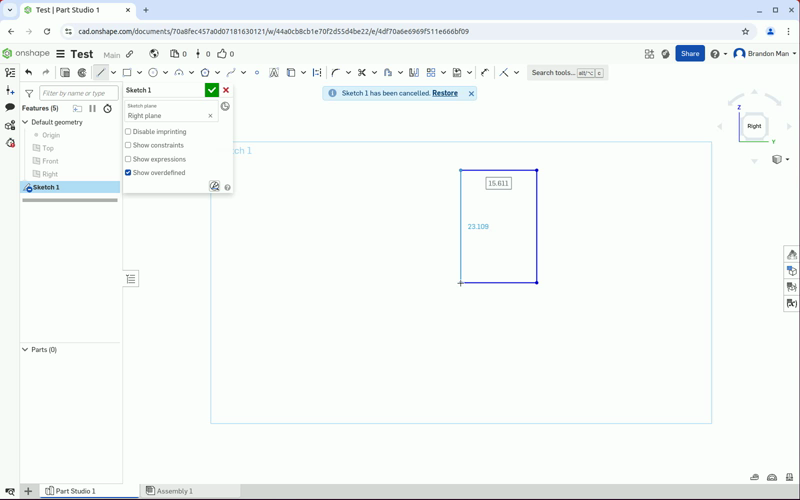
key(esc)
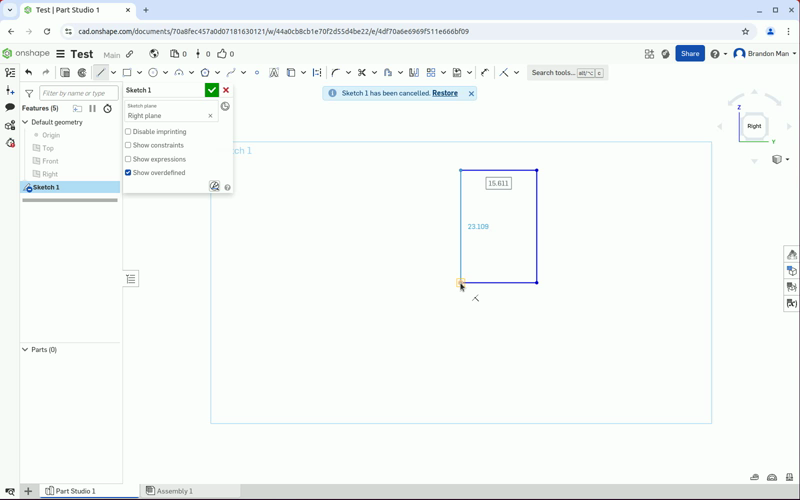
mouse_move(523, 219)
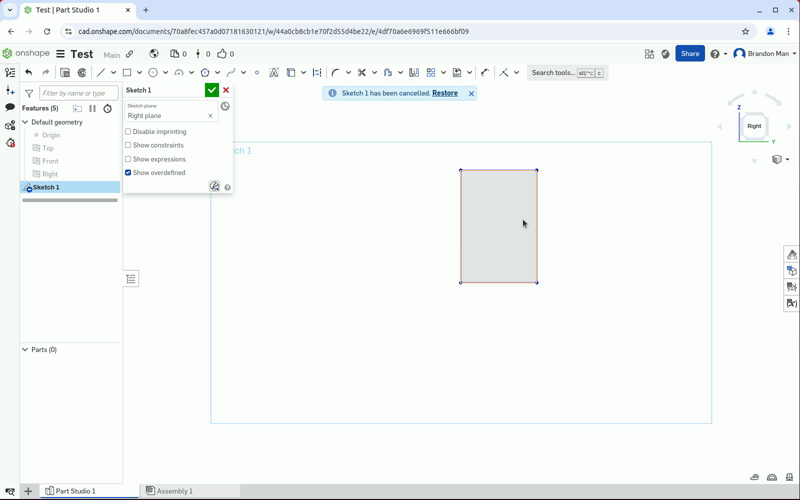
click(523, 219)
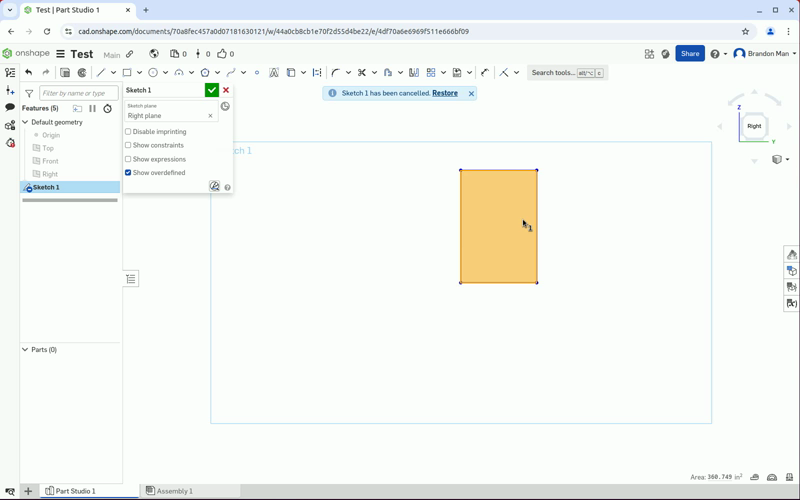
mouse_move(73, 352)
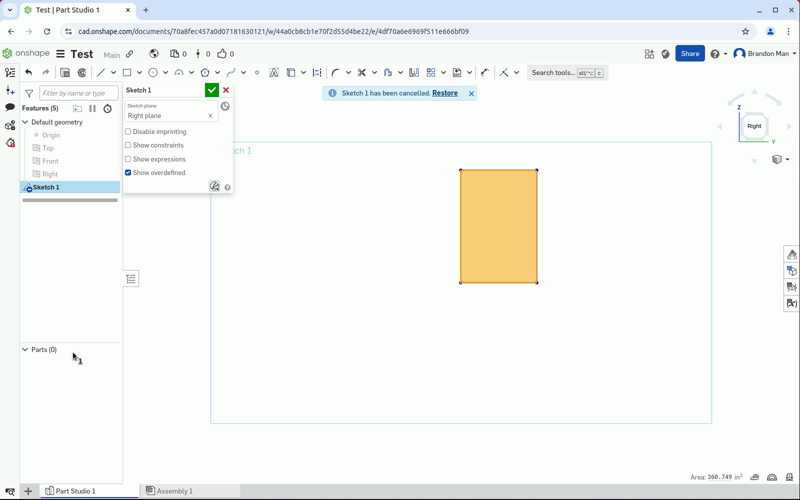
key(shift+y)
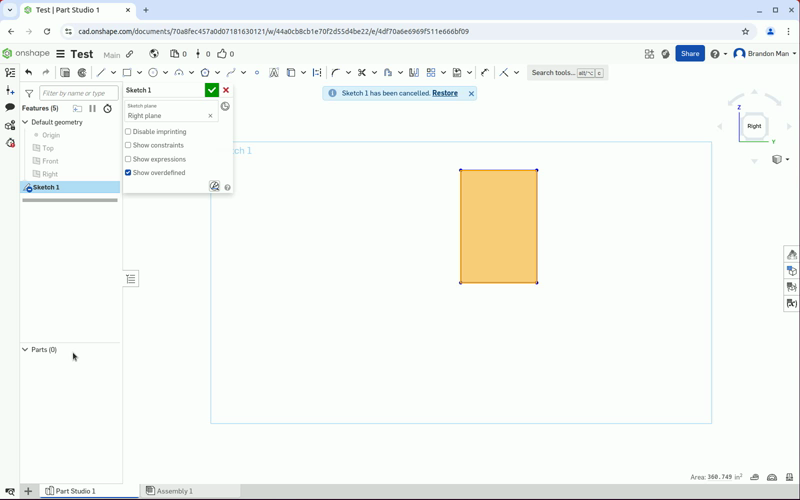
key(shift+e)
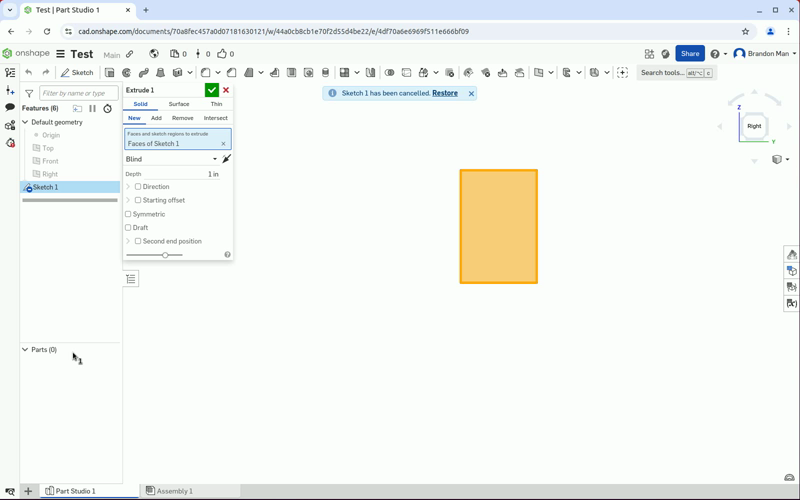
mouse_move(143, 106)
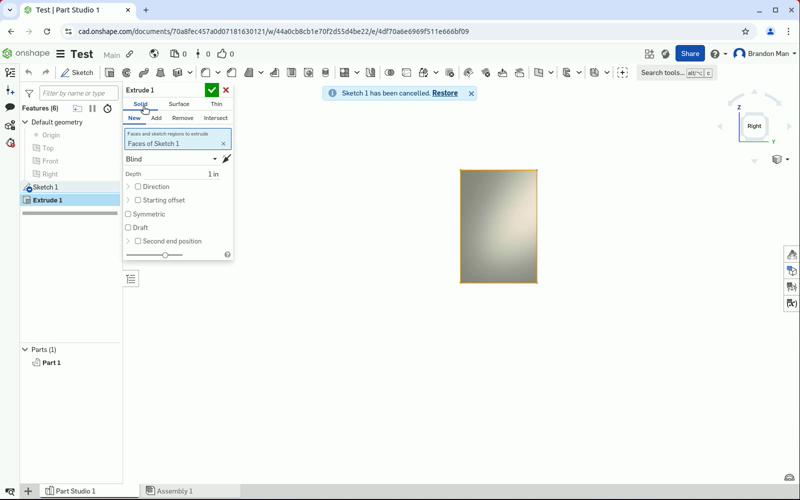
click(143, 106)
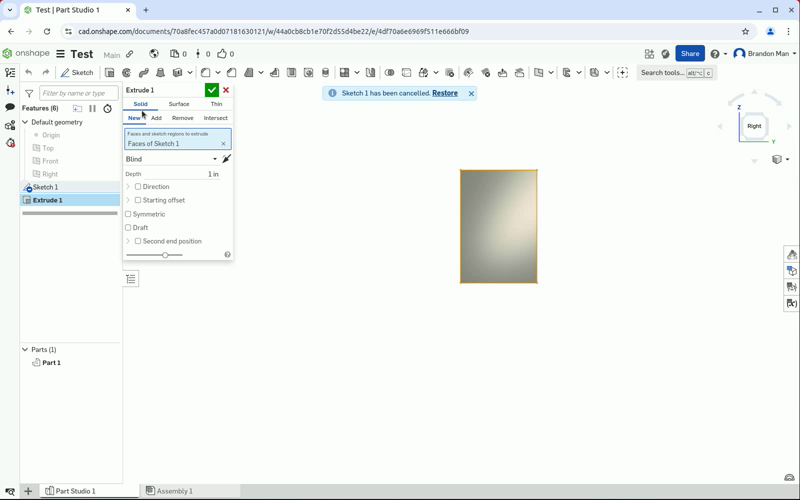
mouse_move(137, 120)
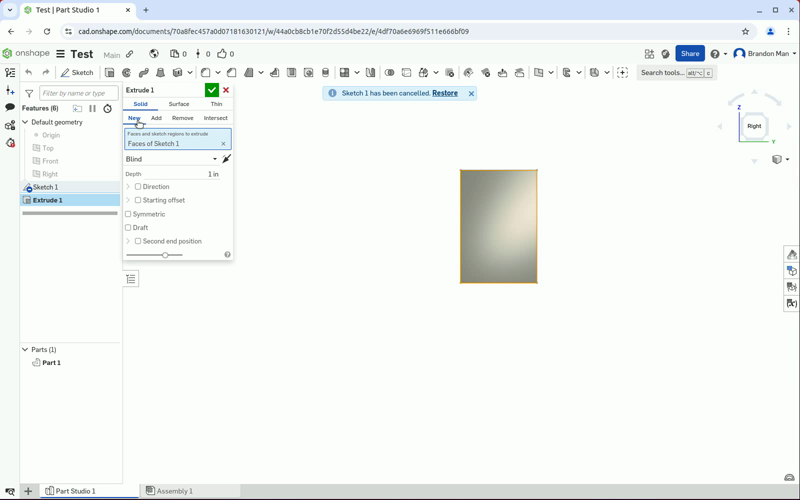
click(137, 120)
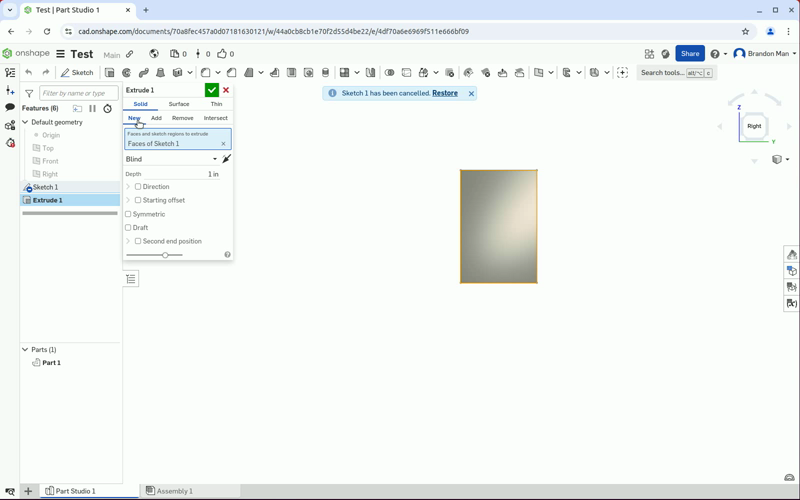
key(tab, 4)
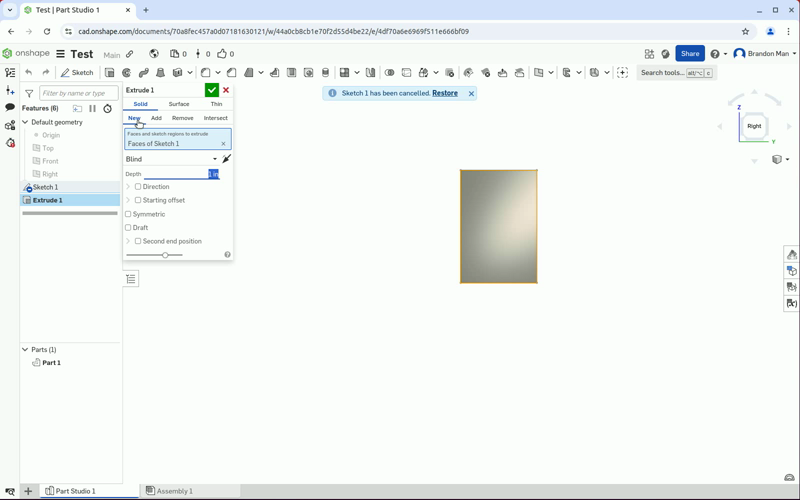
text(34.662)
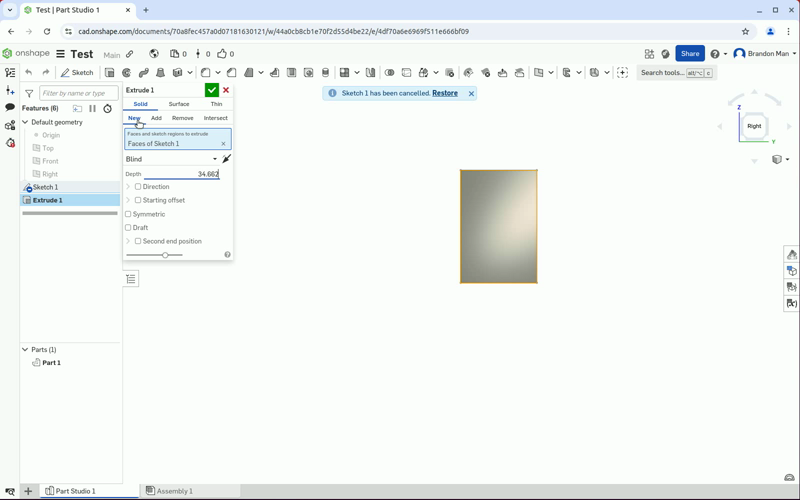
key(tab, 3)
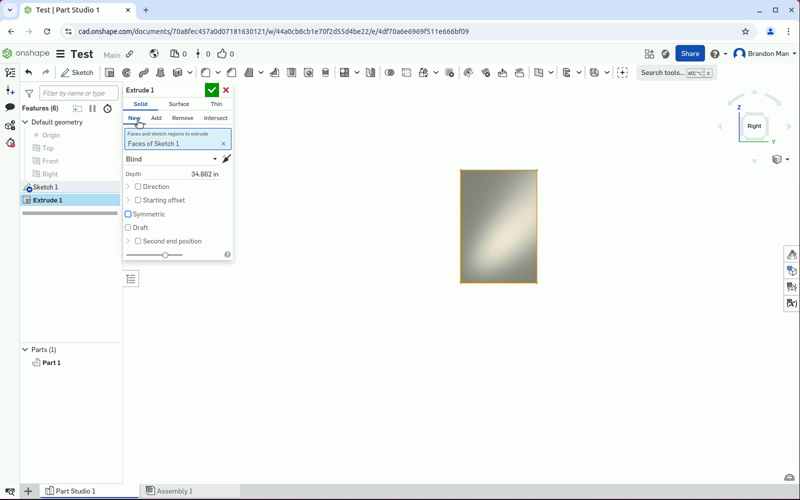
key(space)
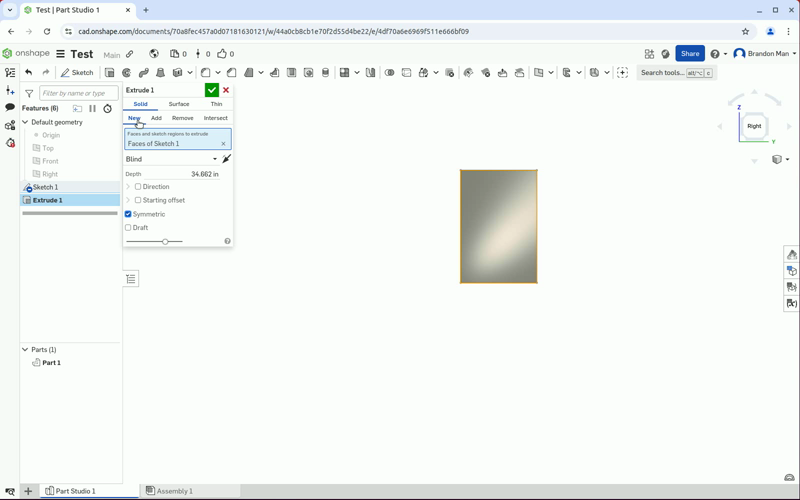
key(enter)
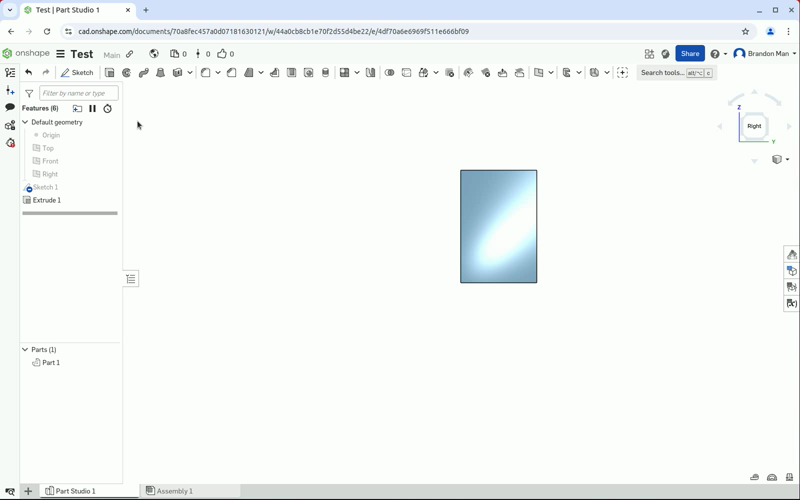
key(shift+h)
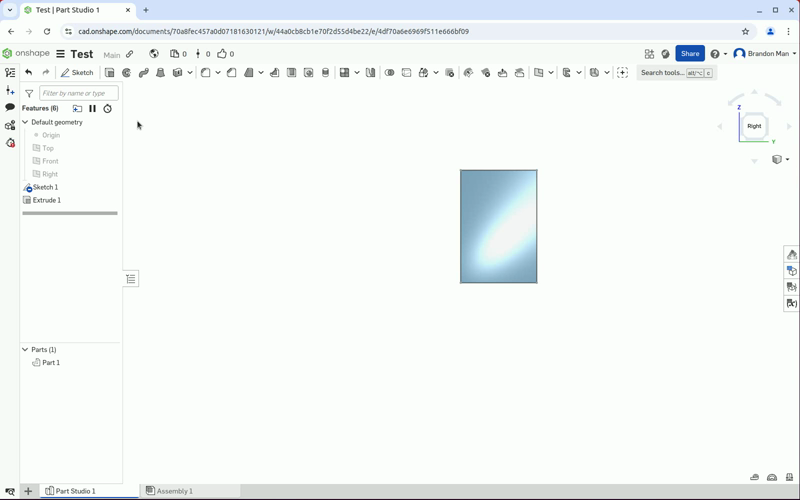
key(shift+h)
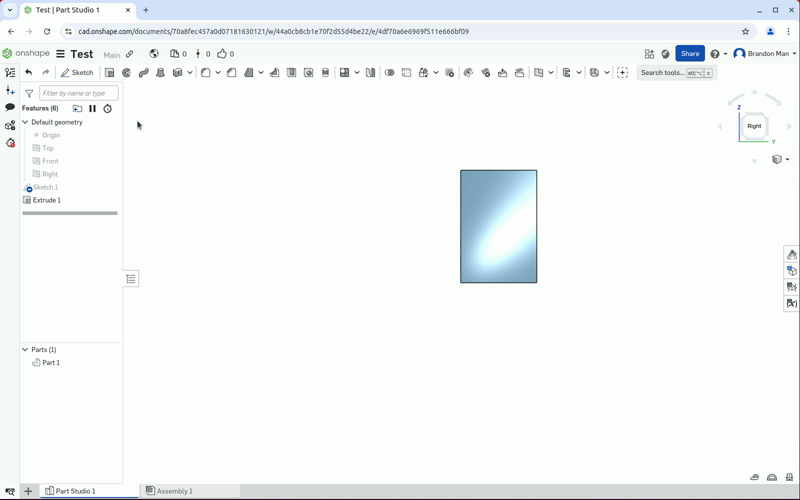
mouse_move(73, 189)
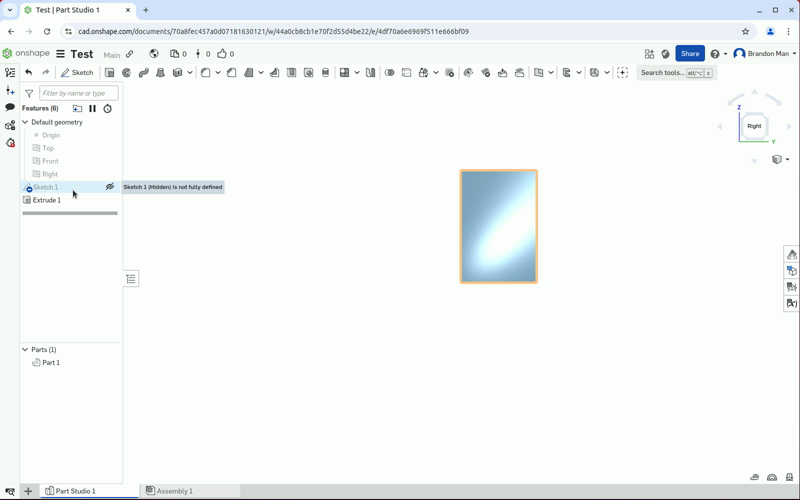
click(73, 189)
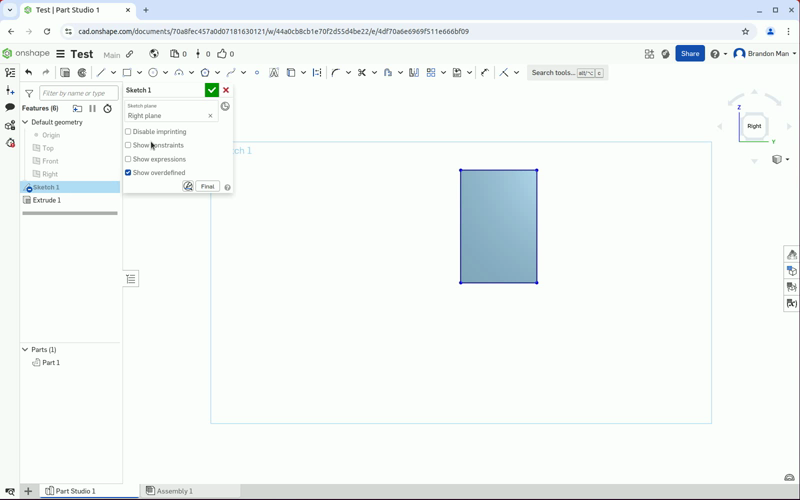
mouse_move(229, 92)
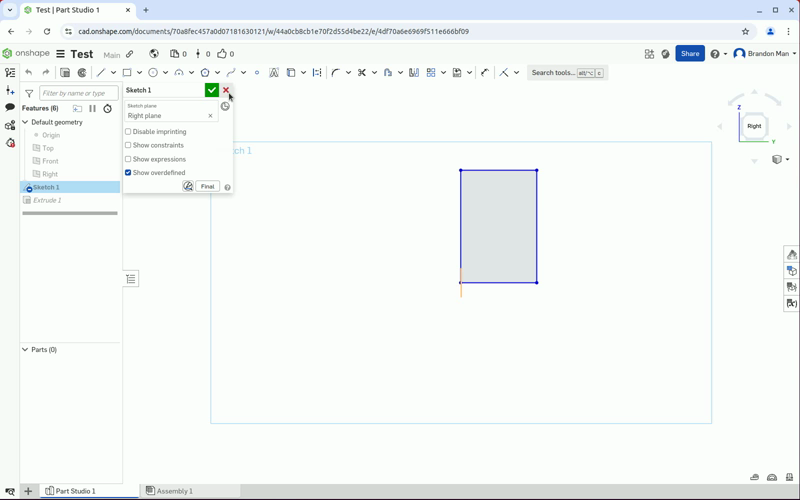
click(229, 92)
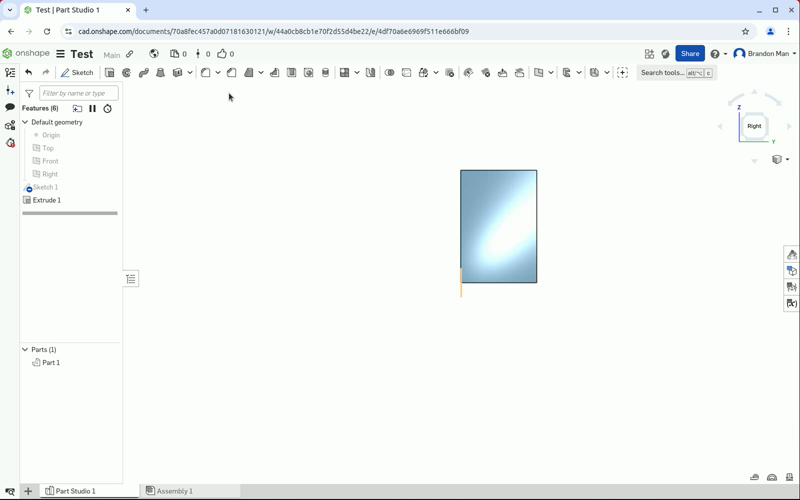
mouse_move(73, 352)
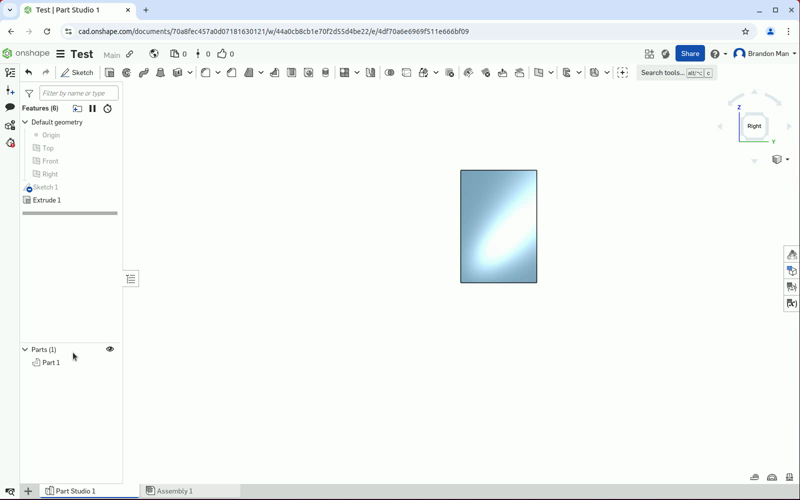
key(y)
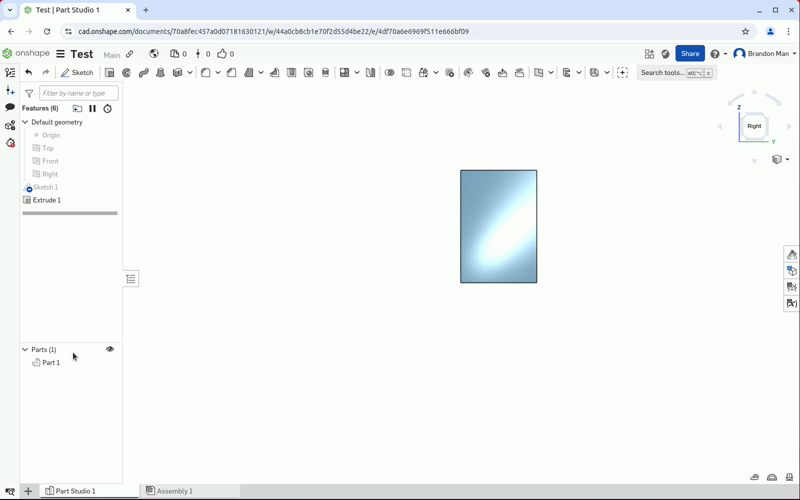
key(shift+p)
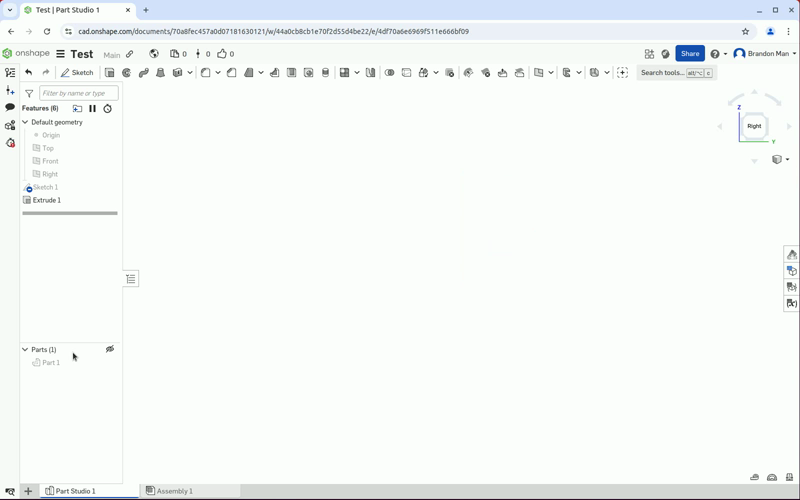
key(space)
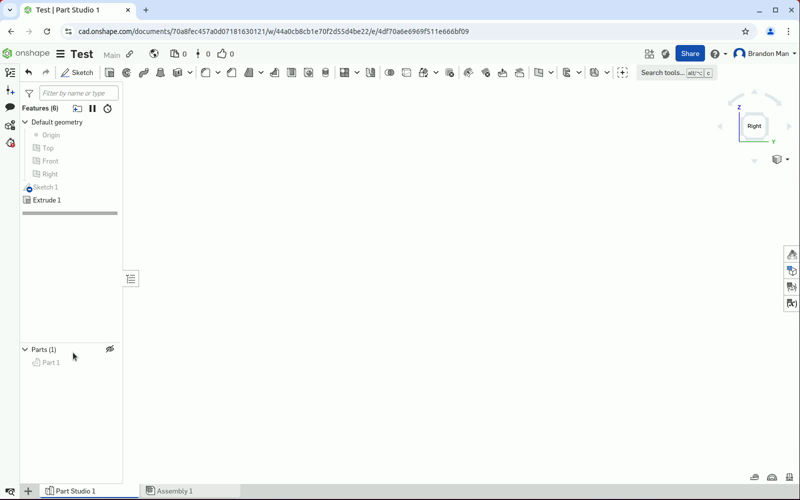
key_down(shift)
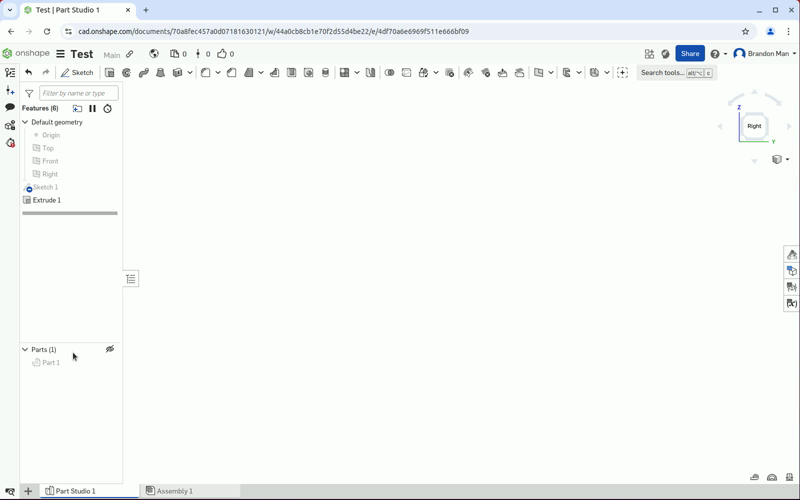
key(right)
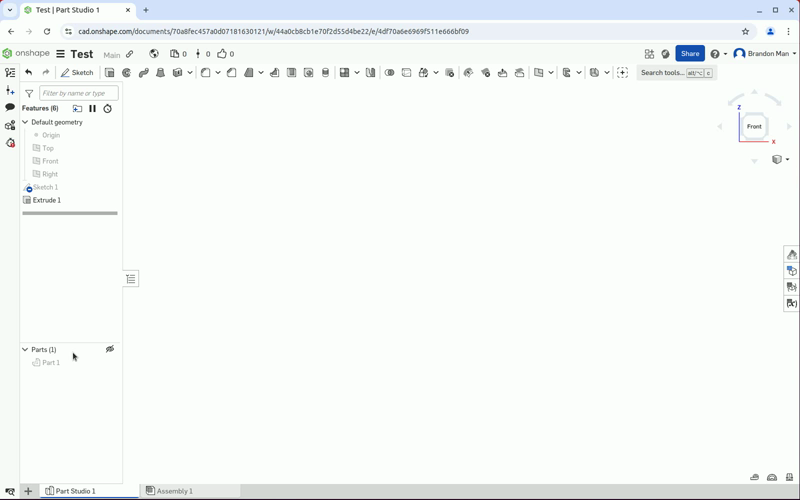
key_up(shift)
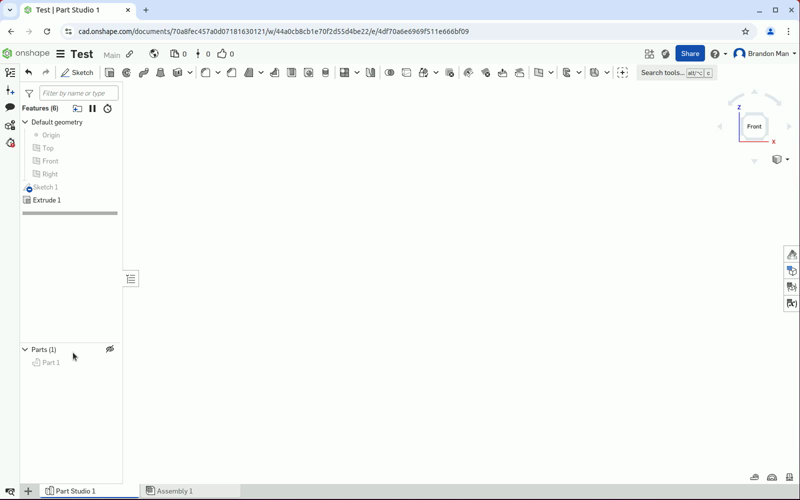
mouse_move(73, 352)
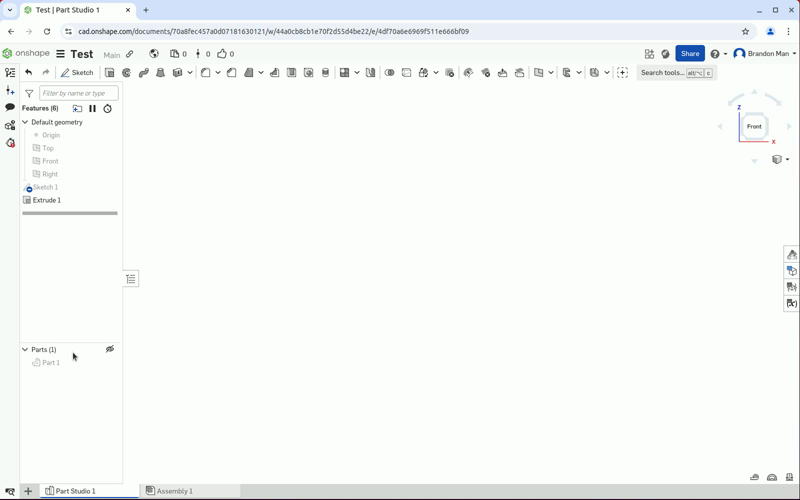
key(shift+y)
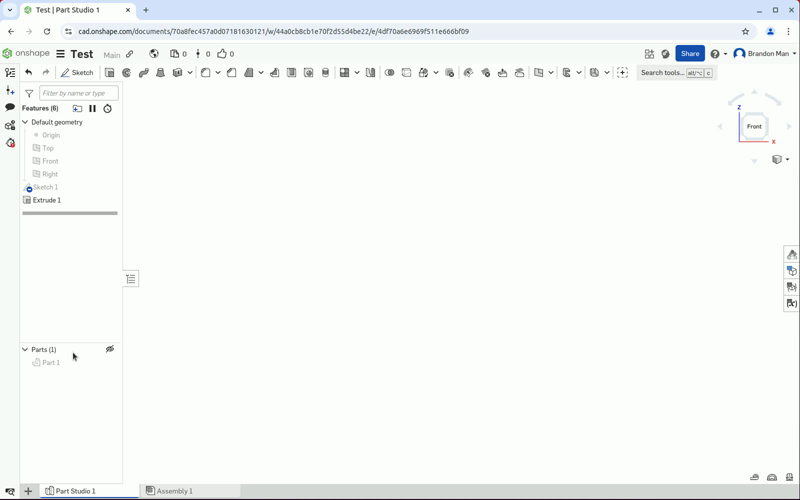
key(shift+s)
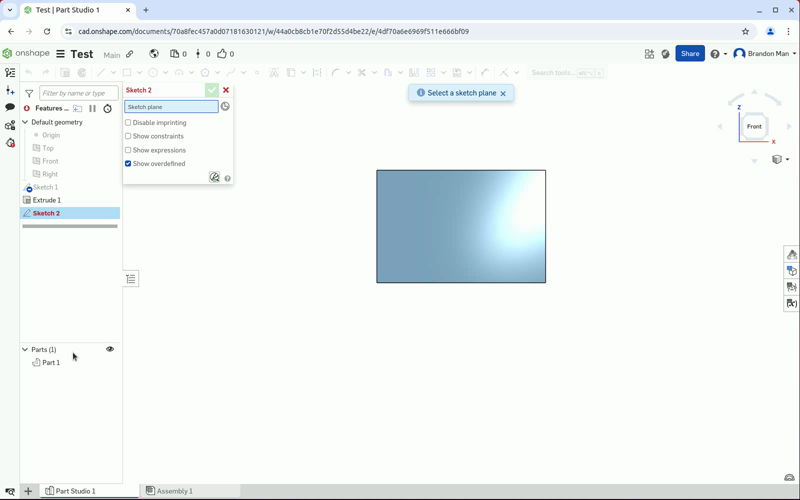
mouse_move(73, 163)
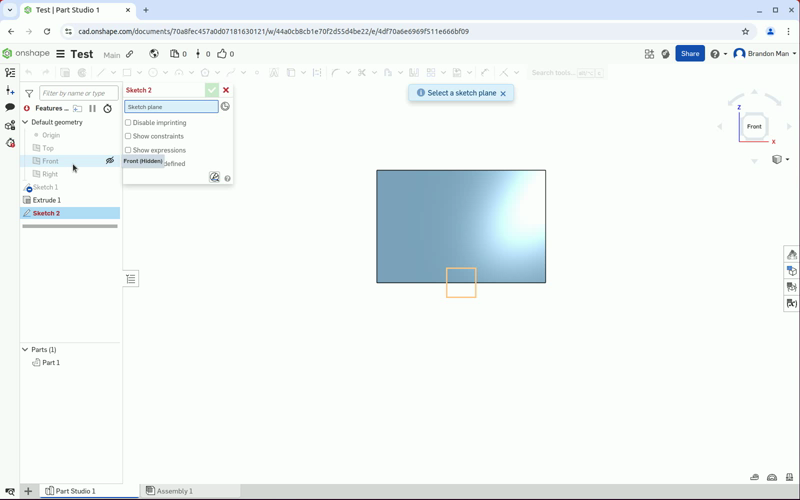
click(73, 163)
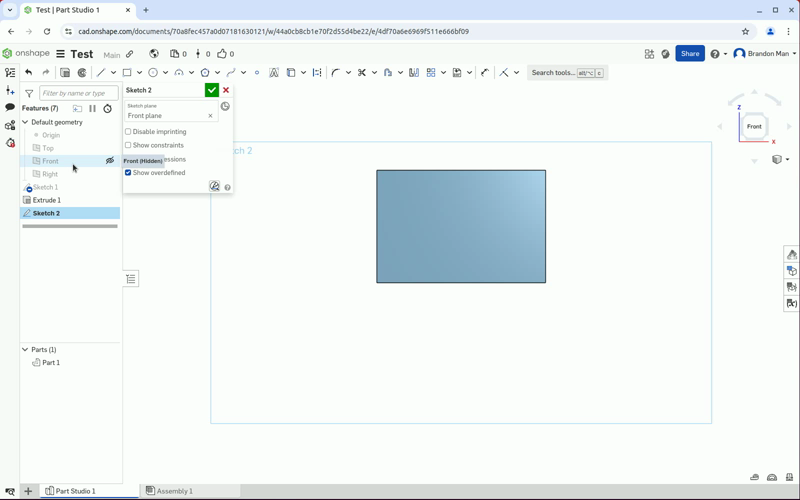
mouse_move(73, 352)
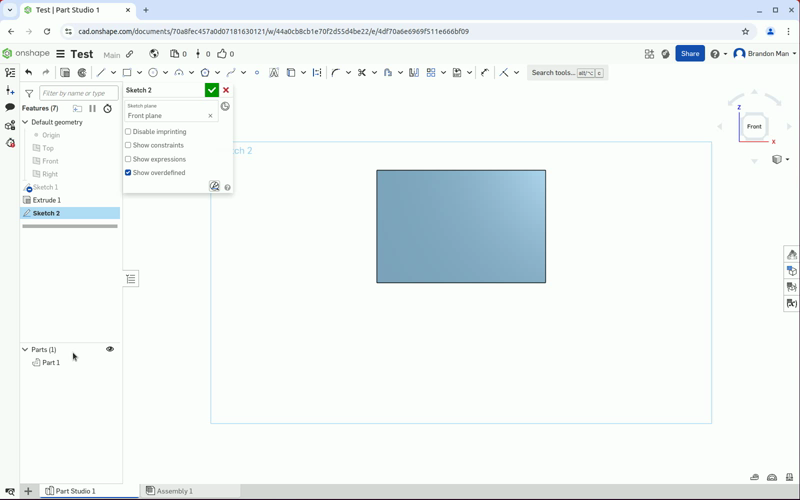
key(y)
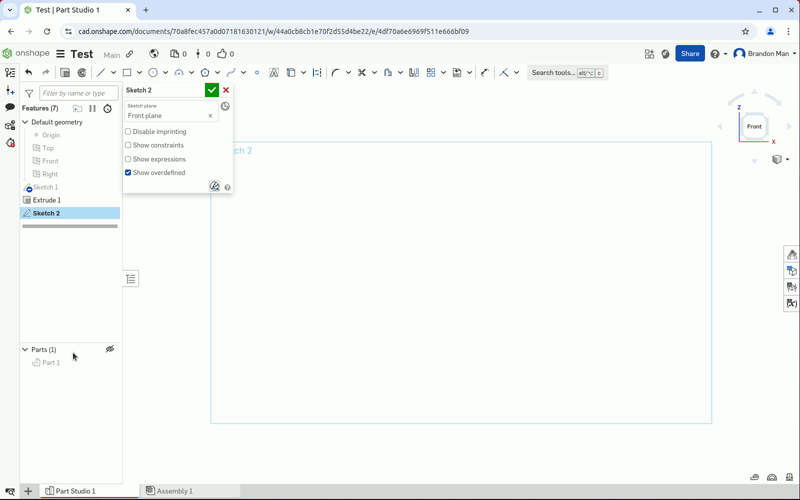
key(l)
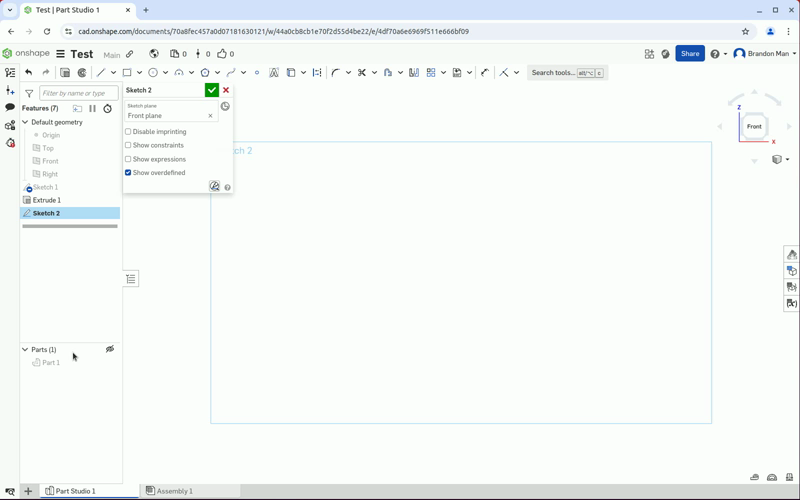
key_down(shift)
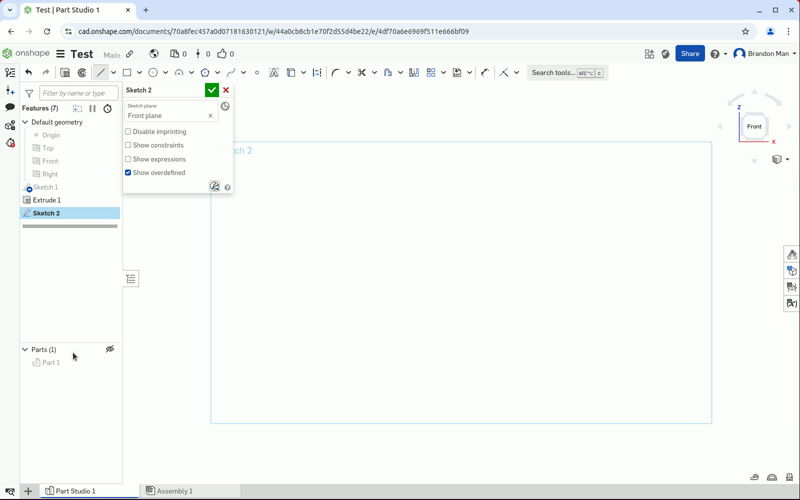
mouse_move(376, 237)
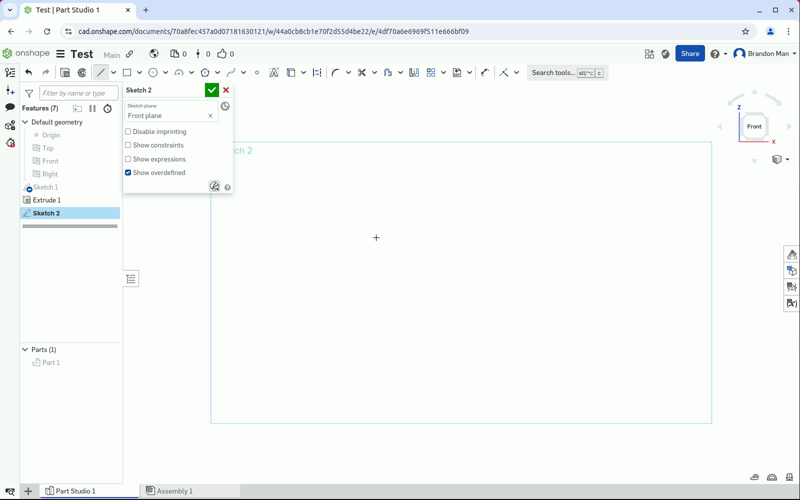
click(376, 237)
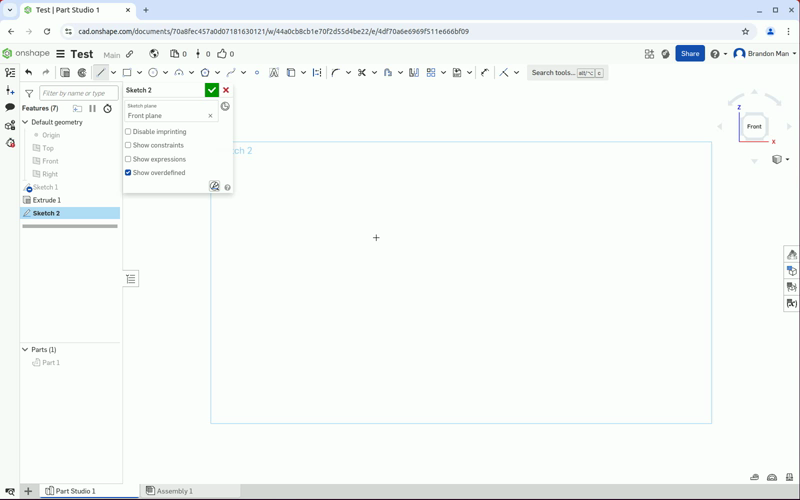
key_up(shift)
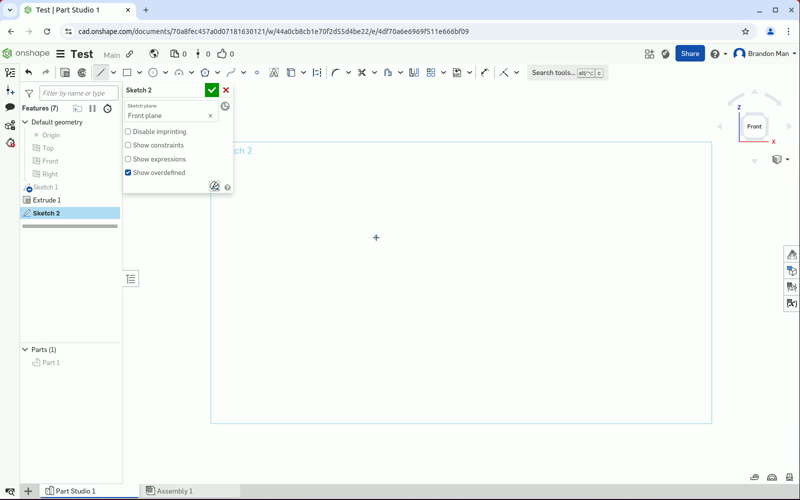
key_down(shift)
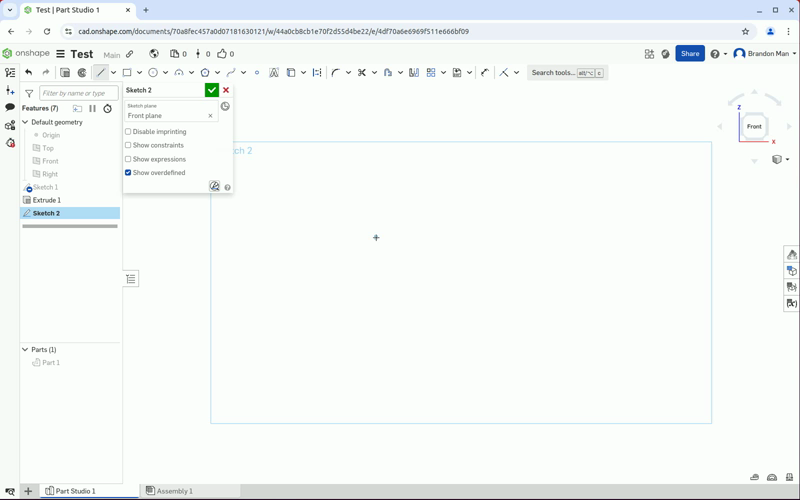
mouse_move(406, 237)
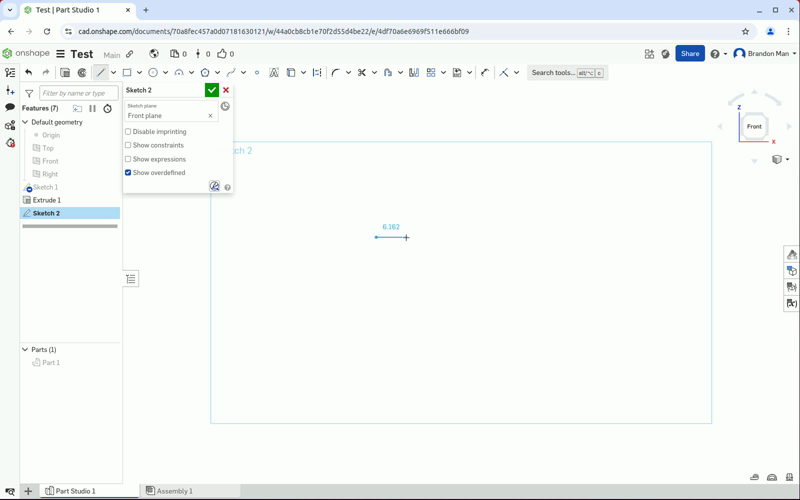
mouse_move(397, 237)
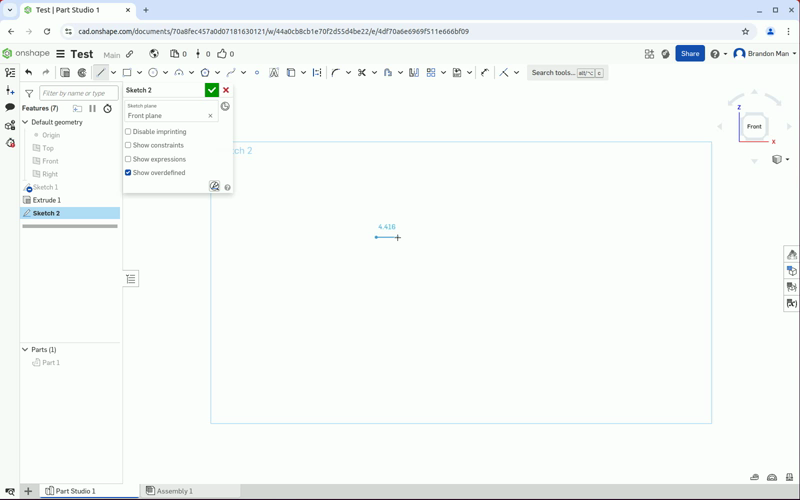
click(397, 237)
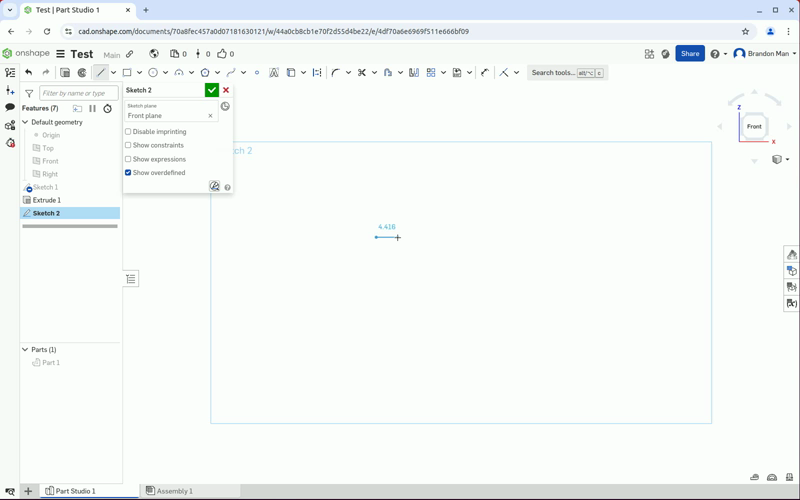
key_up(shift)
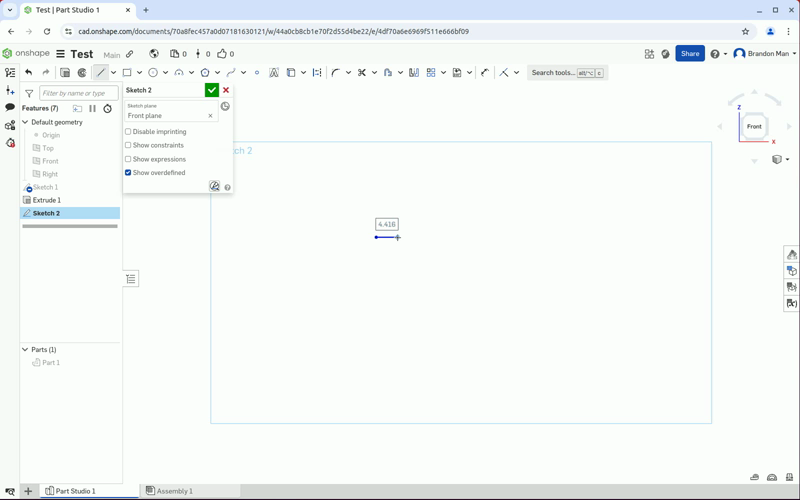
key_down(shift)
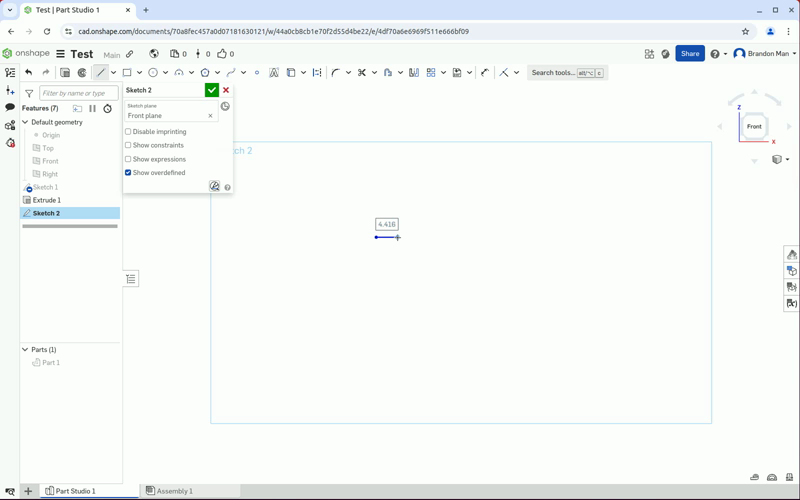
mouse_move(432, 184)
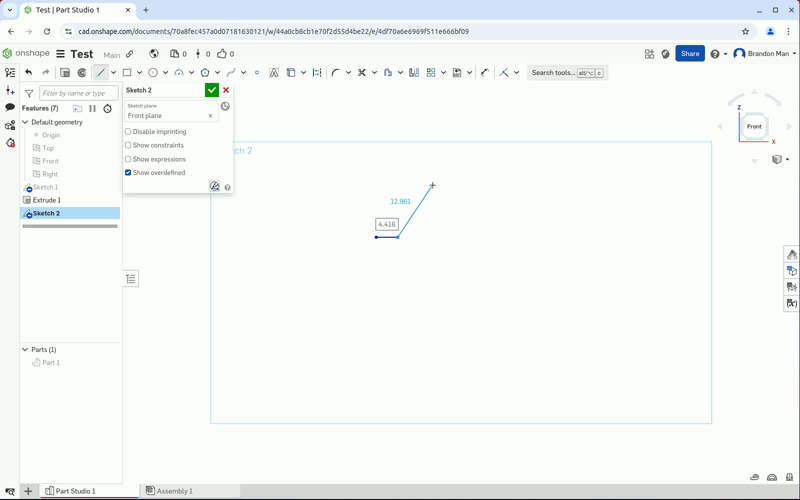
click(432, 184)
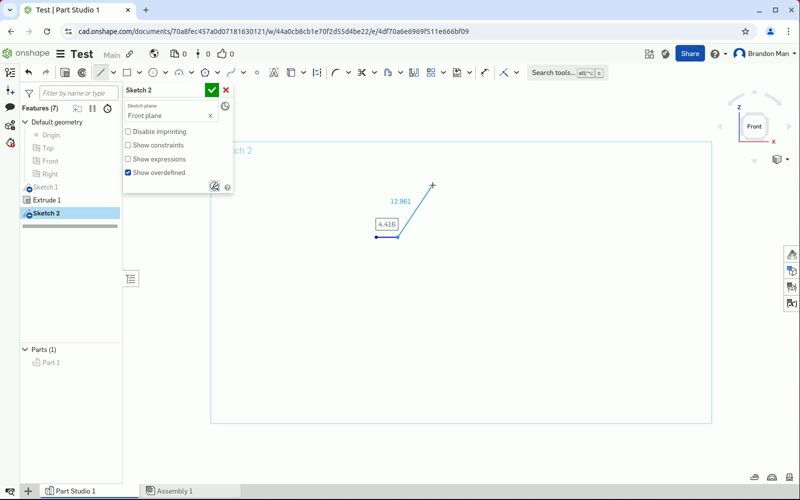
key_up(shift)
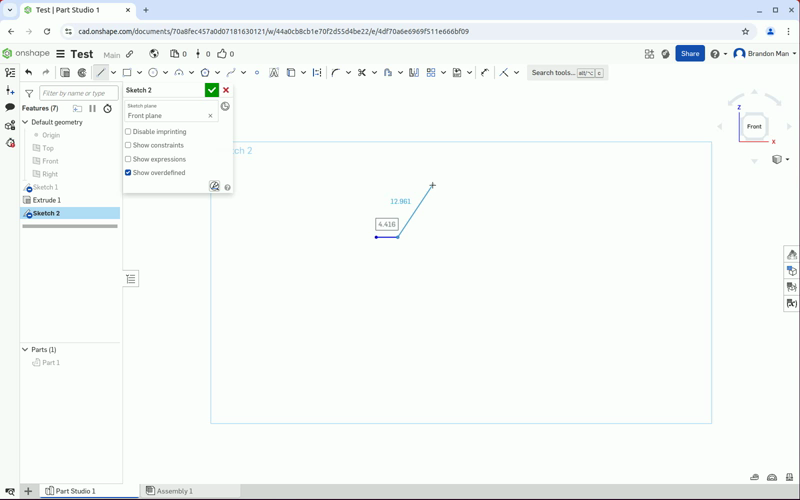
key(esc)
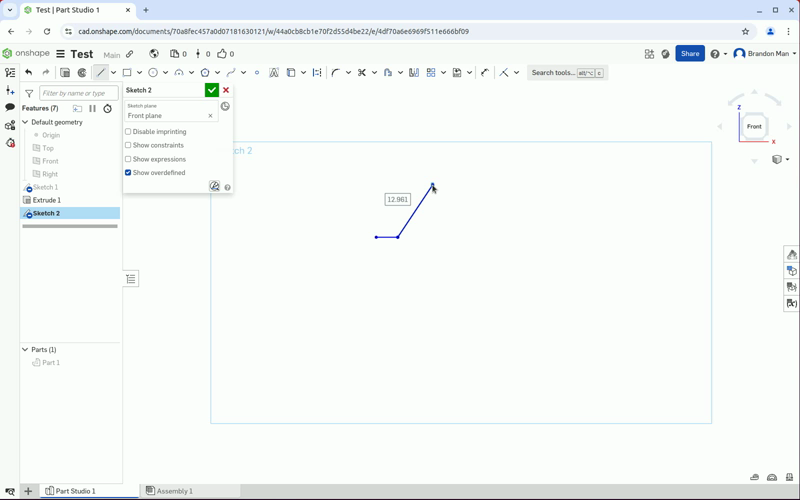
key(a)
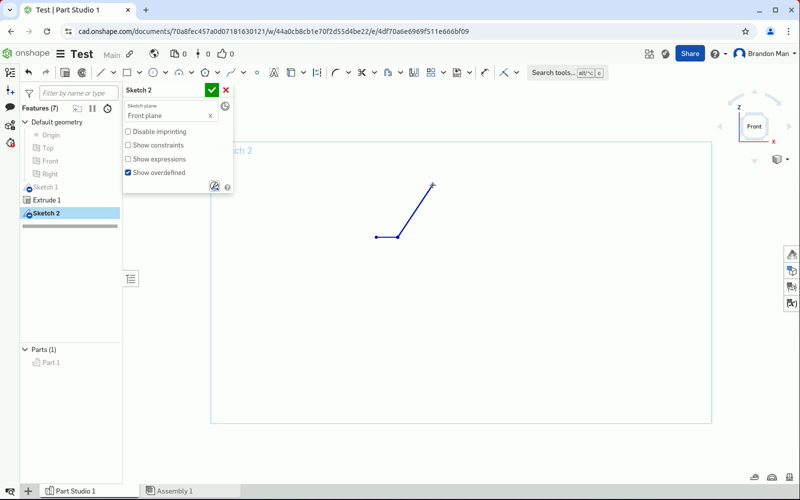
mouse_move(432, 184)
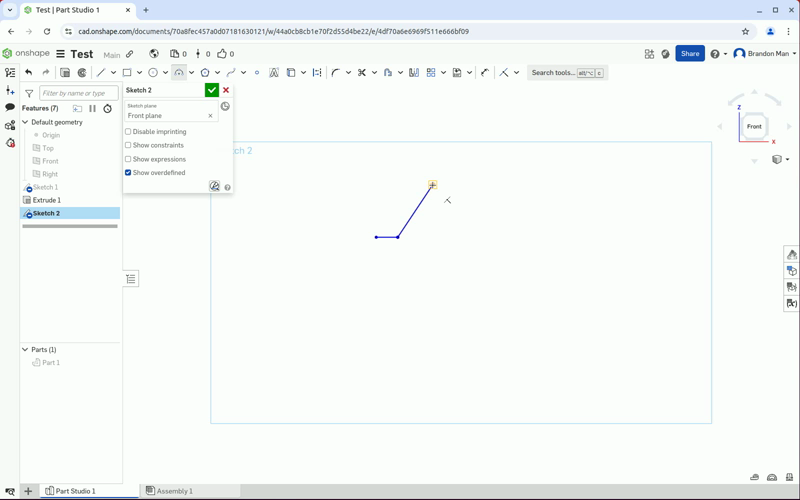
click(432, 184)
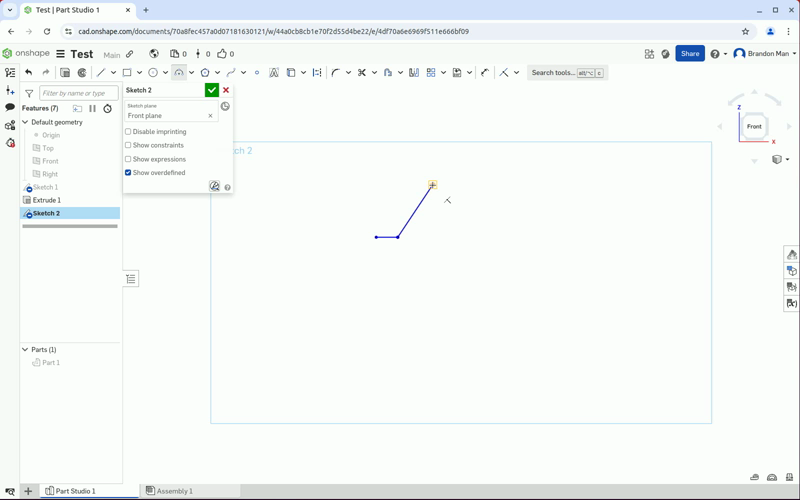
key_down(shift)
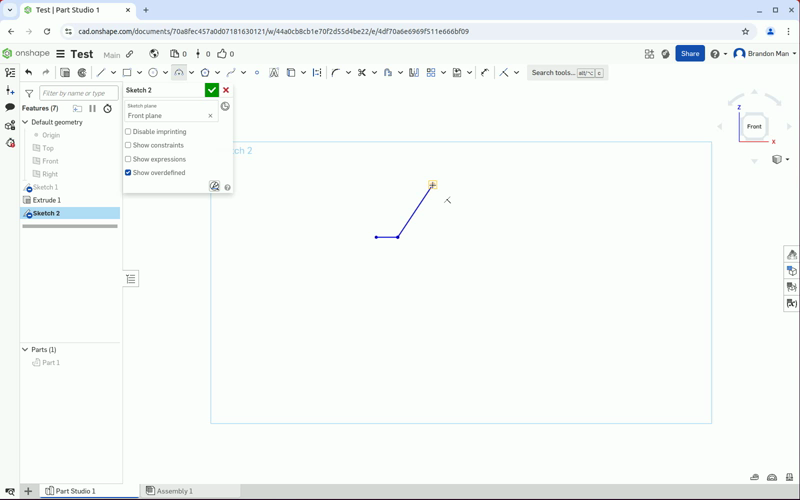
mouse_move(461, 169)
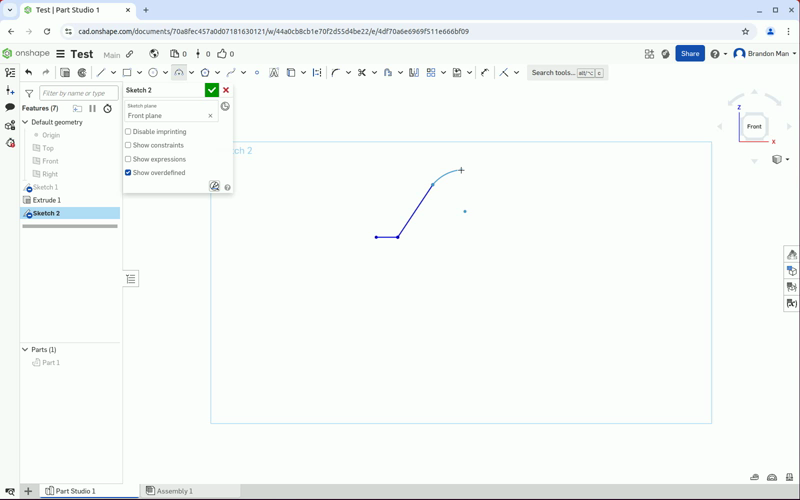
click(461, 169)
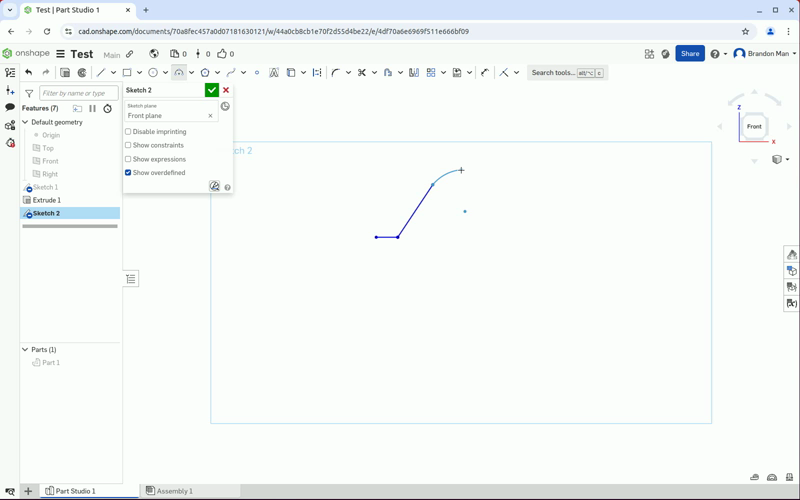
mouse_move(444, 173)
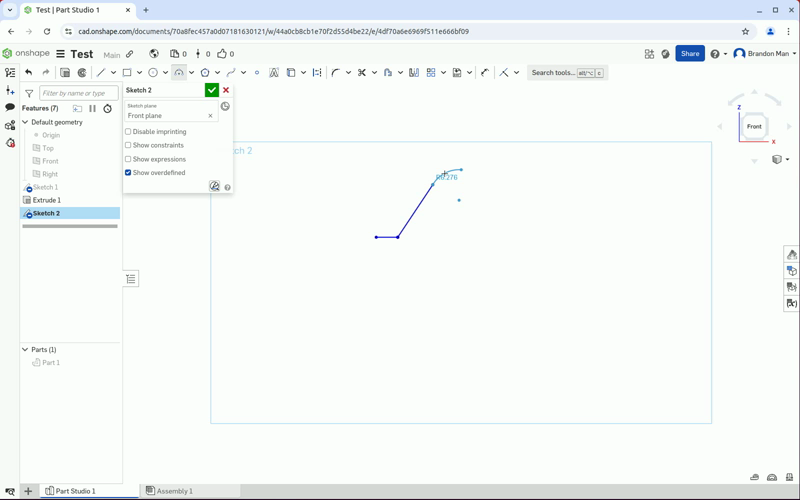
click(444, 173)
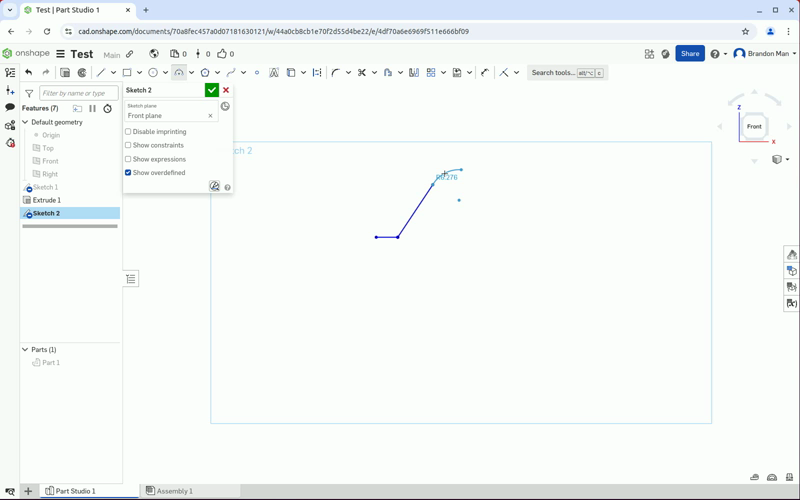
key_up(shift)
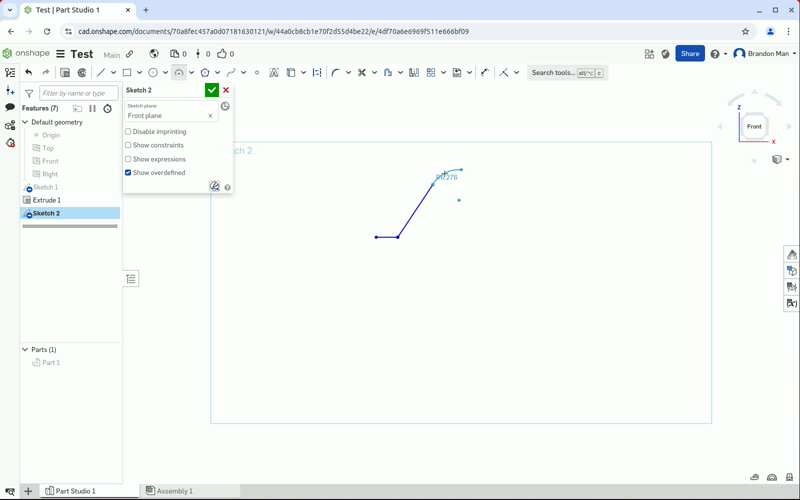
key(esc)
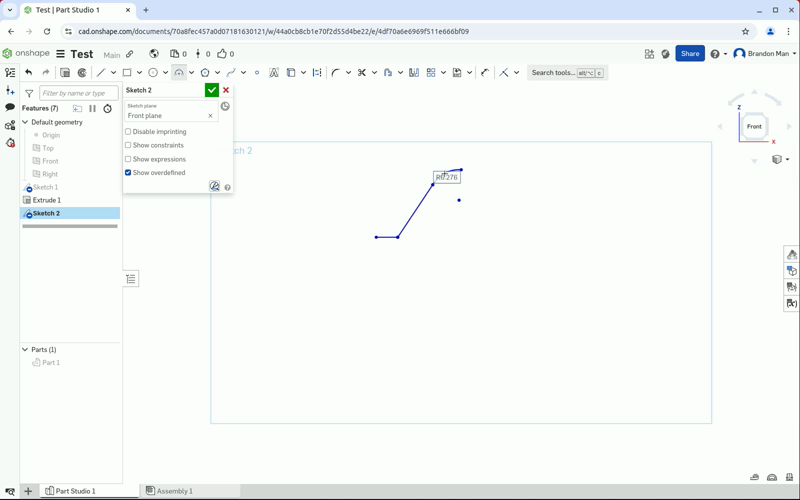
key(l)
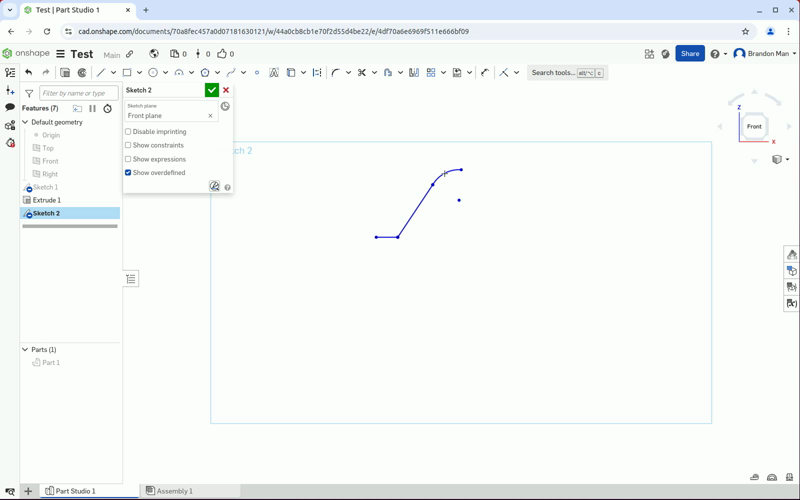
mouse_move(461, 169)
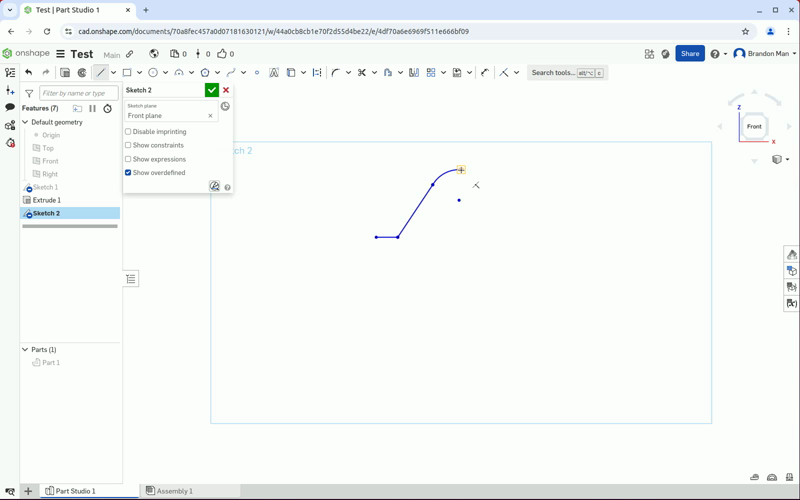
click(461, 169)
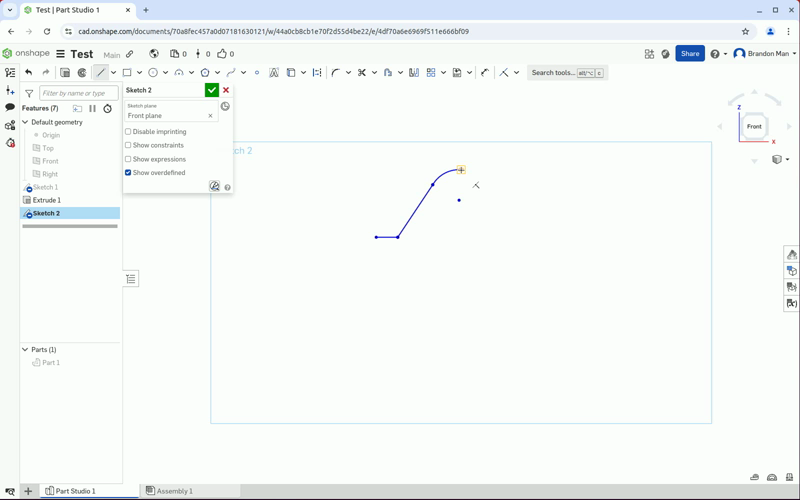
key_down(shift)
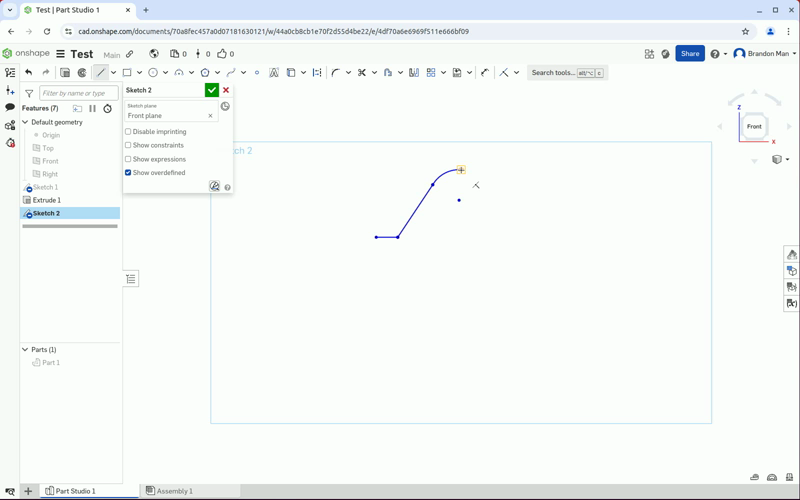
mouse_move(376, 169)
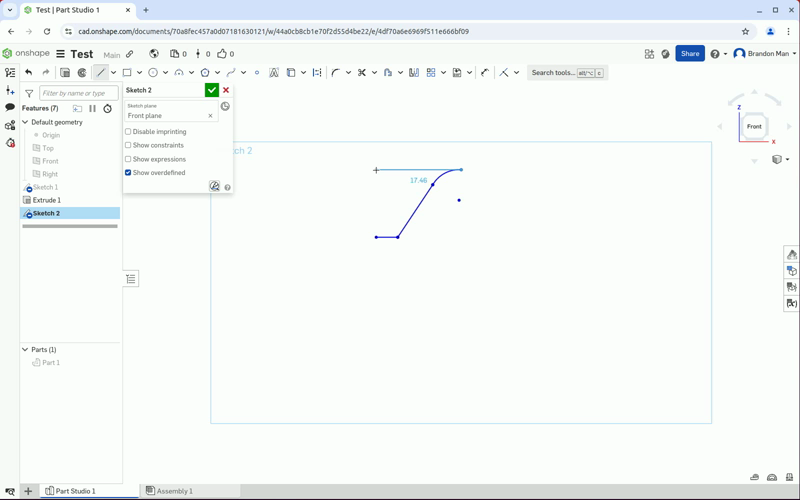
click(376, 169)
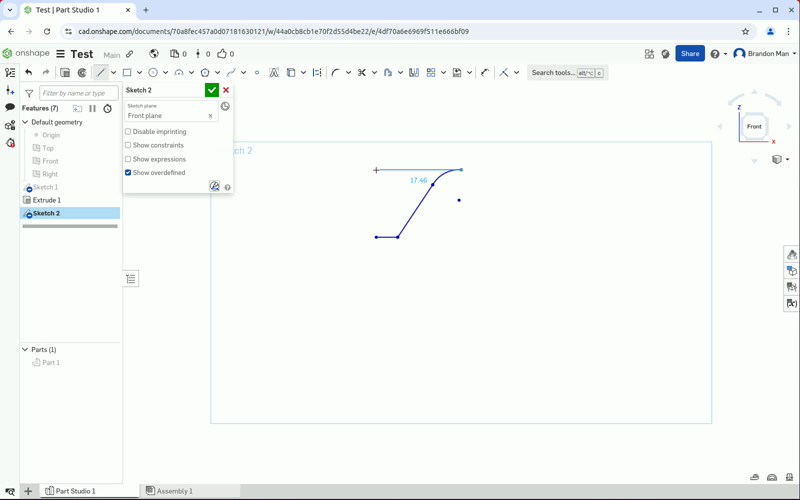
key_up(shift)
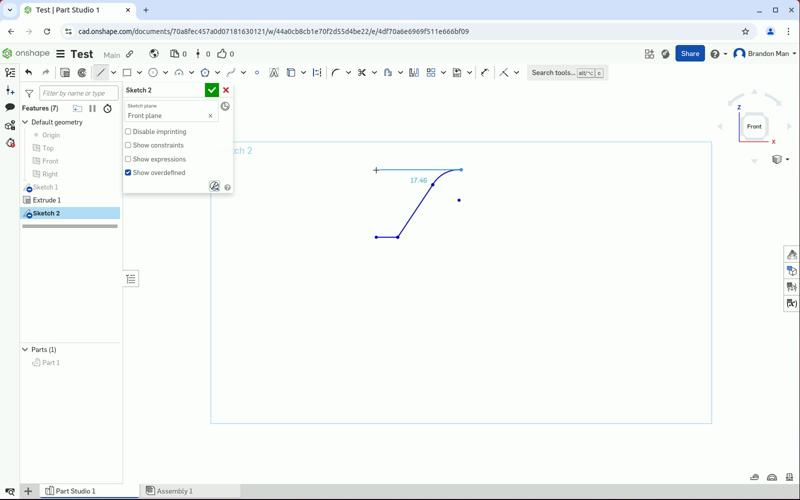
key_down(shift)
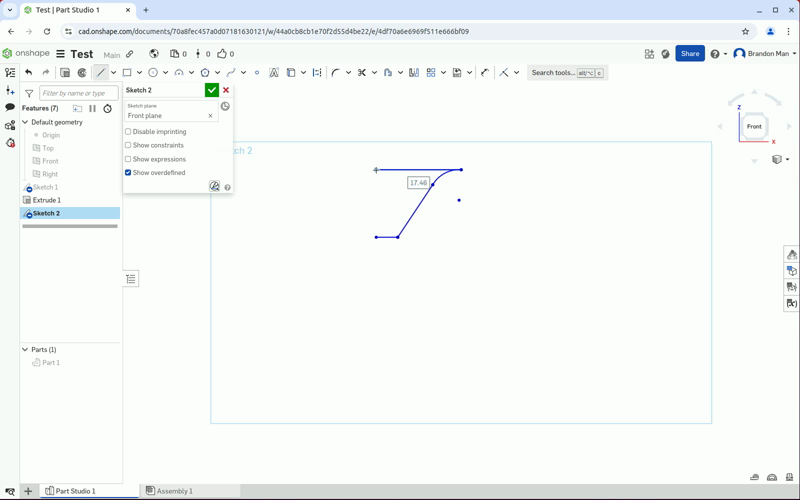
mouse_move(376, 237)
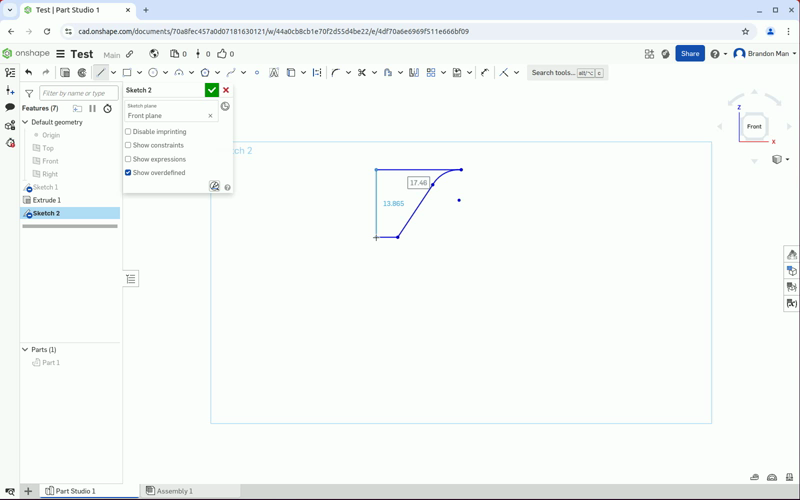
key_up(shift)
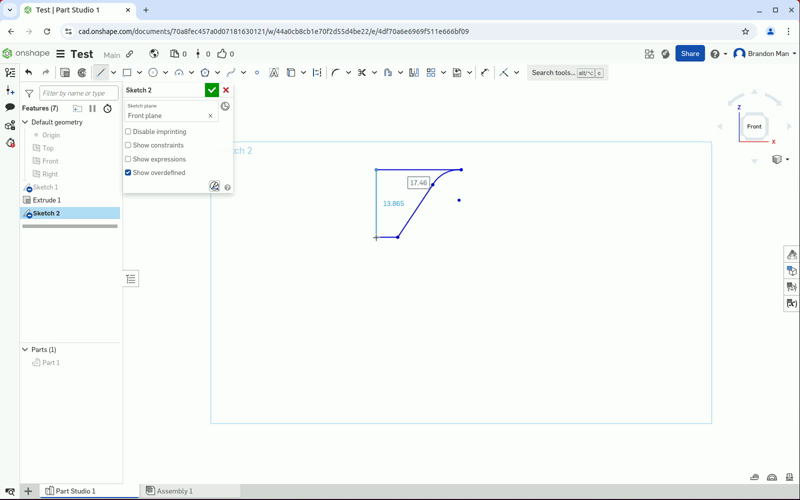
click(376, 237)
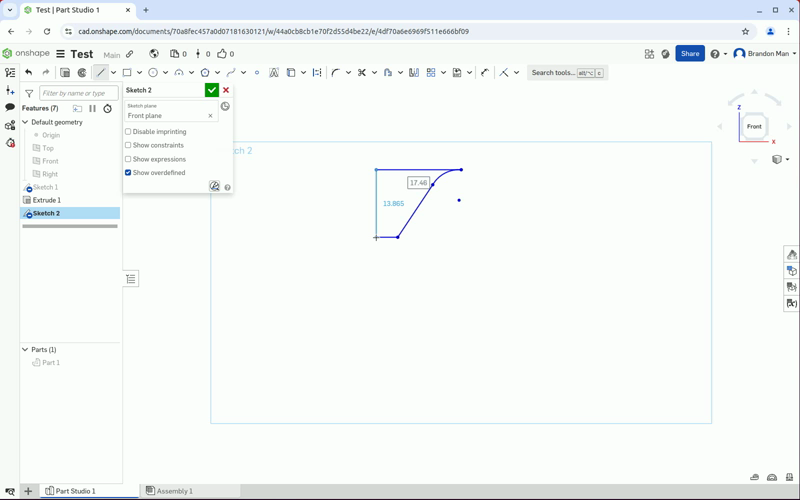
key(esc)
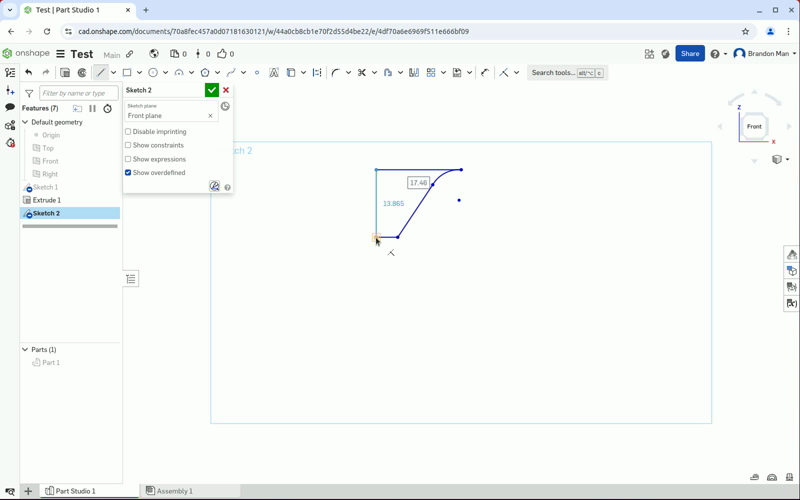
mouse_move(404, 183)
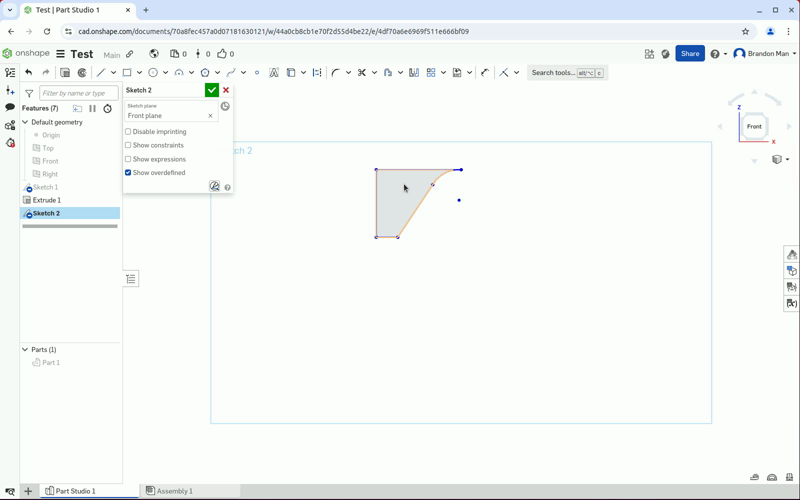
click(404, 183)
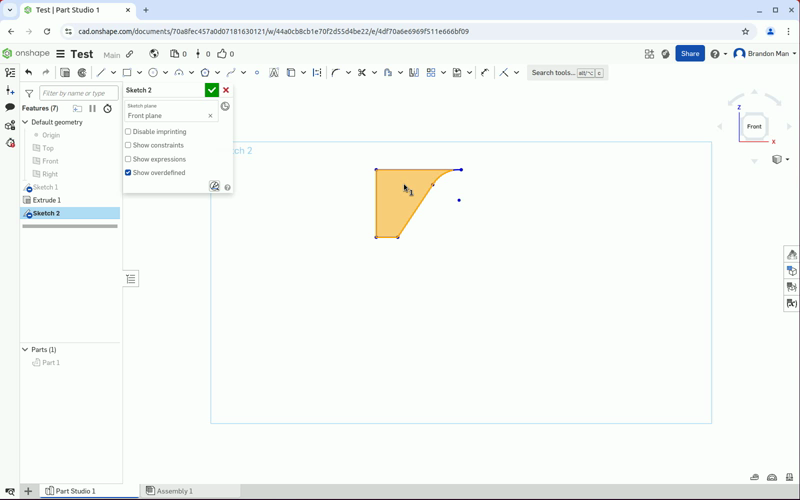
mouse_move(73, 352)
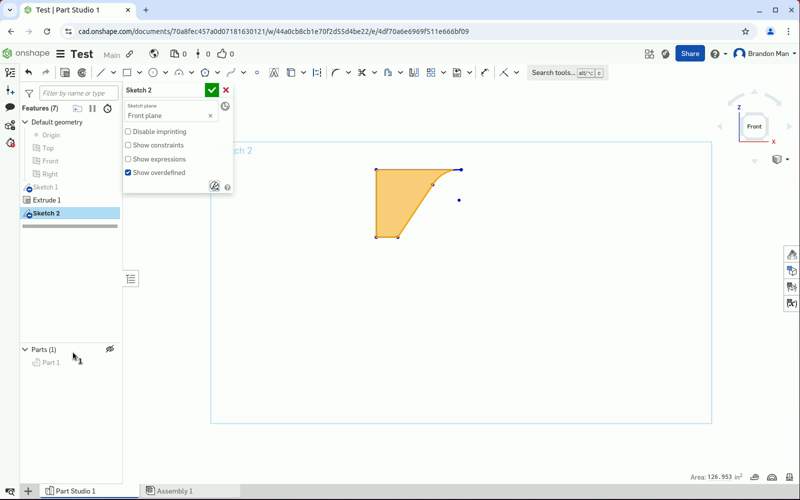
key(shift+y)
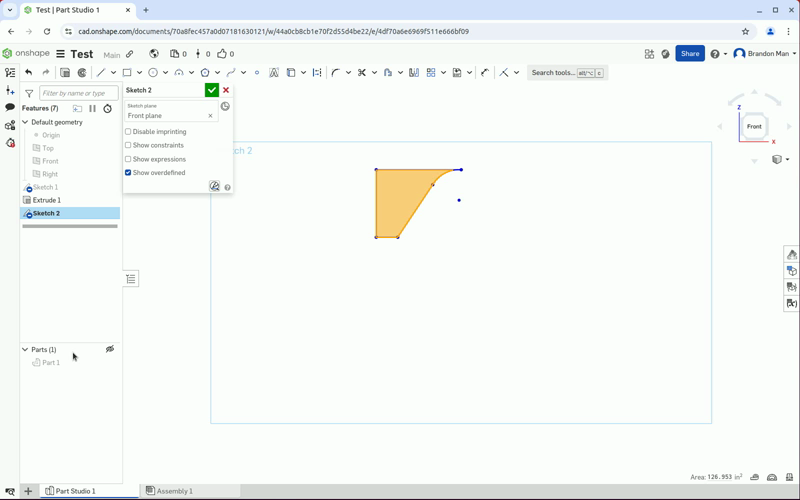
key(shift+e)
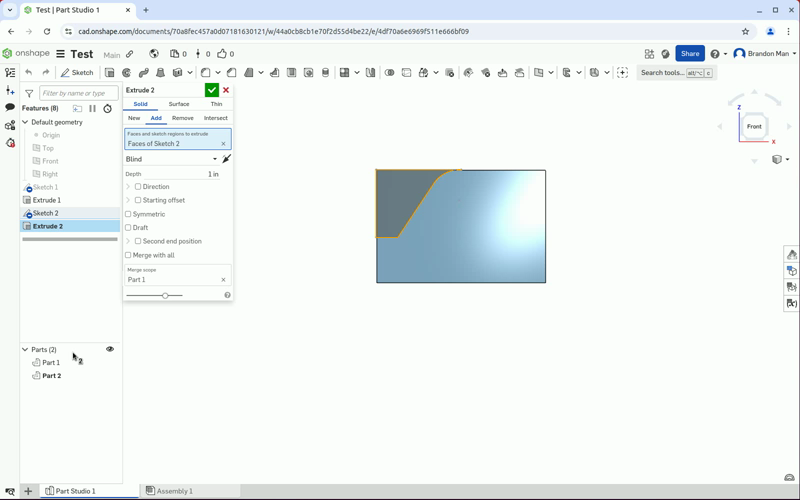
mouse_move(143, 106)
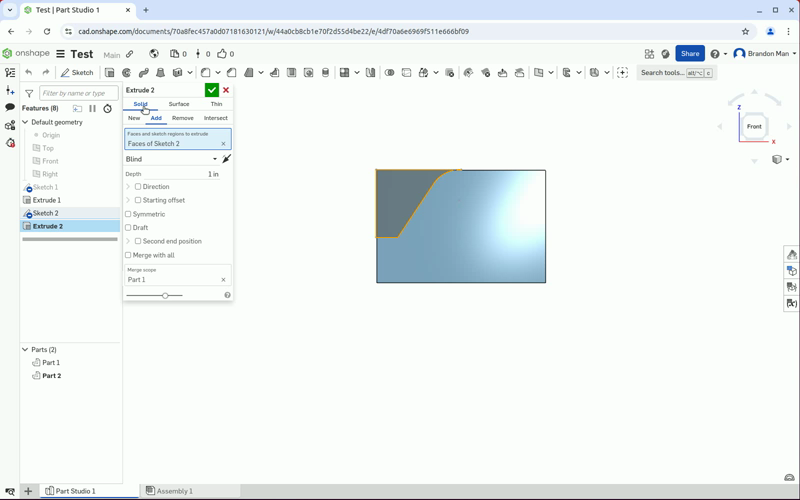
click(143, 106)
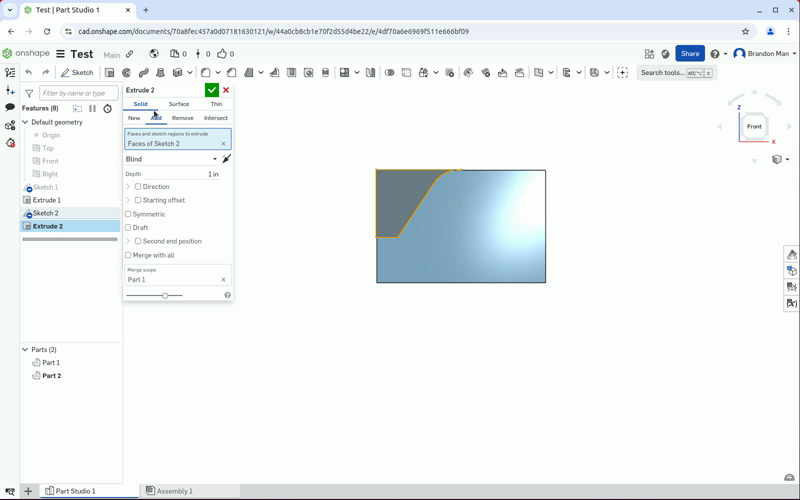
mouse_move(186, 120)
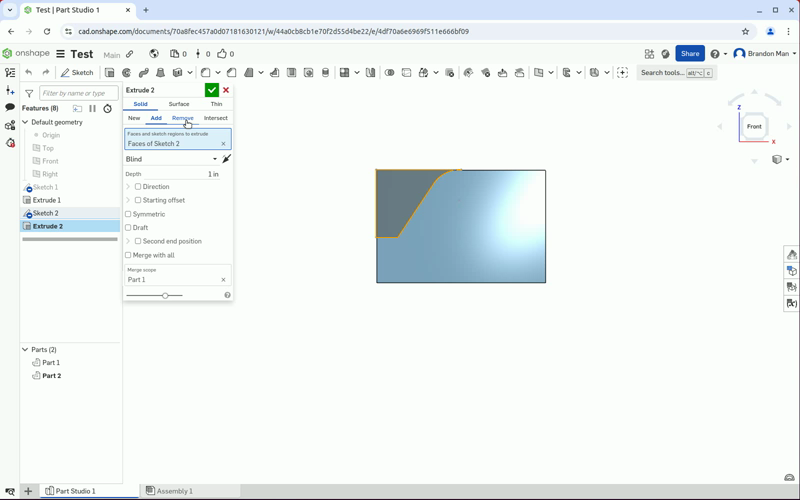
click(186, 120)
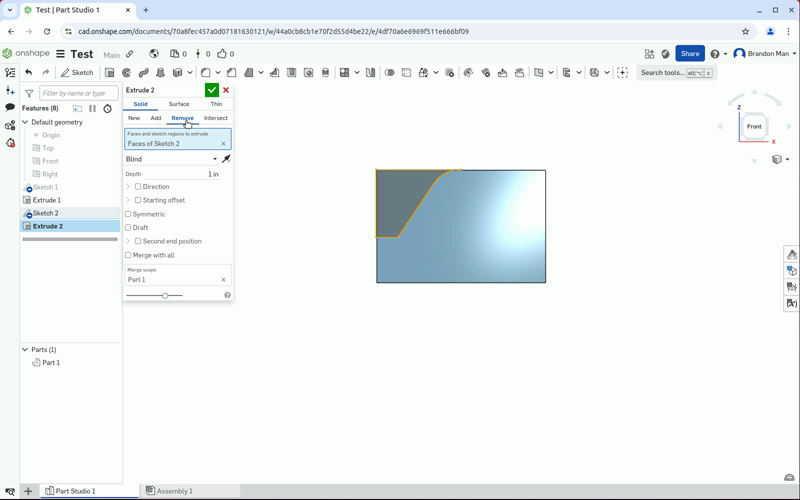
key(tab, 4)
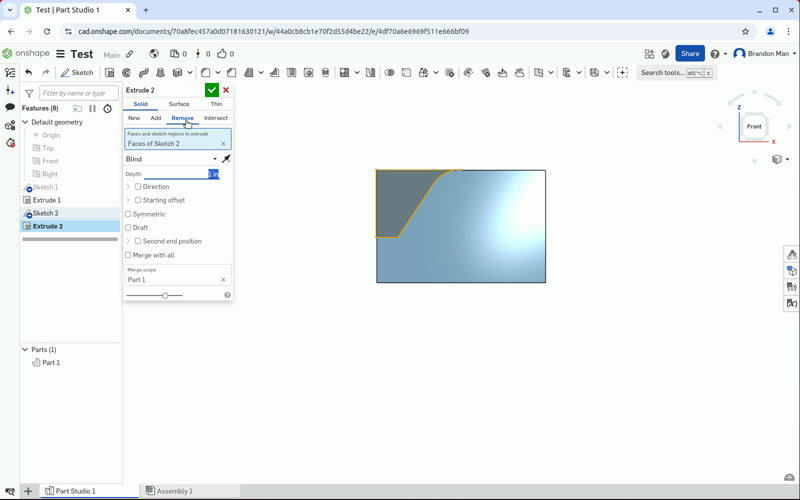
text(12.036)
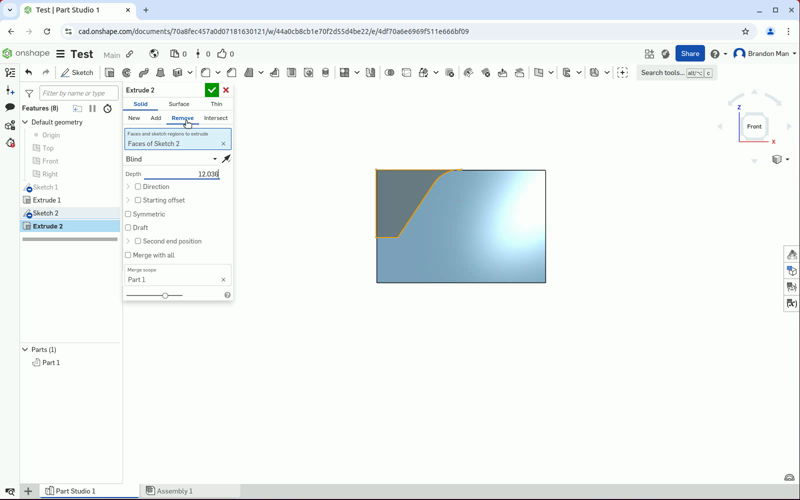
key(tab, 6)
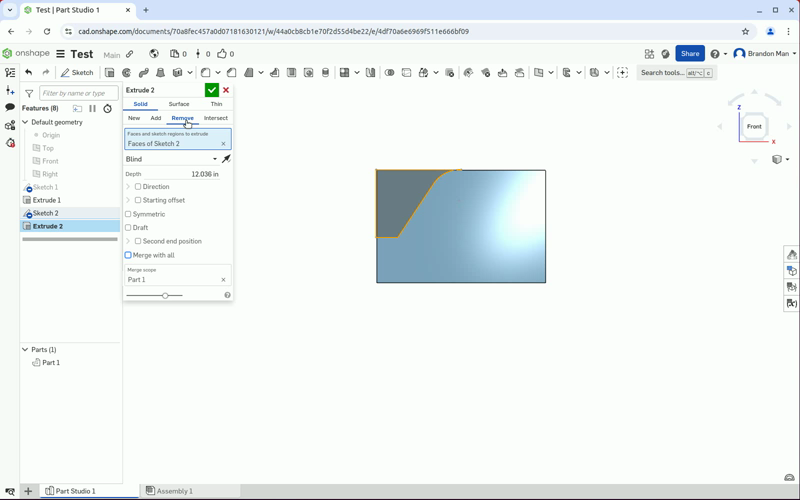
key(space)
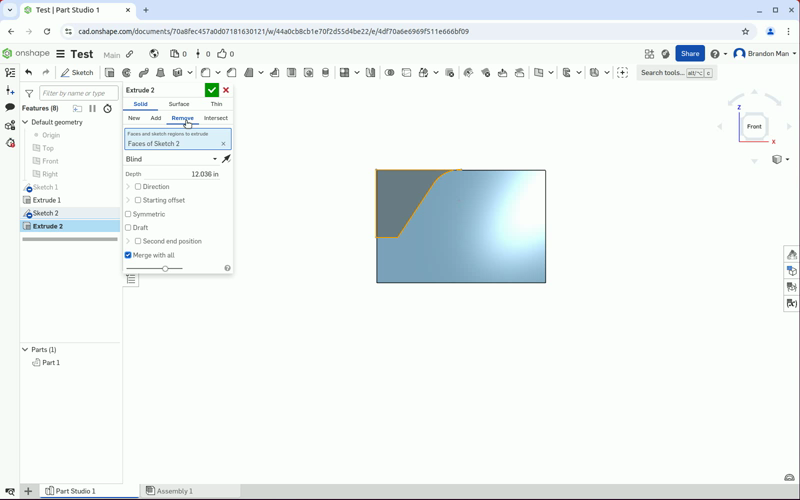
key(enter)
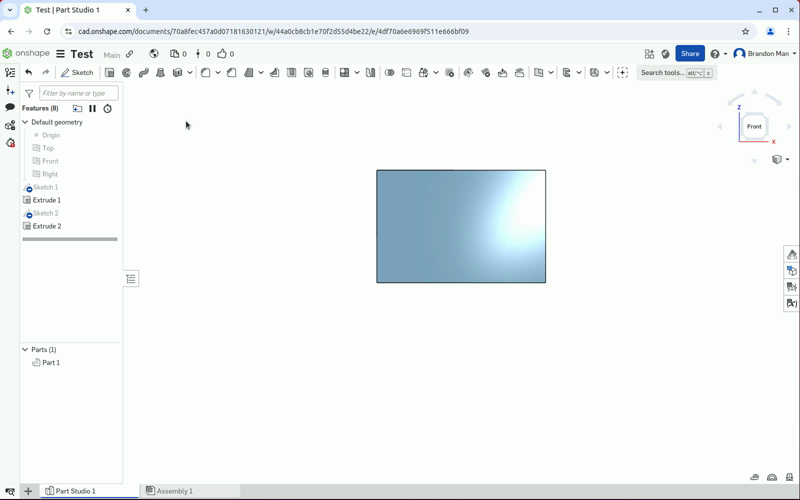
key(shift+h)
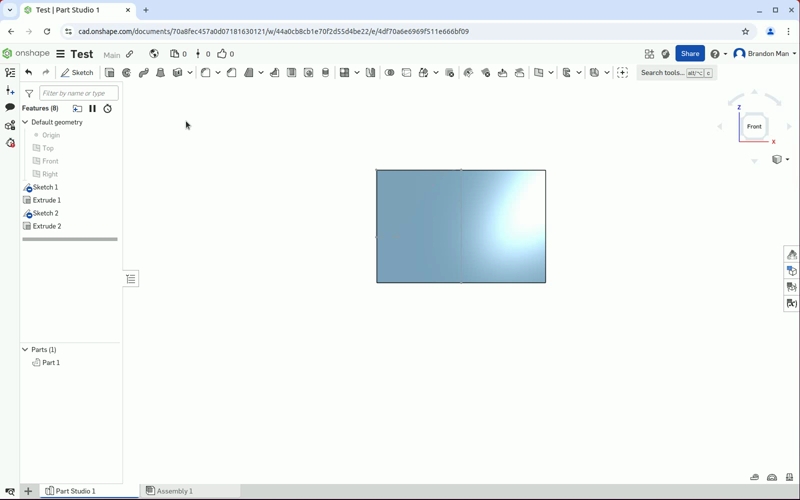
key(shift+h)
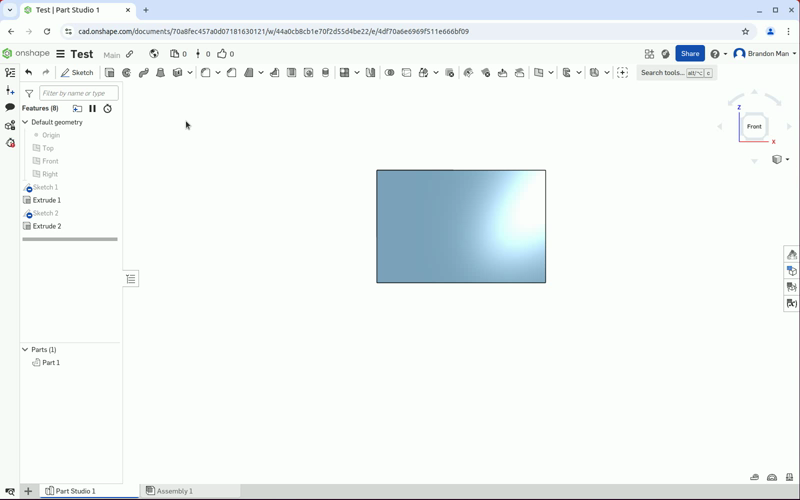
mouse_move(73, 189)
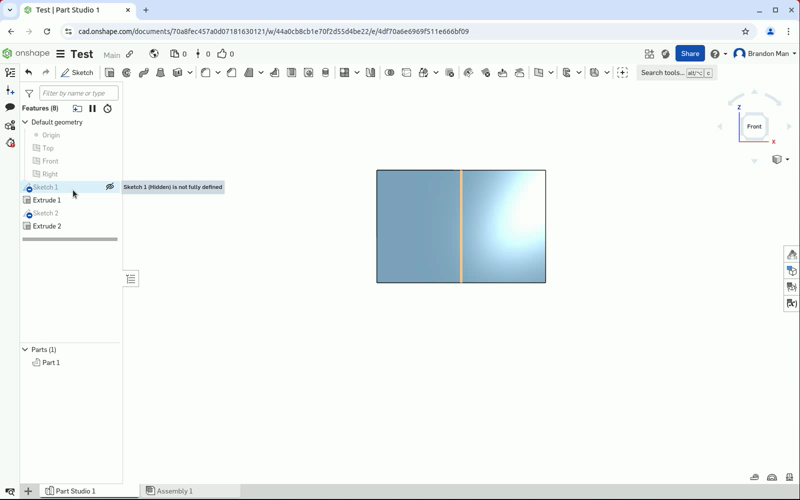
click(73, 189)
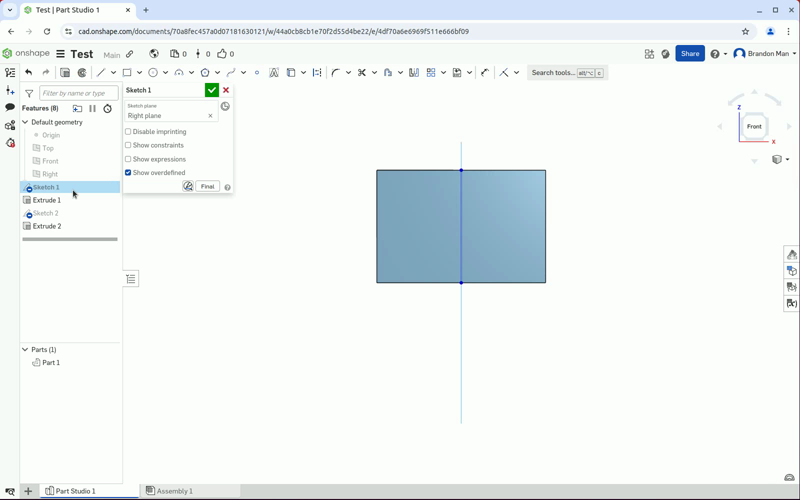
mouse_move(229, 92)
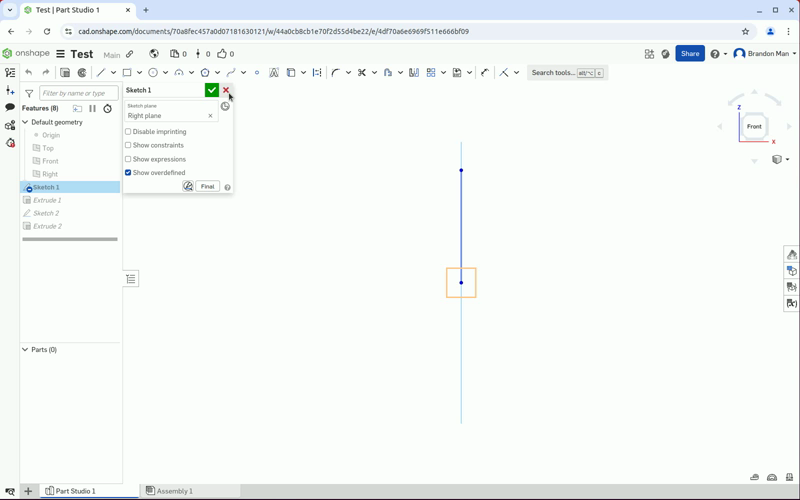
click(229, 92)
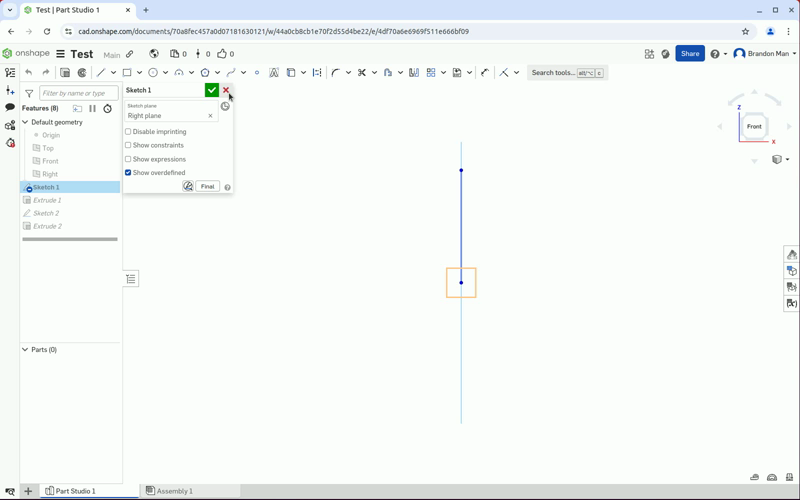
key(shift+s)
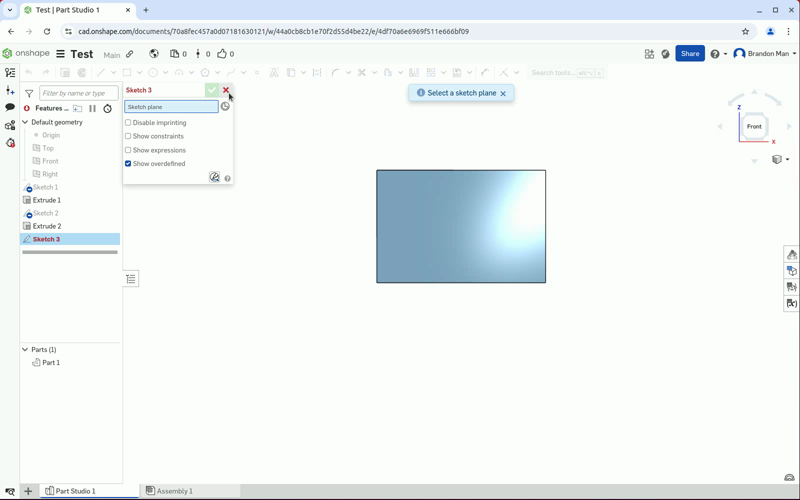
mouse_move(73, 163)
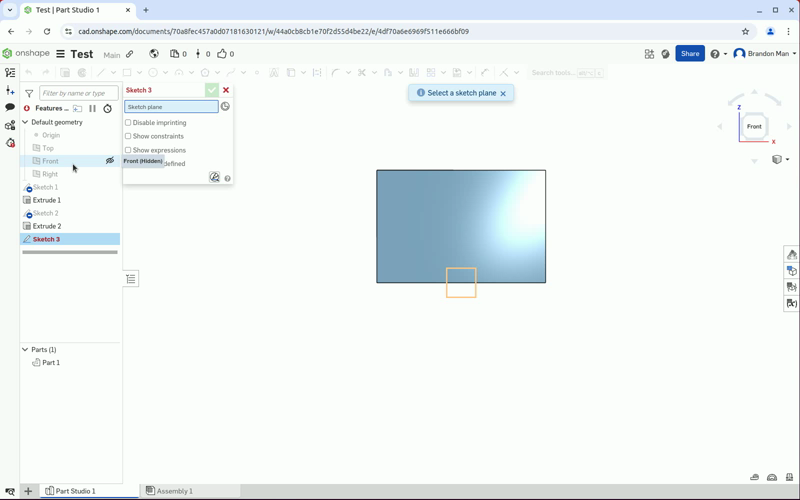
click(73, 163)
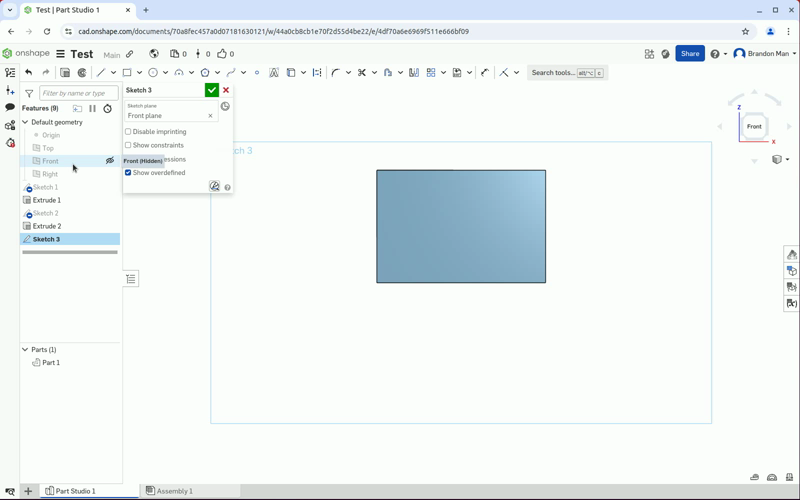
mouse_move(73, 352)
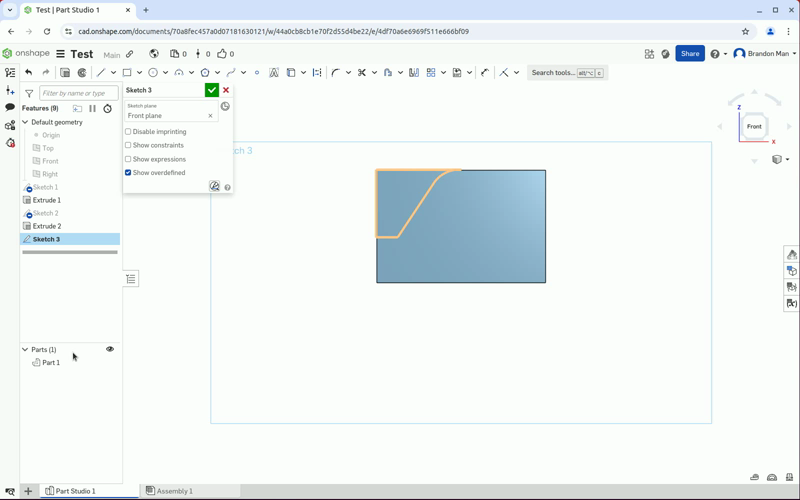
key(y)
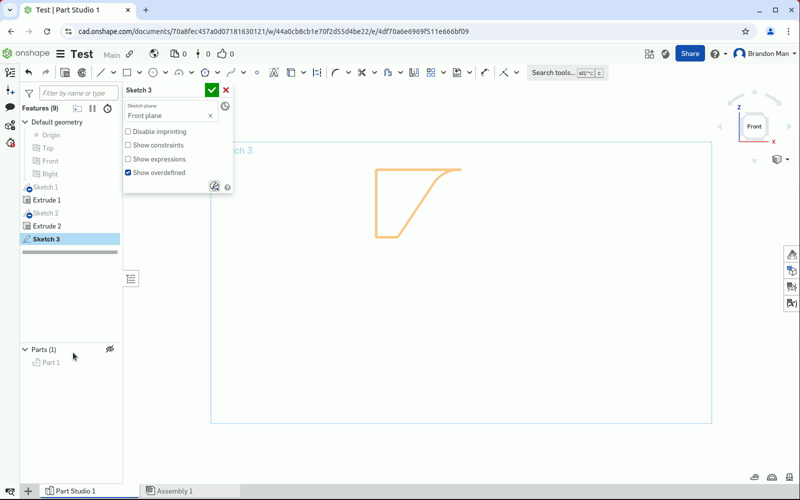
key(a)
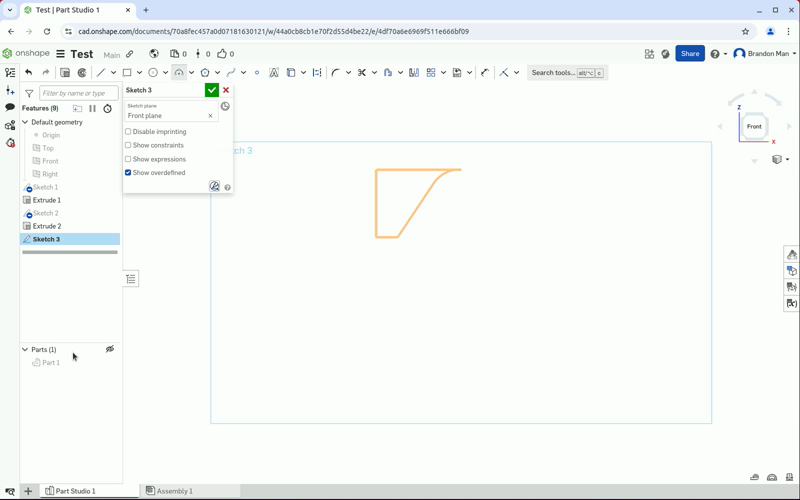
key_down(shift)
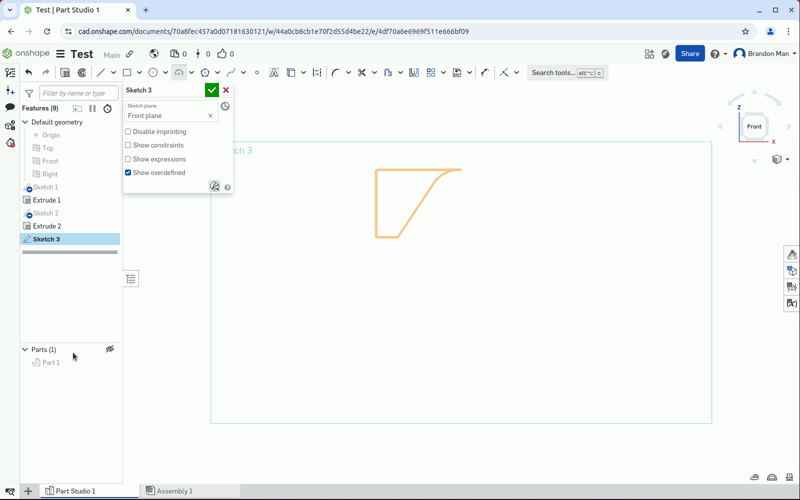
mouse_move(460, 170)
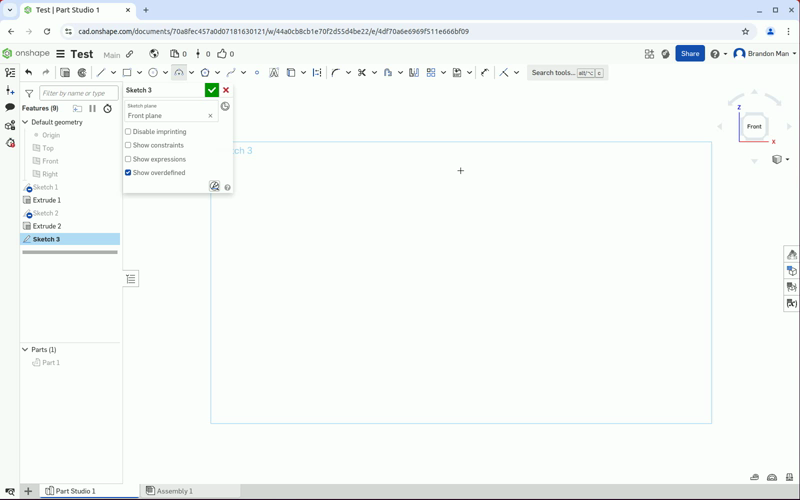
click(460, 170)
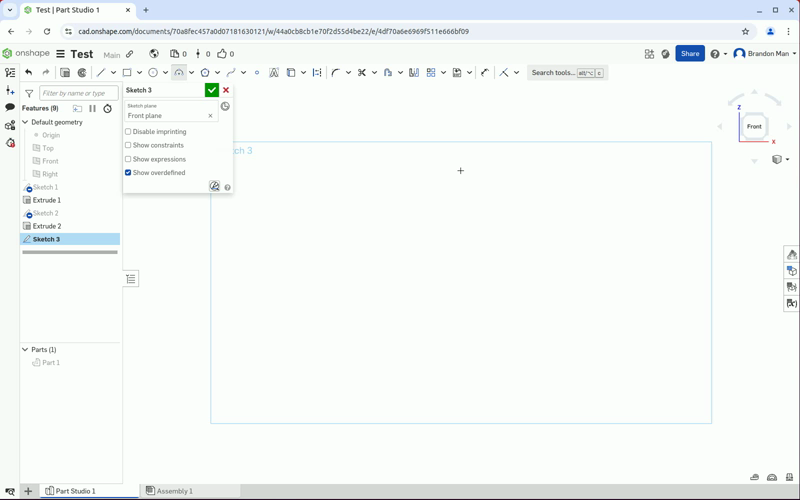
key_up(shift)
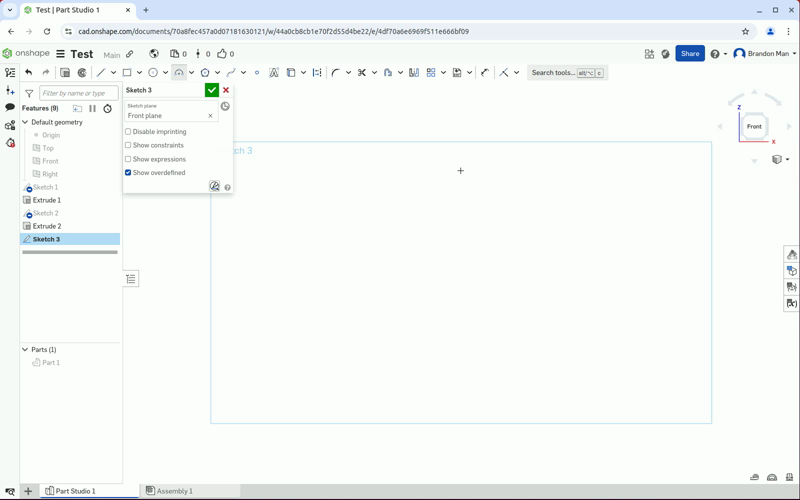
key_down(shift)
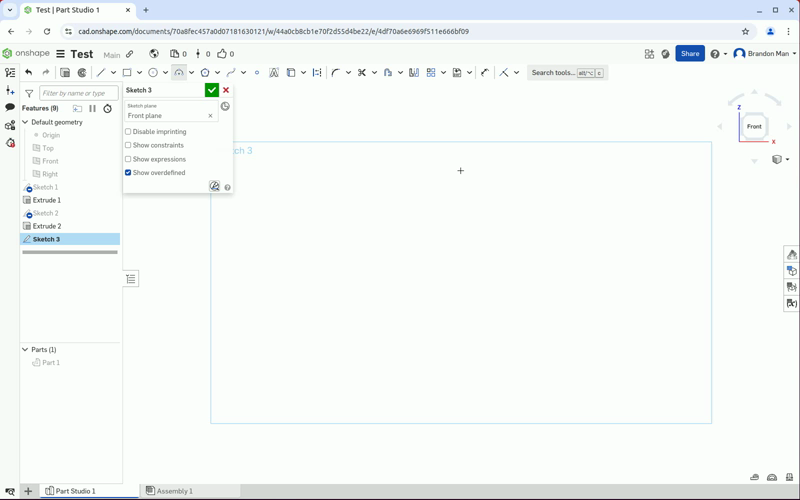
mouse_move(489, 185)
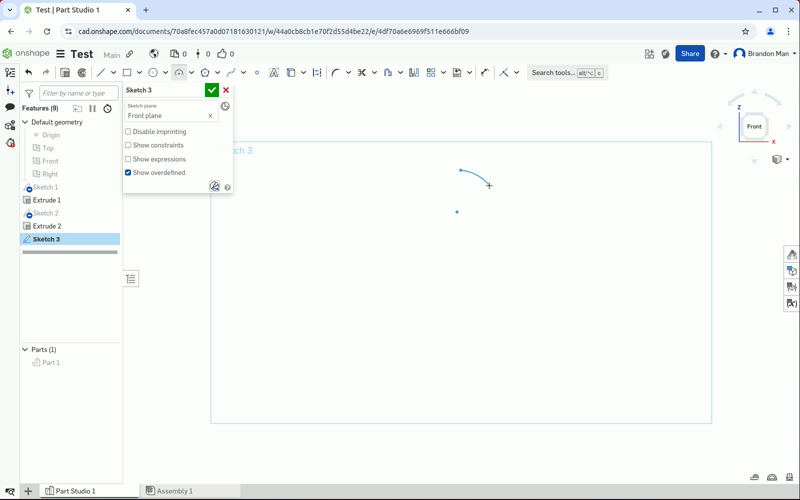
click(489, 185)
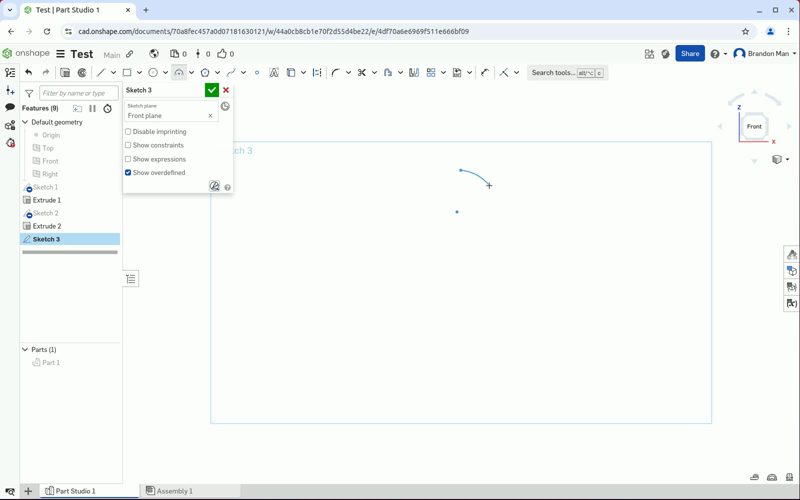
mouse_move(477, 174)
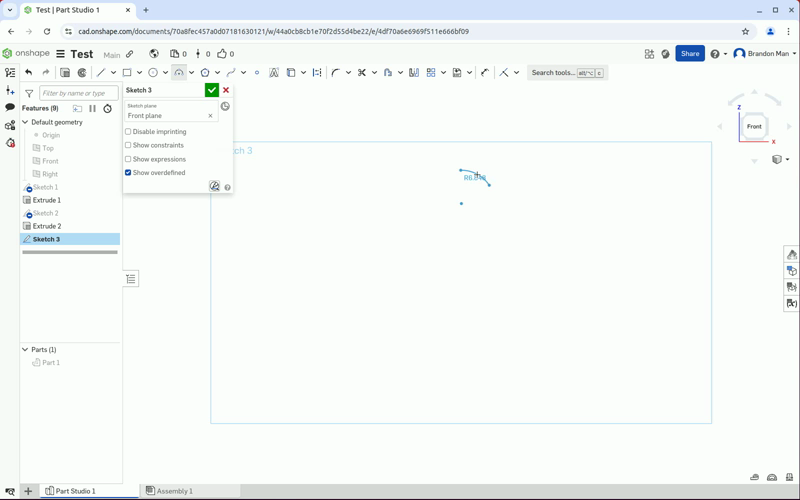
click(477, 174)
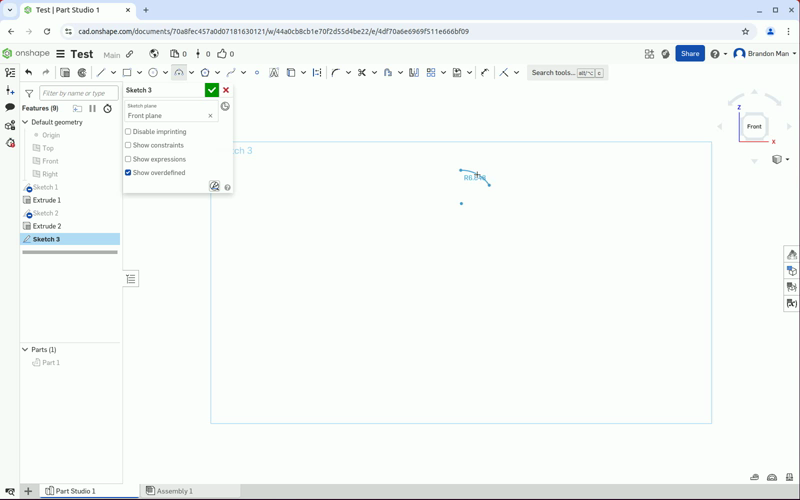
key_up(shift)
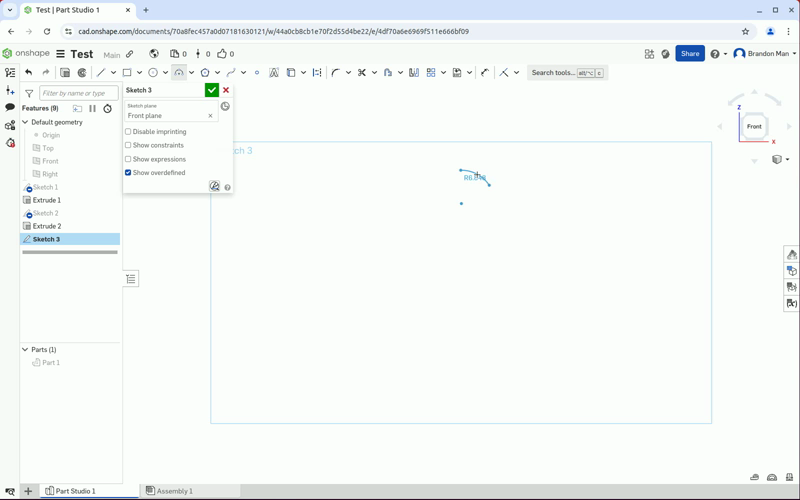
key(esc)
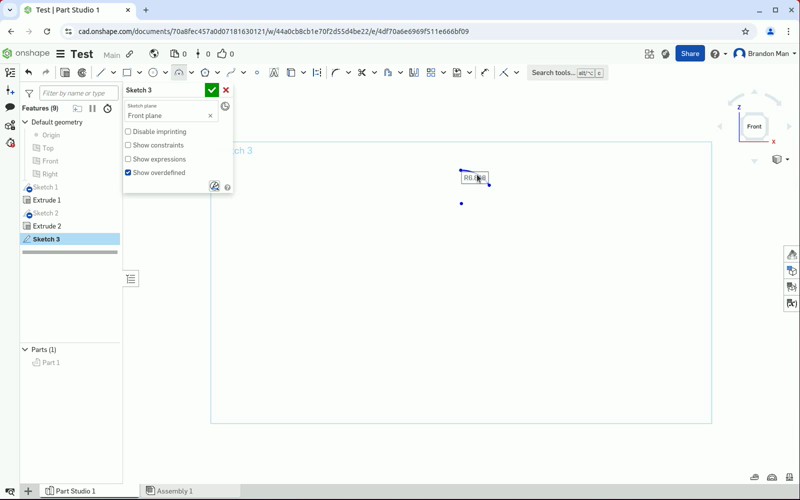
key(l)
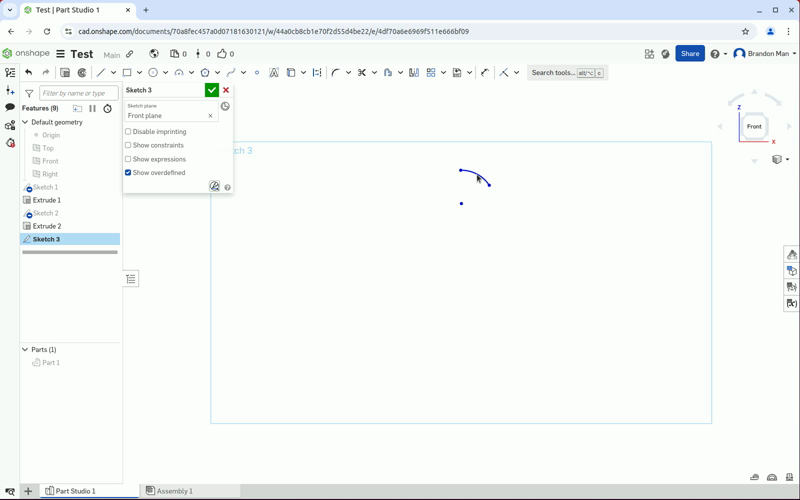
mouse_move(489, 185)
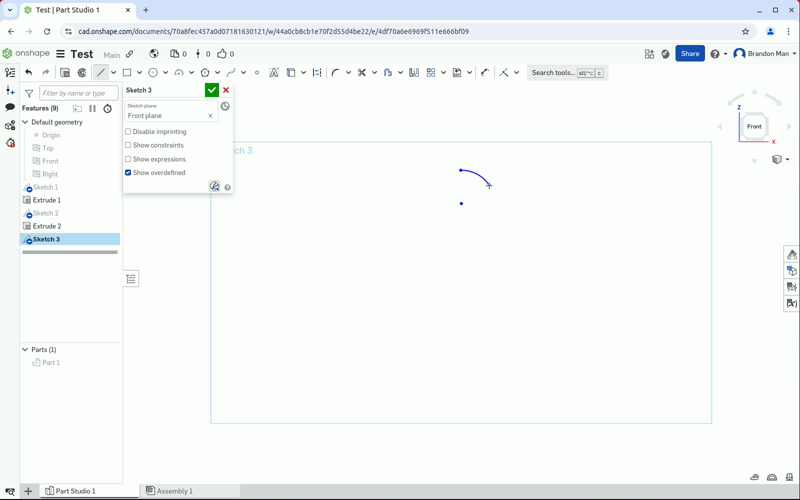
click(489, 185)
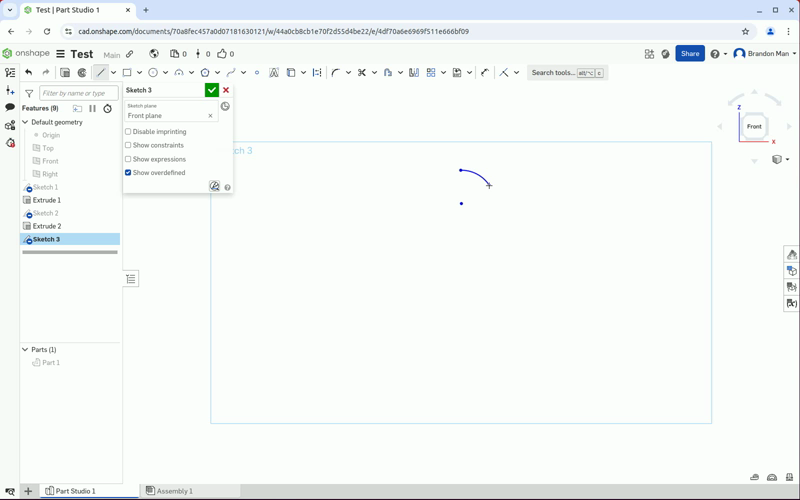
key_down(shift)
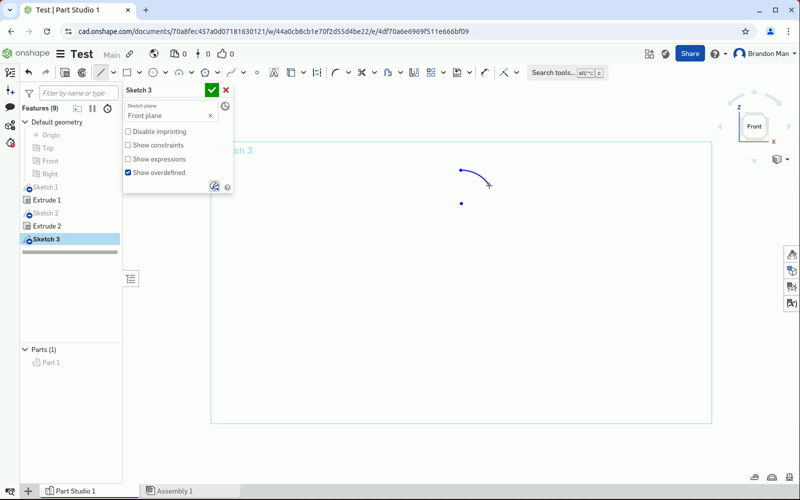
mouse_move(524, 238)
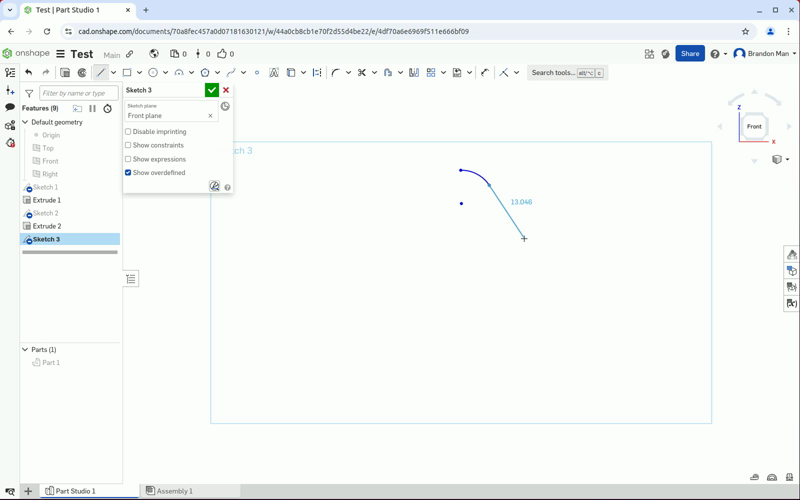
click(524, 238)
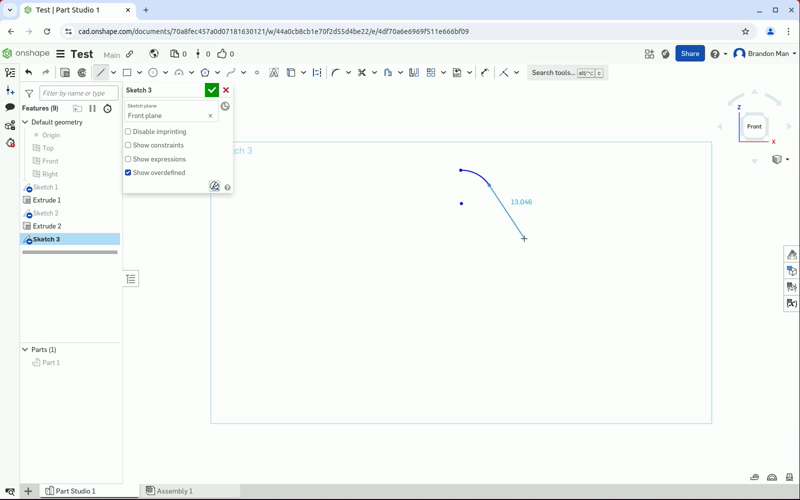
key_up(shift)
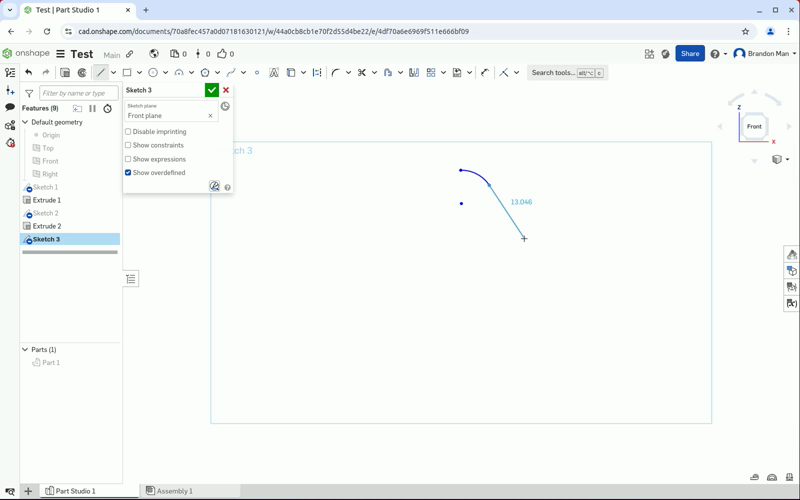
key_down(shift)
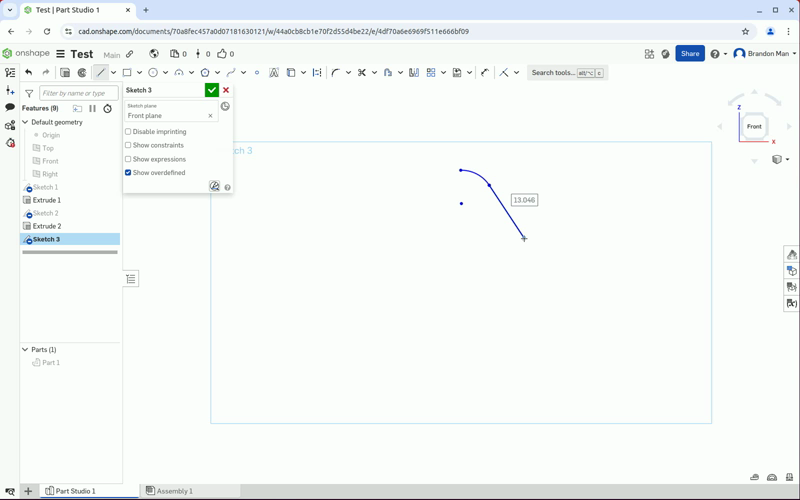
mouse_move(554, 238)
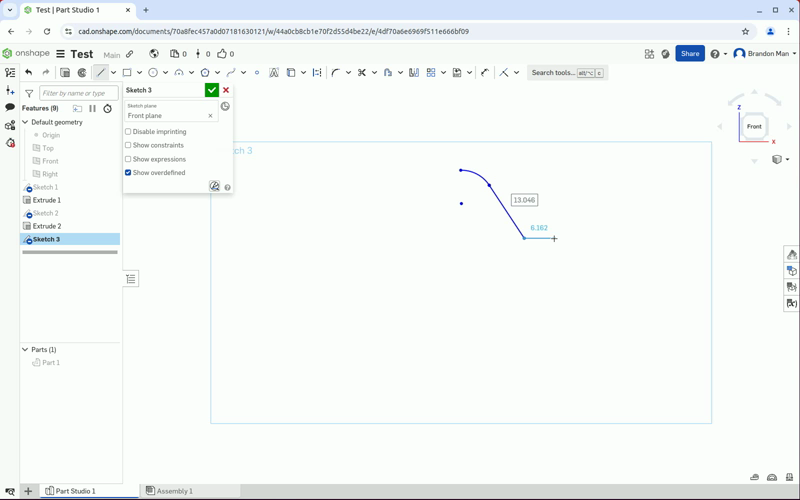
mouse_move(545, 238)
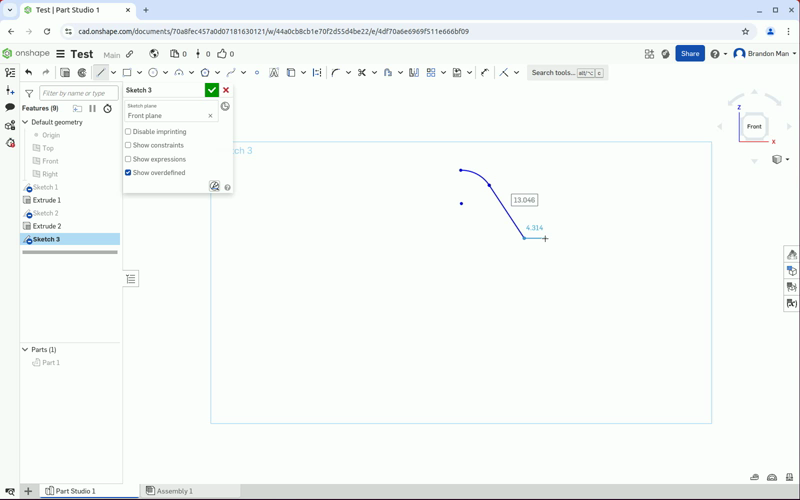
click(545, 238)
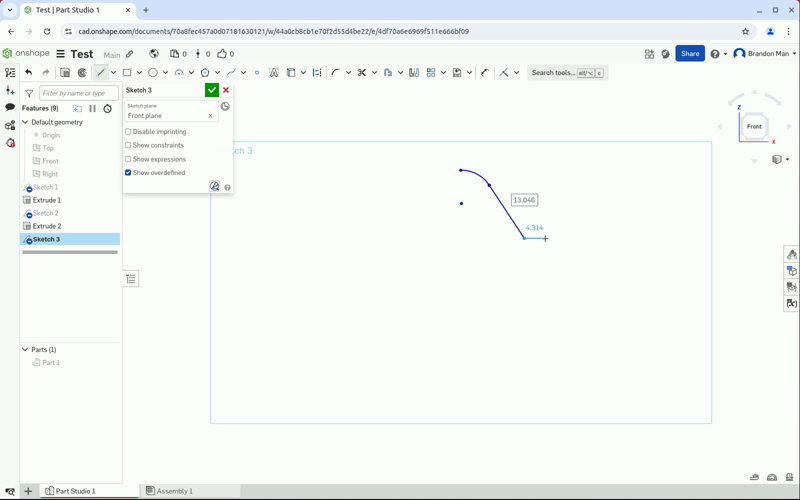
key_up(shift)
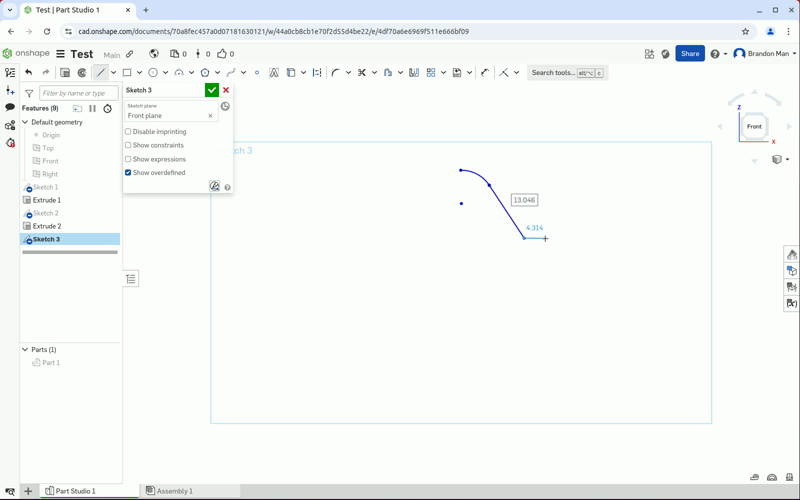
key_down(shift)
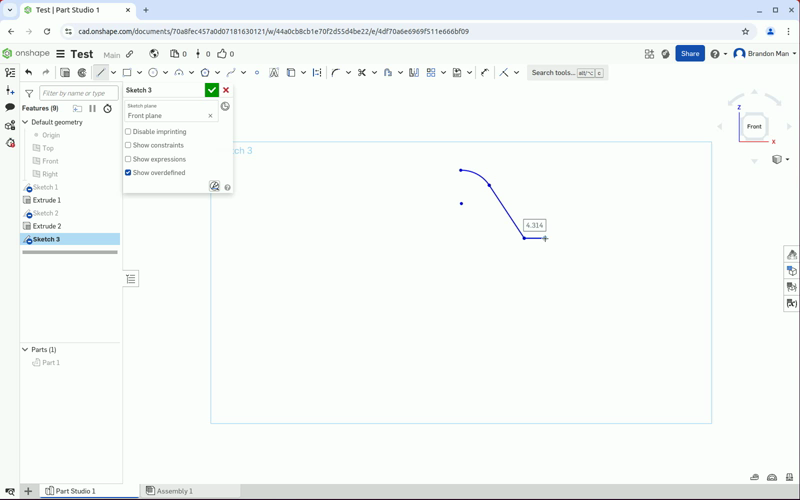
mouse_move(545, 170)
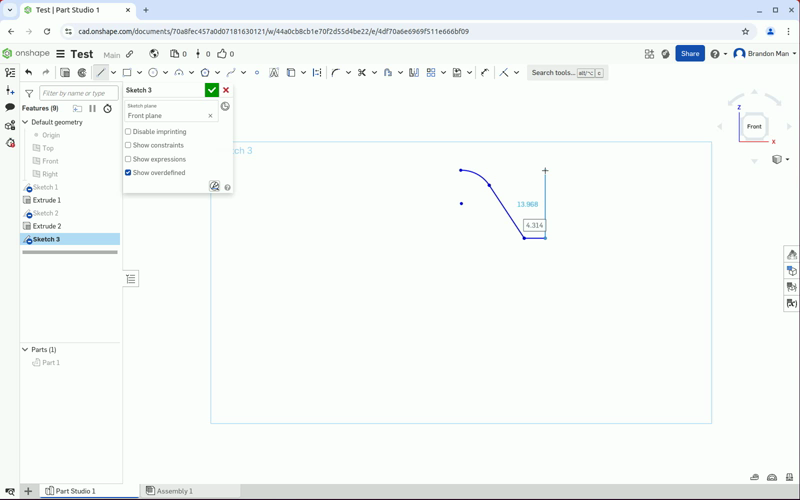
click(545, 170)
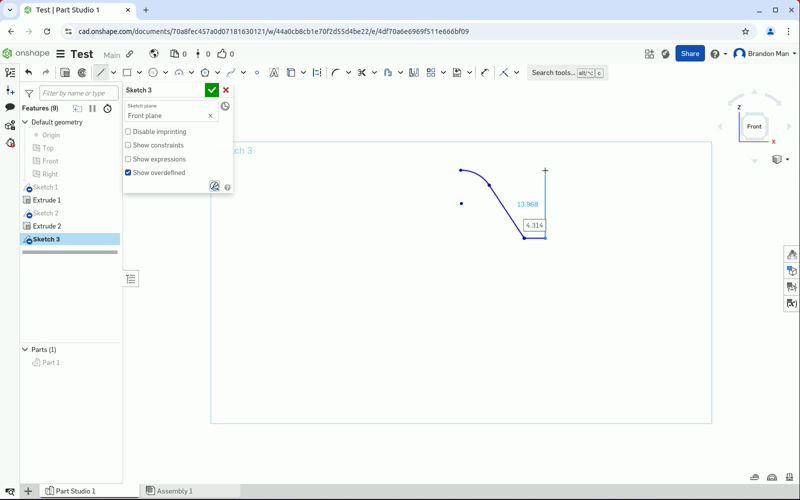
key_up(shift)
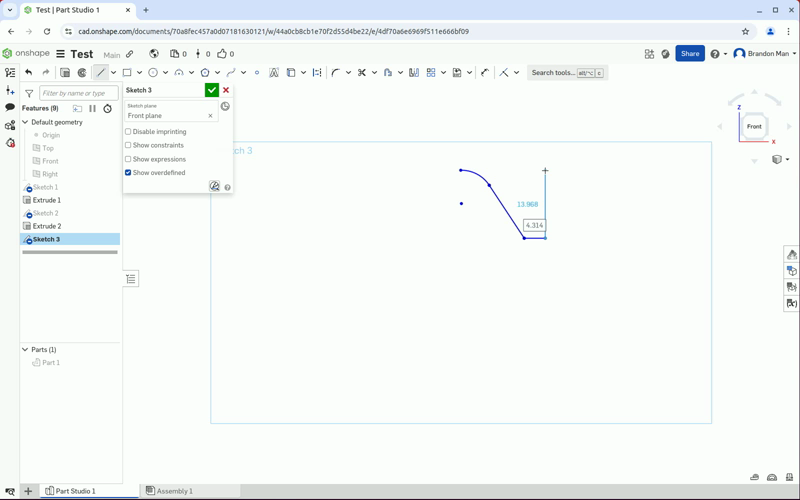
key_down(shift)
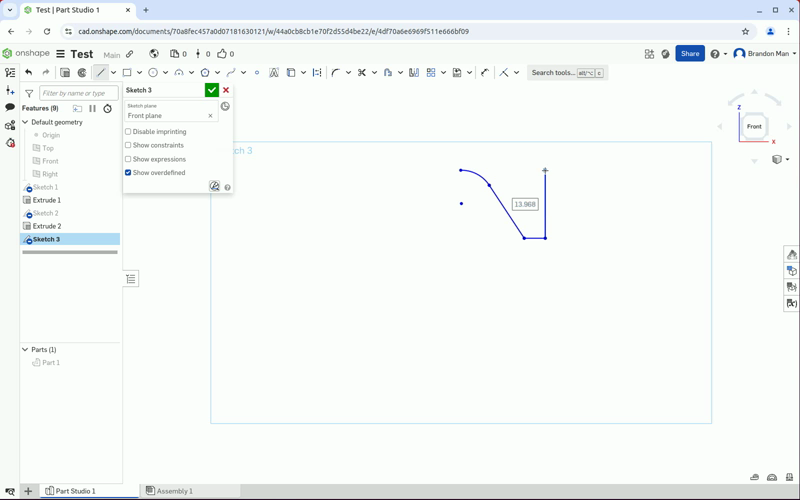
mouse_move(460, 170)
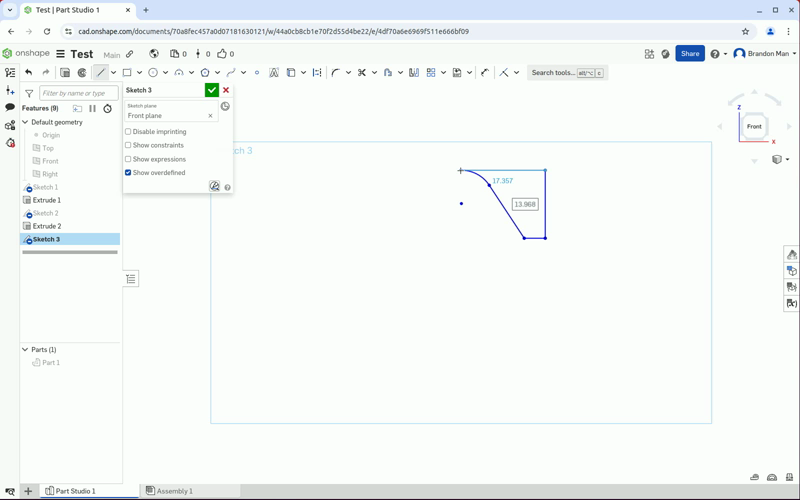
key_up(shift)
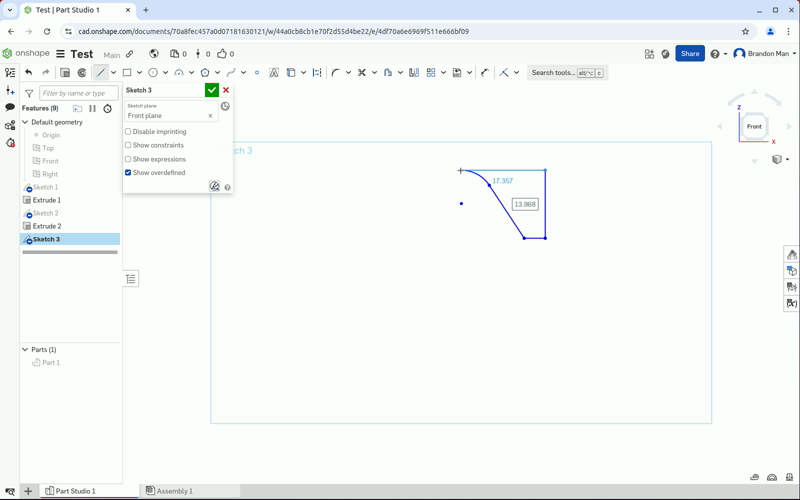
click(460, 170)
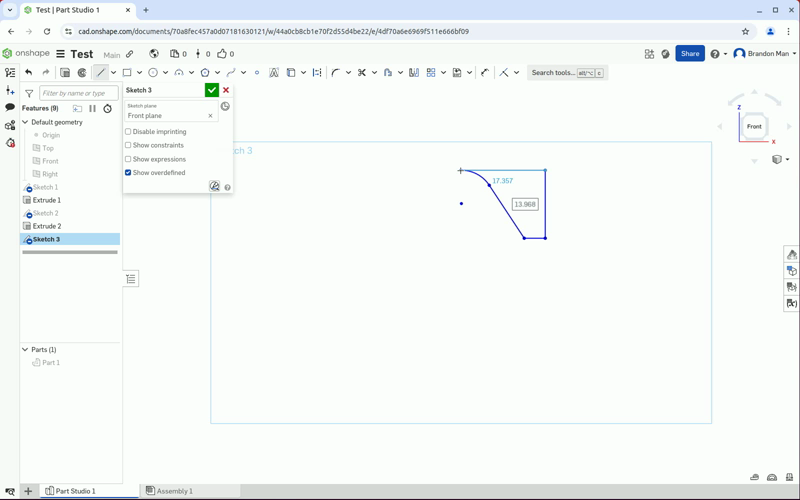
key(esc)
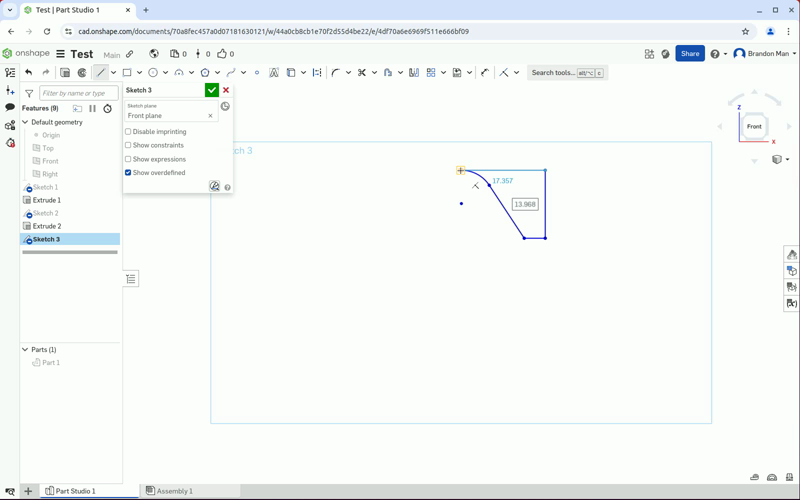
mouse_move(515, 189)
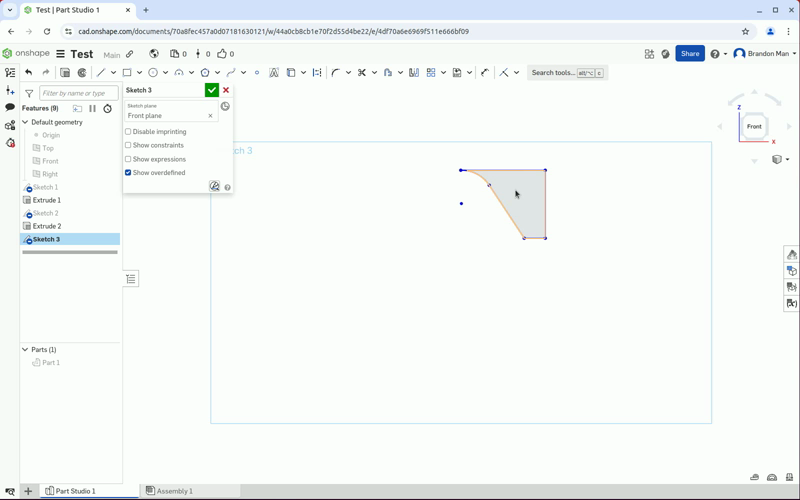
click(515, 189)
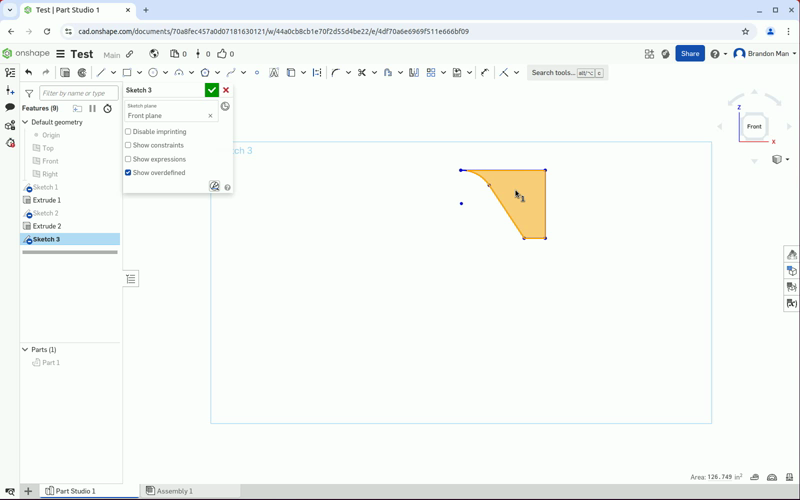
mouse_move(73, 352)
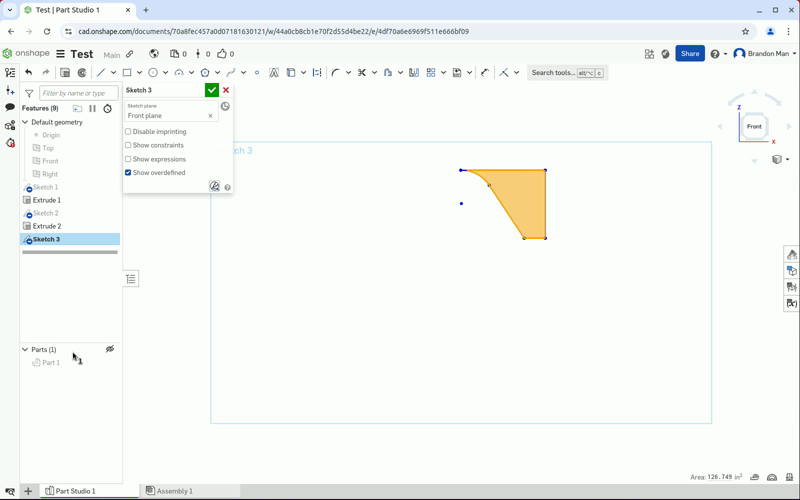
key(shift+y)
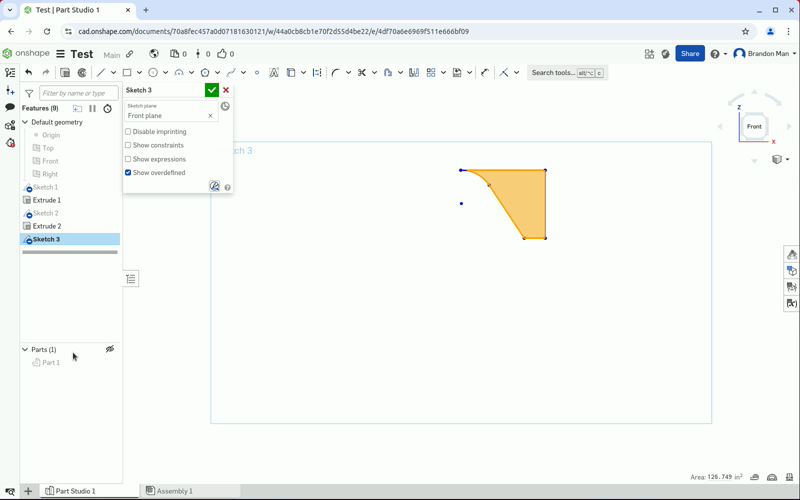
key(shift+e)
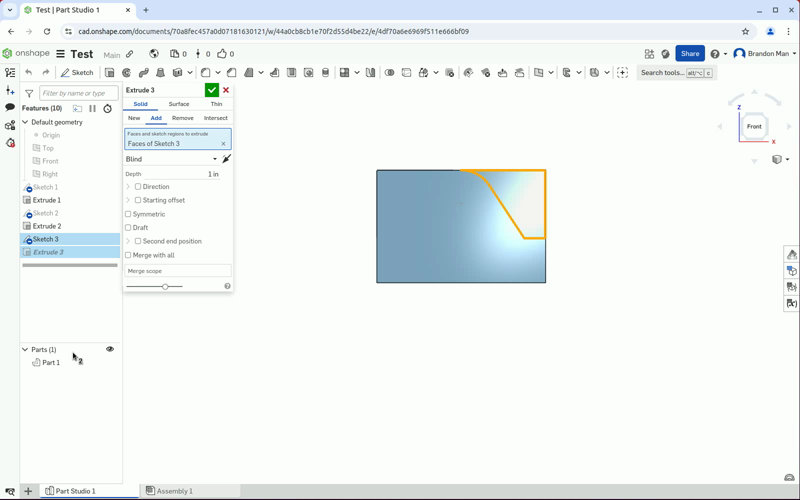
mouse_move(143, 106)
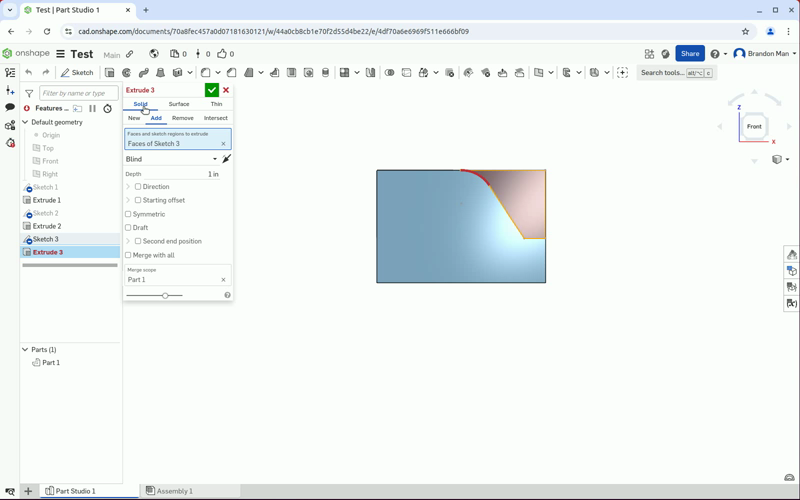
click(143, 106)
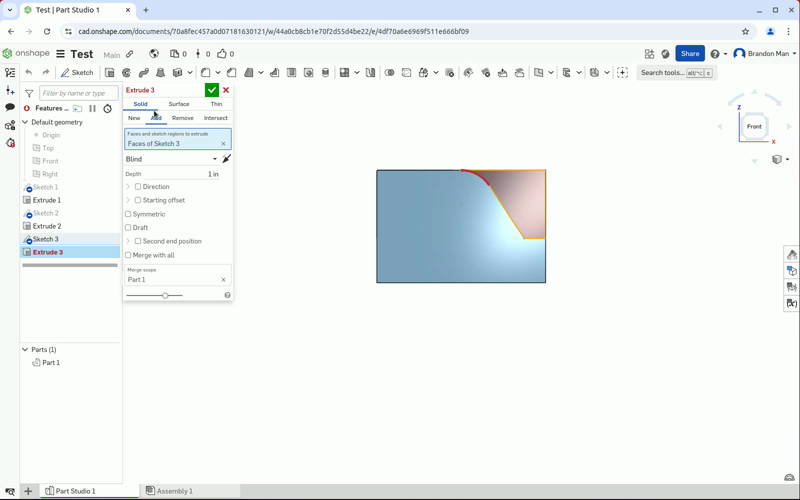
mouse_move(186, 120)
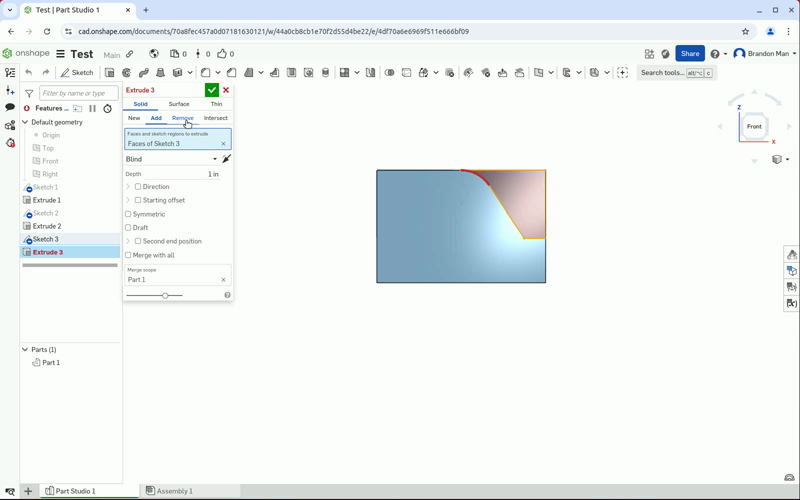
click(186, 120)
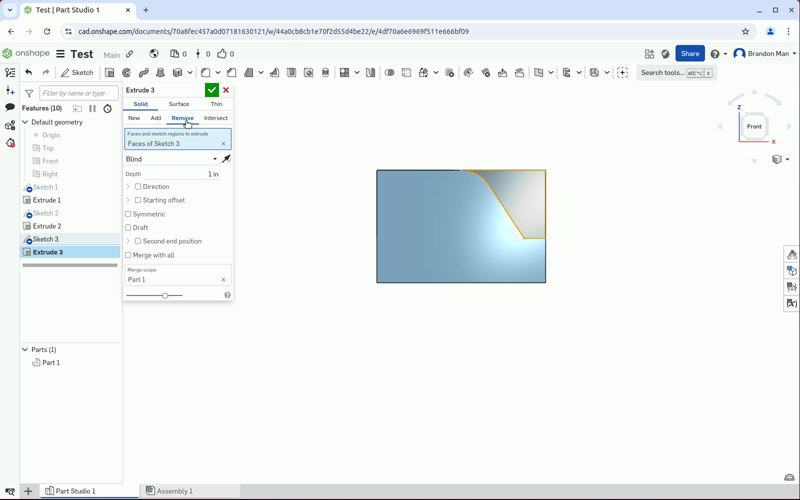
key(tab, 4)
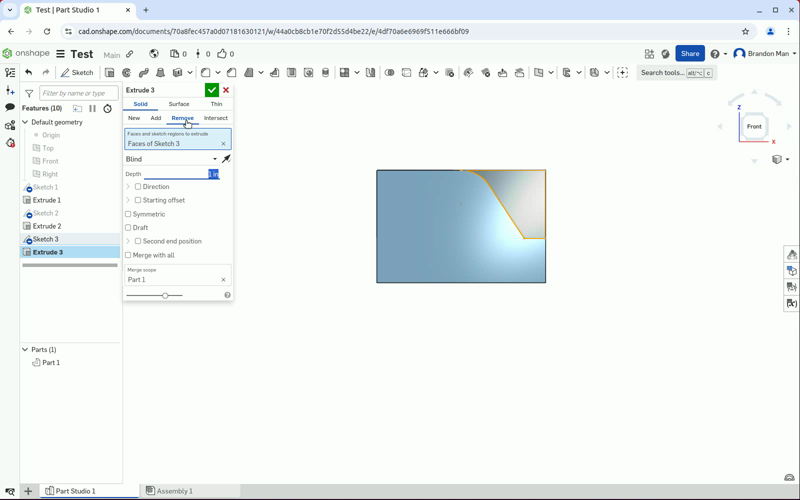
text(12.036)
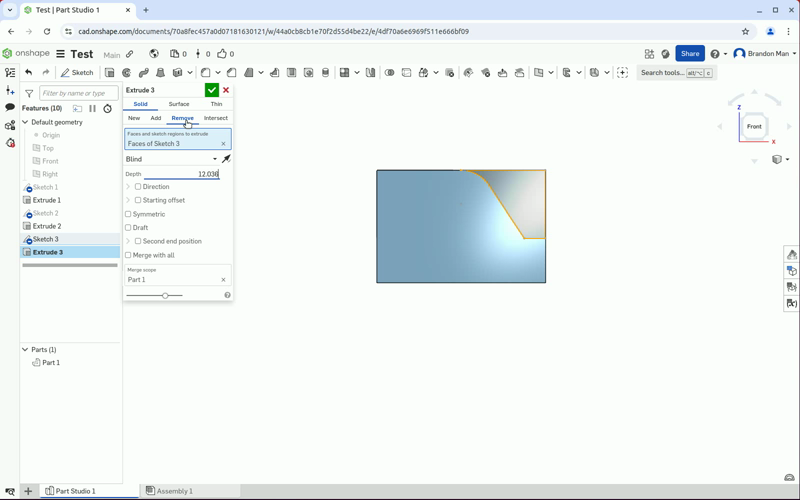
key(tab, 6)
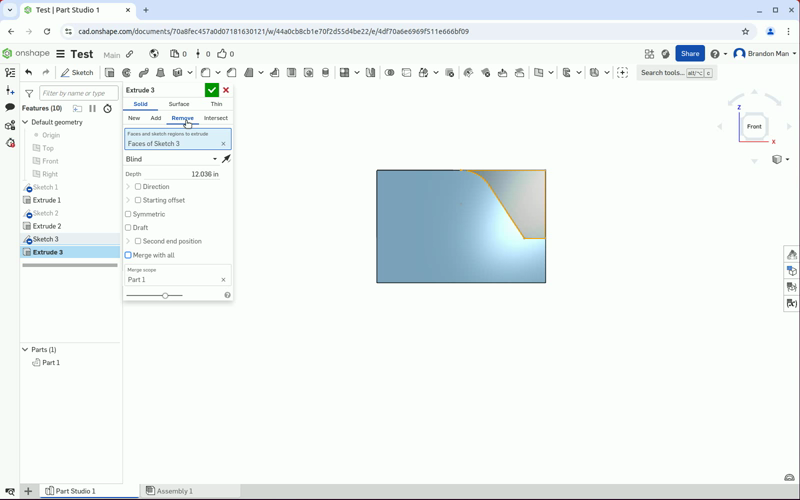
key(space)
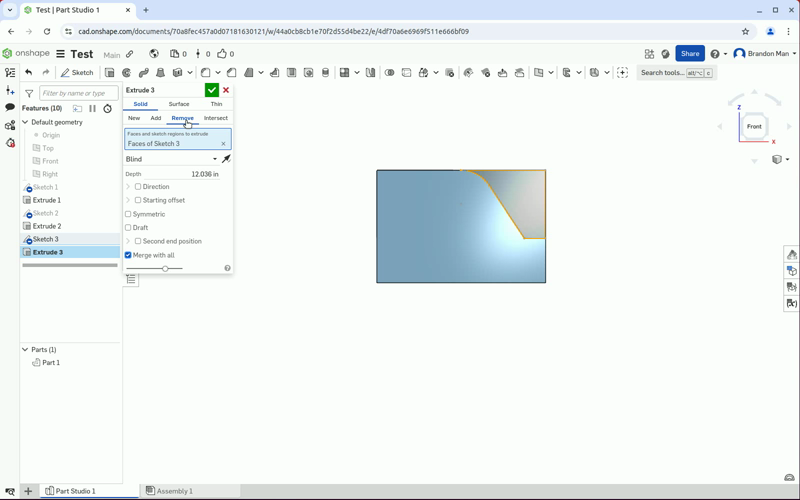
key(enter)
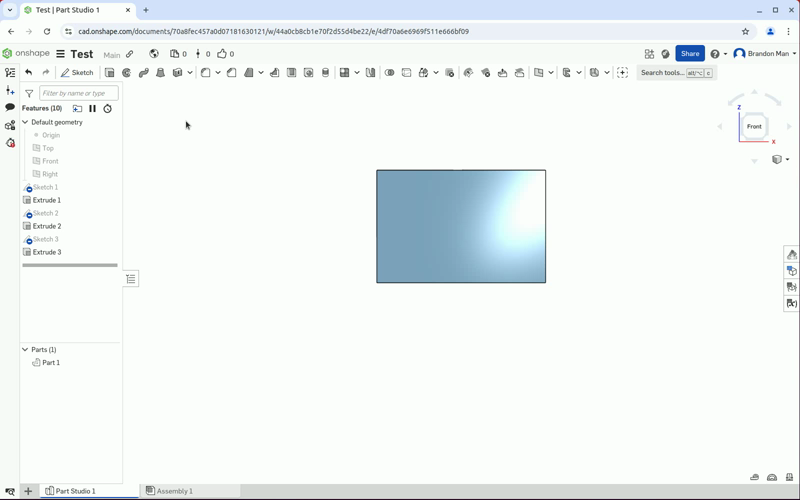
key(shift+h)
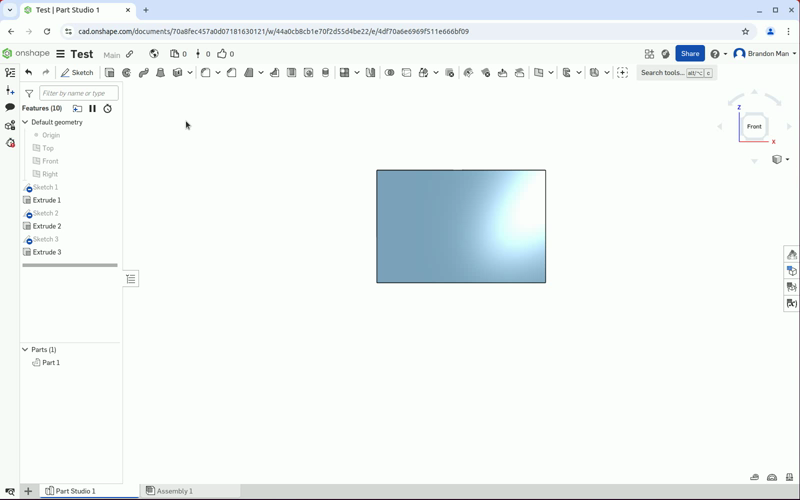
key(shift+h)
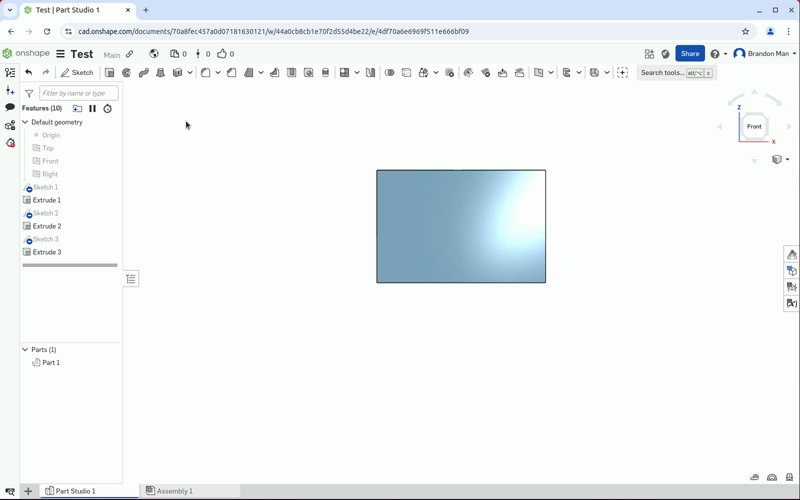
mouse_move(73, 189)
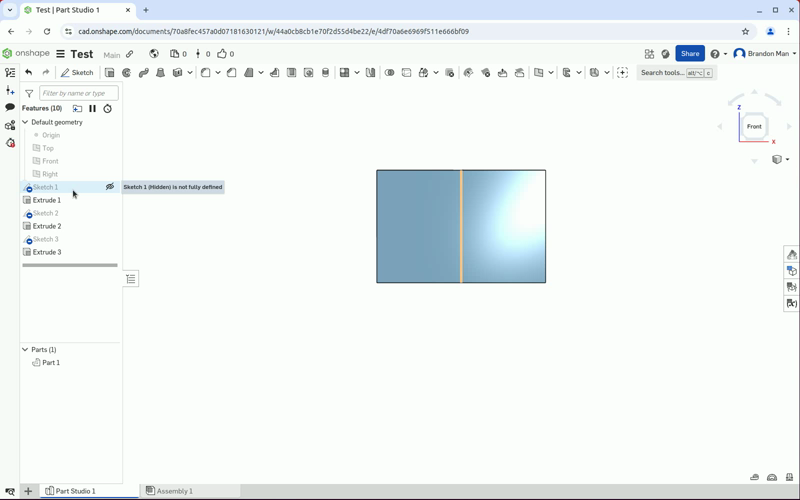
click(73, 189)
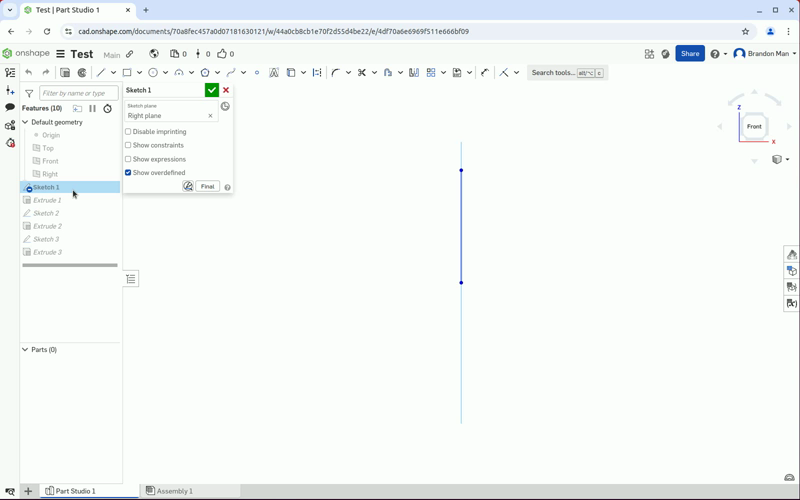
mouse_move(229, 92)
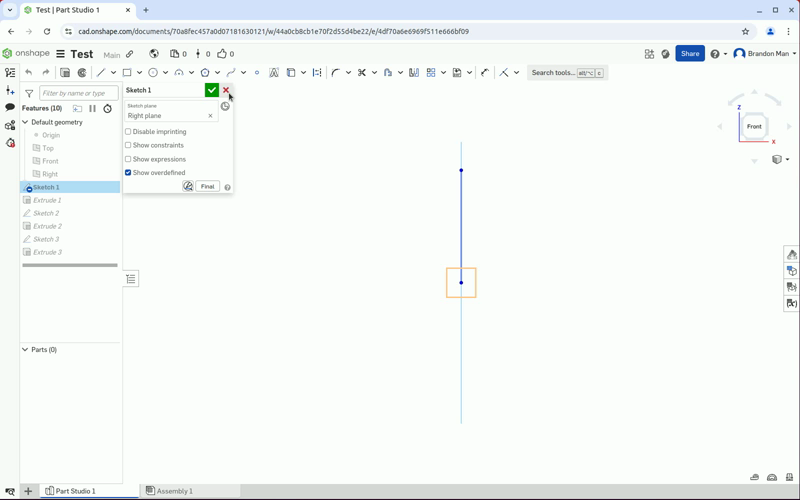
click(229, 92)
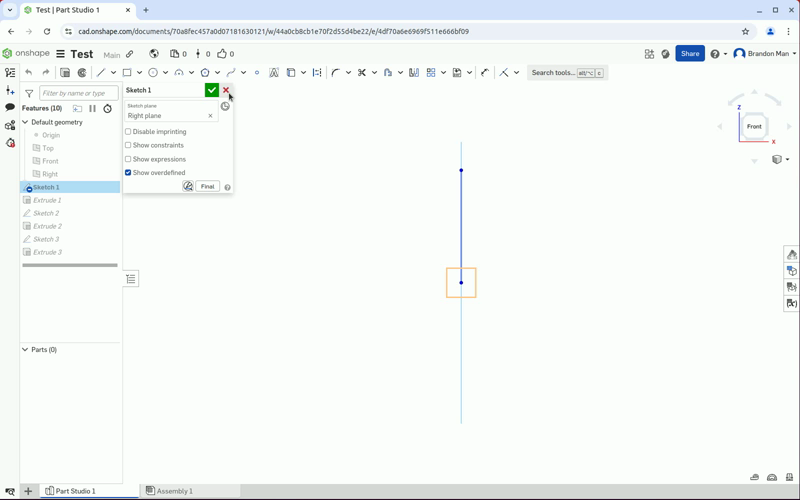
key(shift+s)
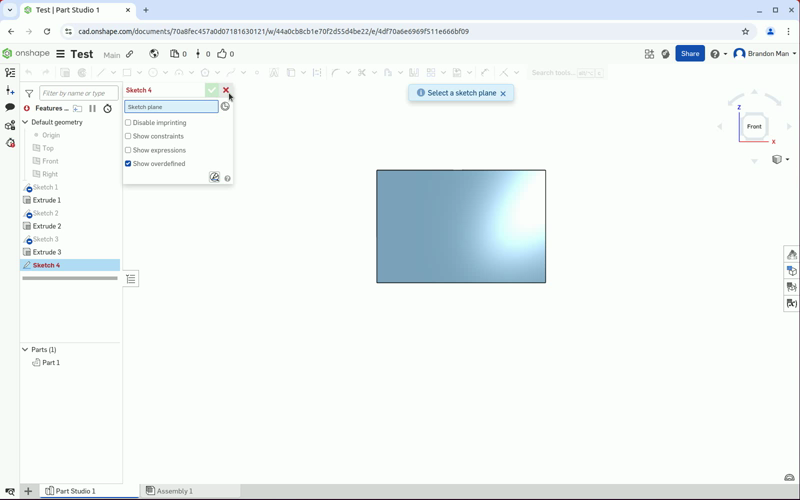
mouse_move(73, 163)
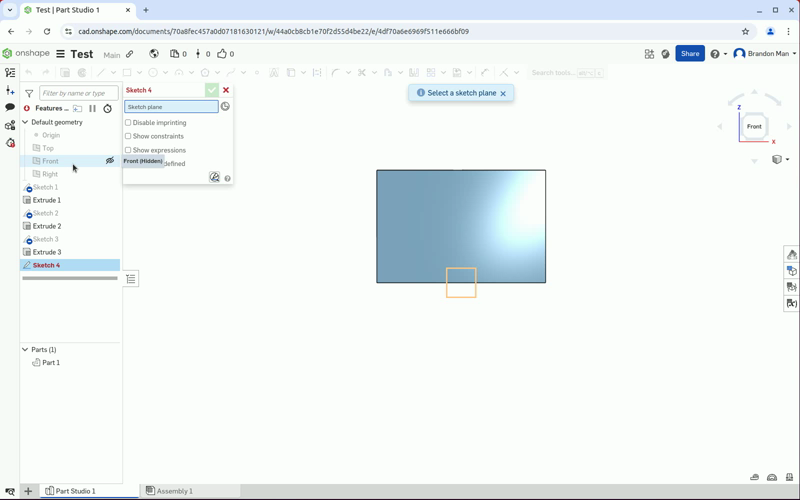
click(73, 163)
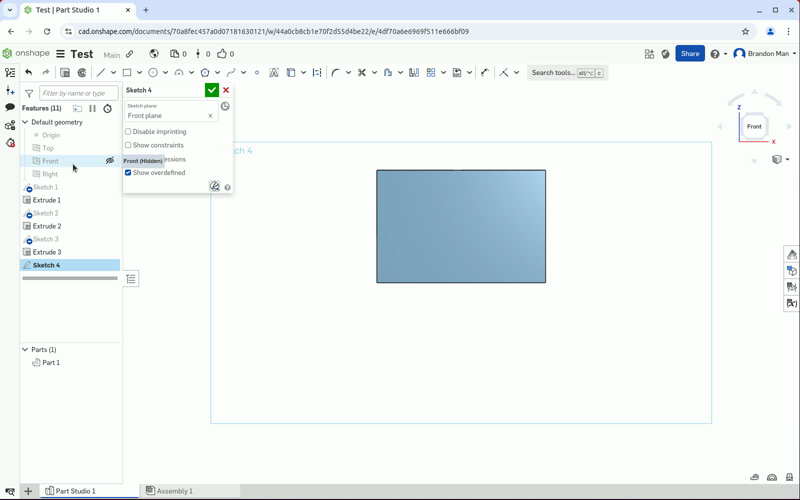
mouse_move(73, 352)
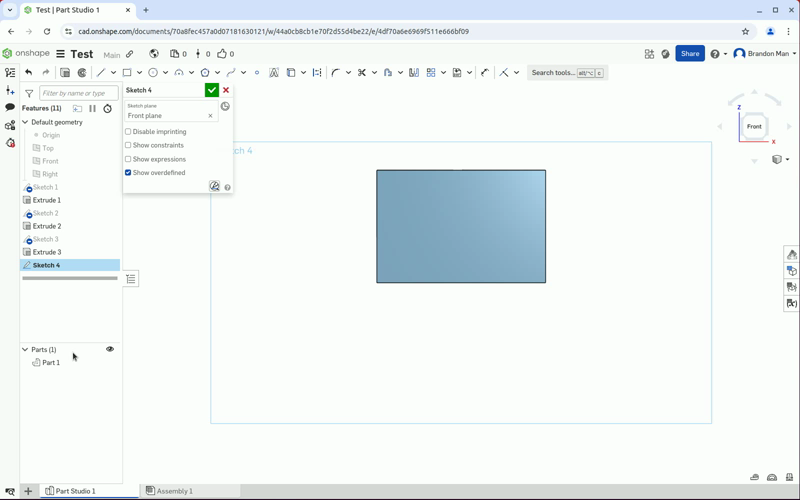
key(y)
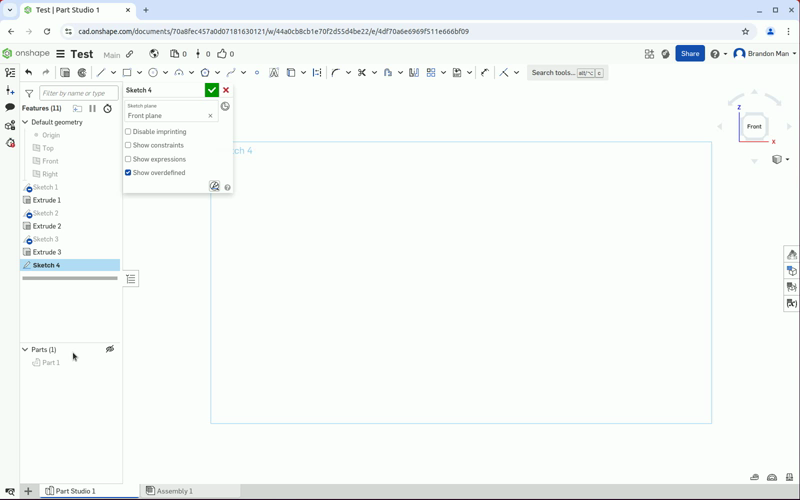
key(c)
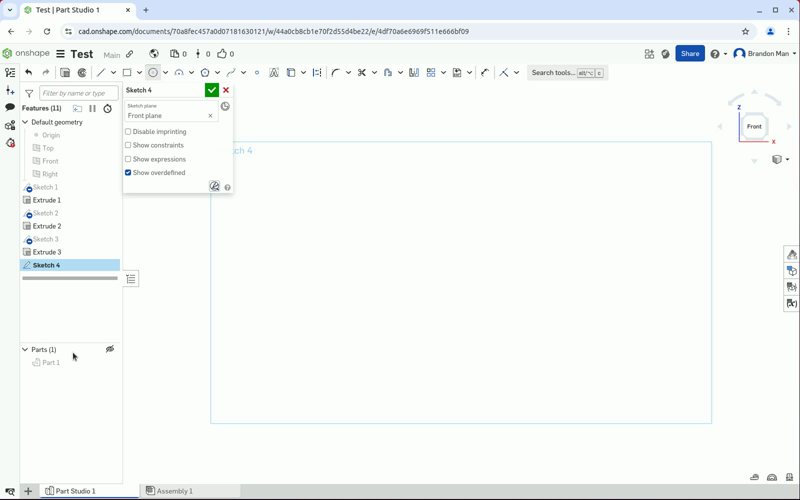
key_down(shift)
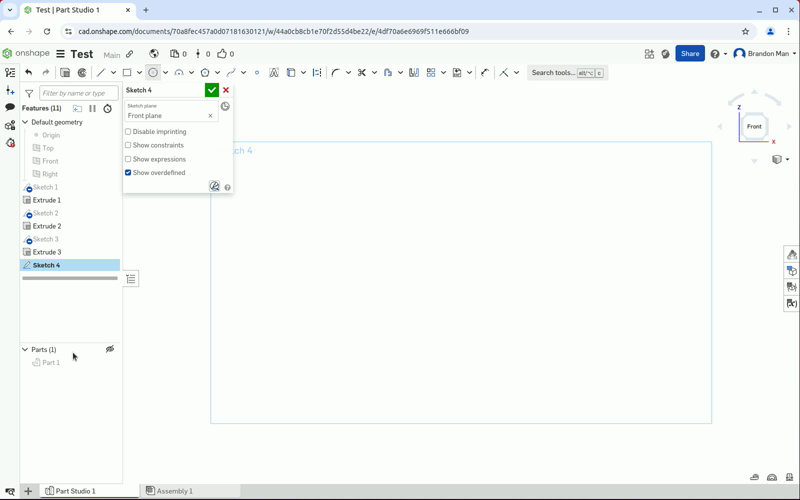
mouse_move(461, 204)
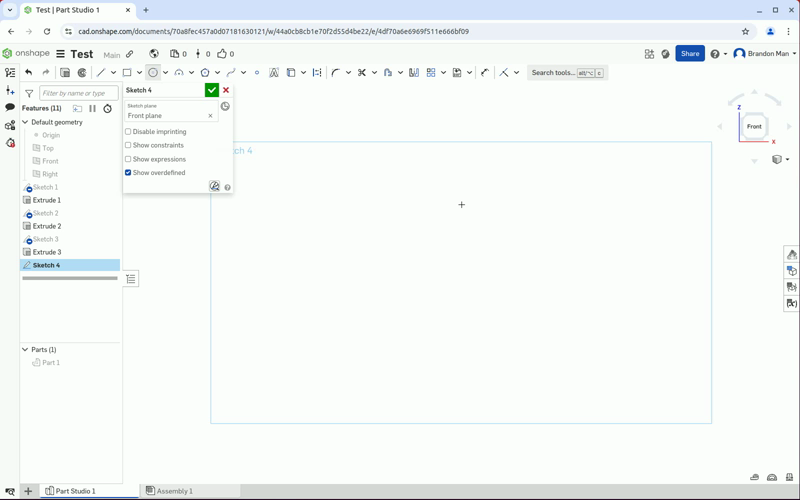
click(461, 204)
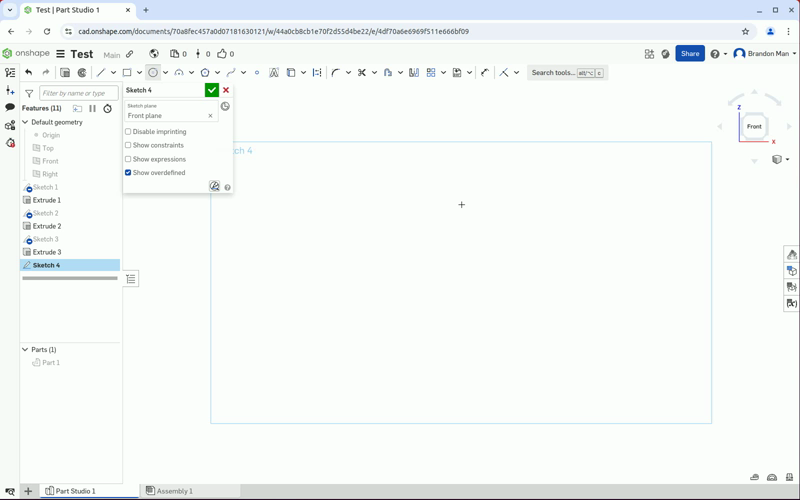
key_up(shift)
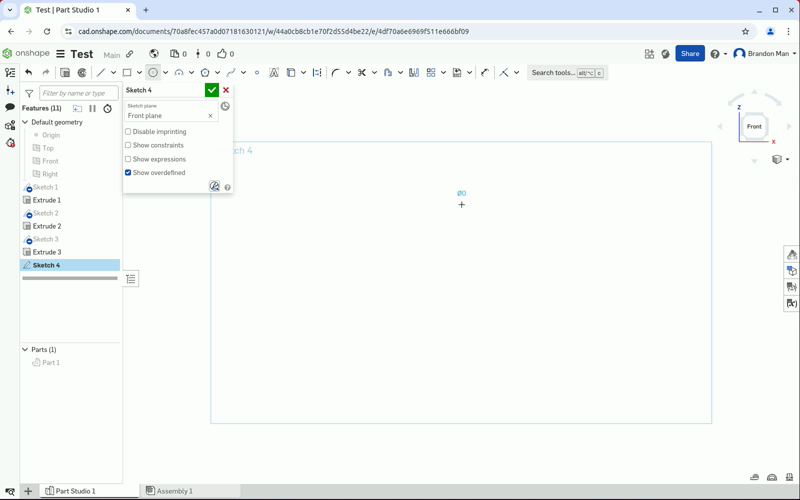
mouse_move(479, 204)
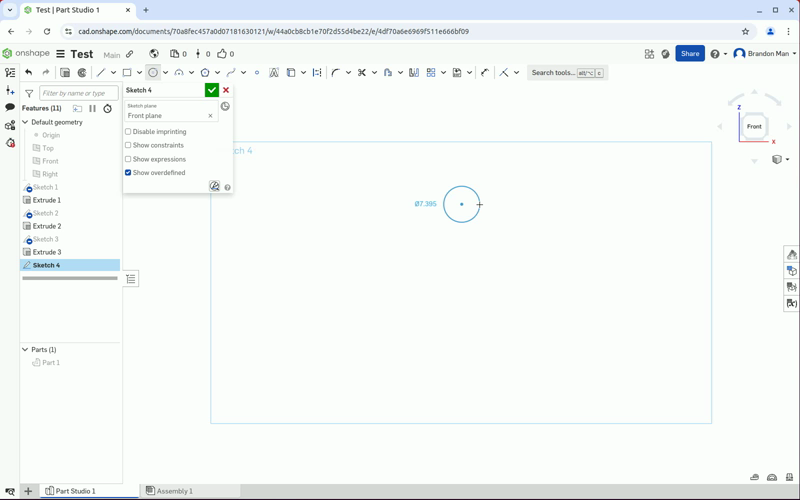
click(479, 204)
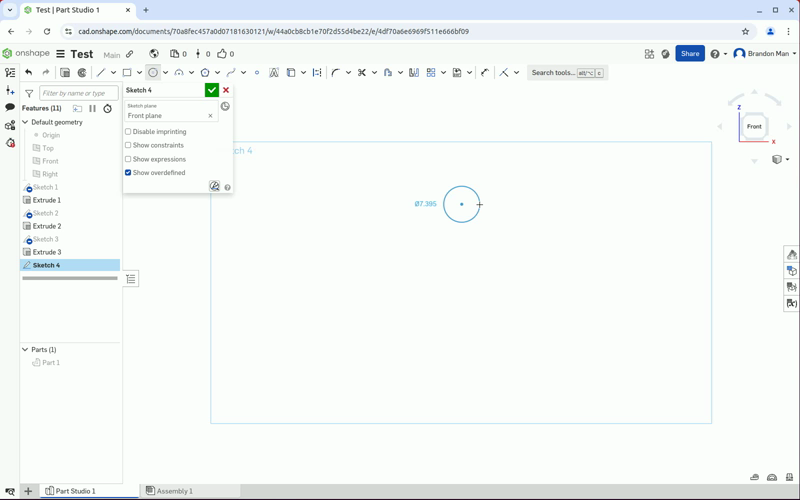
key(esc)
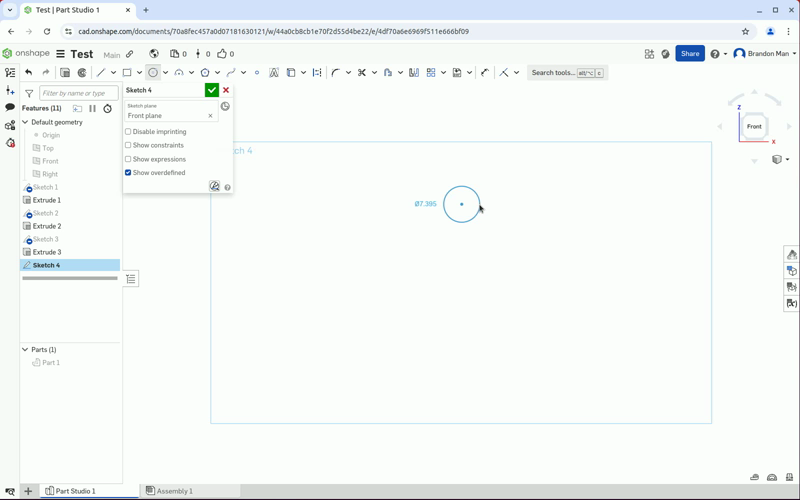
mouse_move(461, 213)
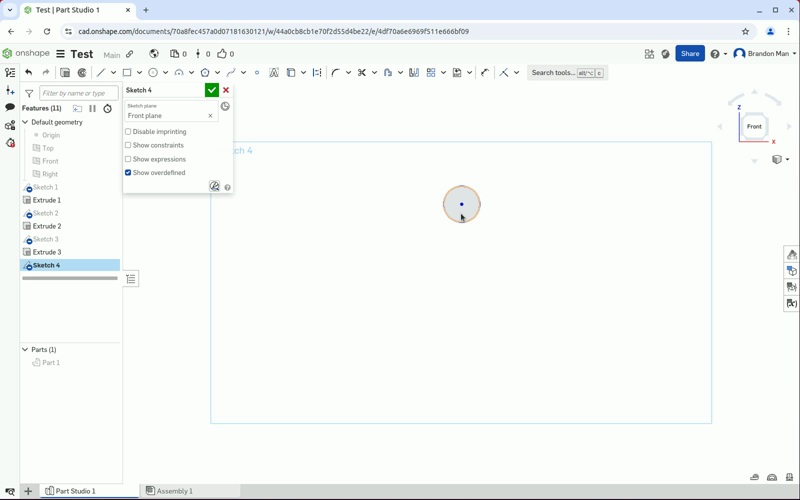
scroll(6)
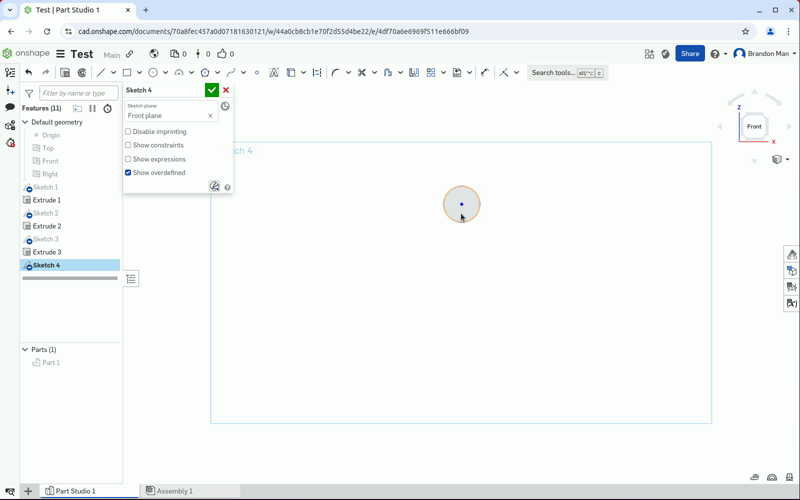
scroll(6)
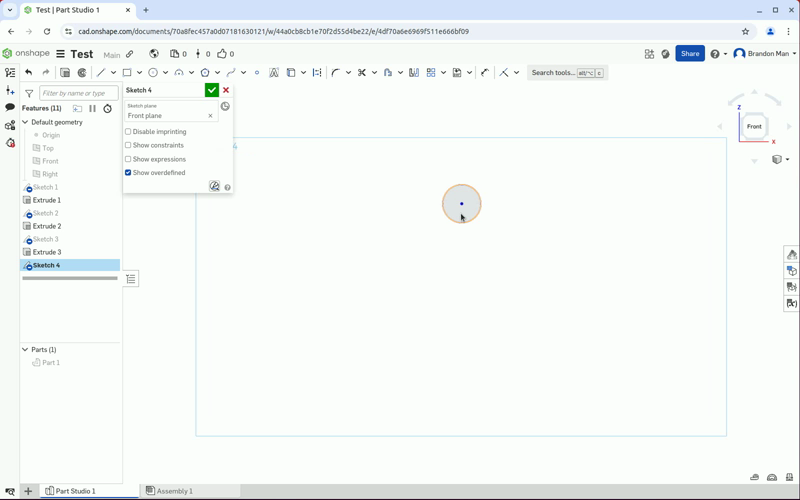
scroll(6)
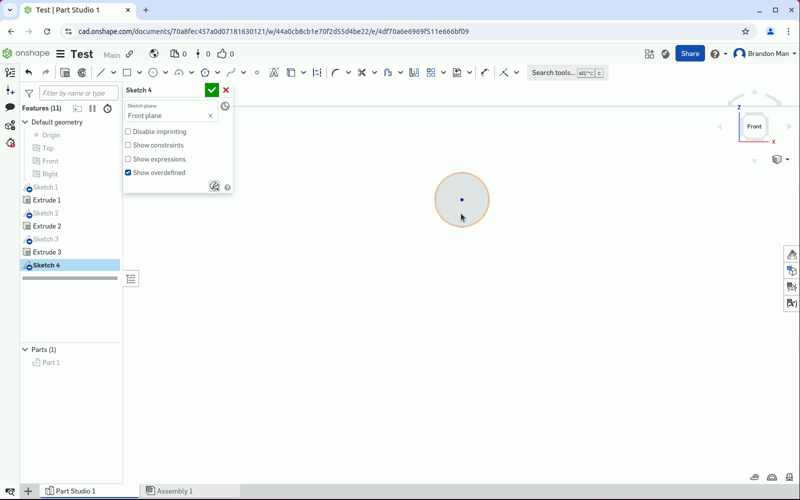
scroll(6)
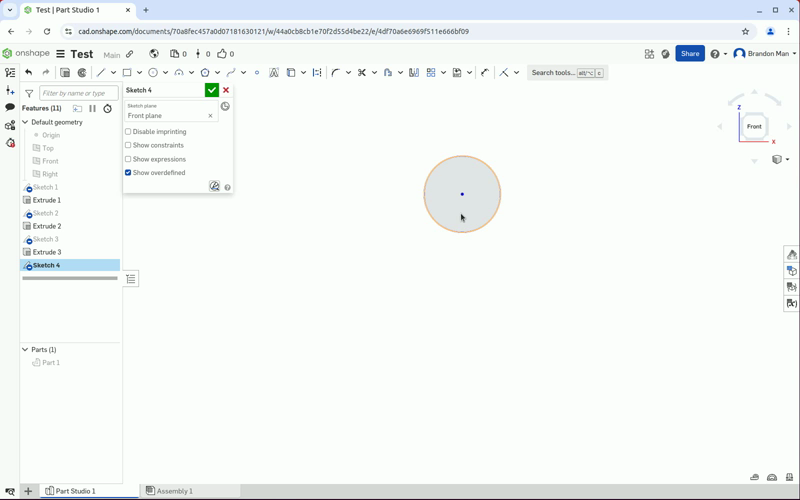
scroll(6)
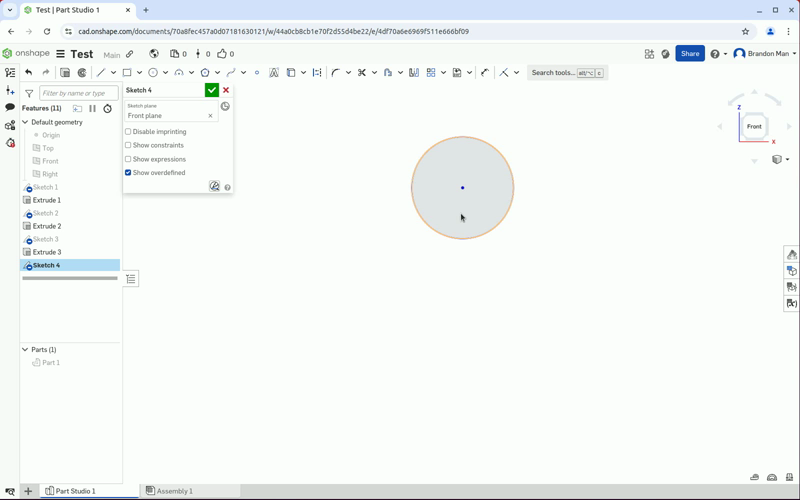
scroll(6)
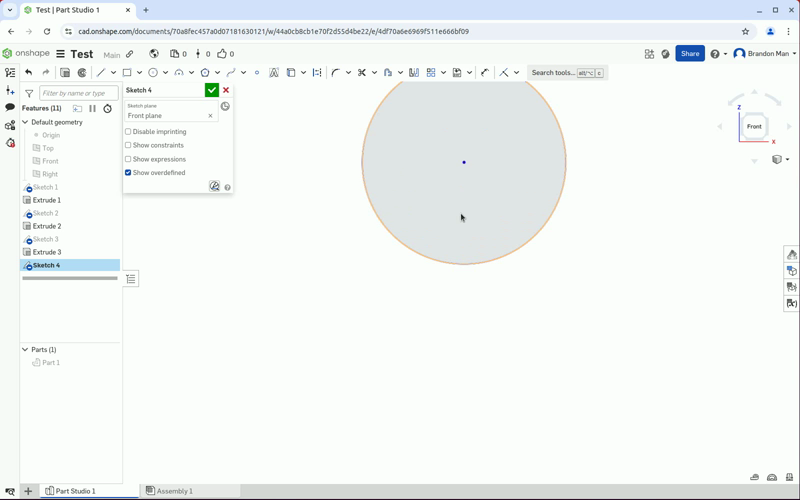
scroll(6)
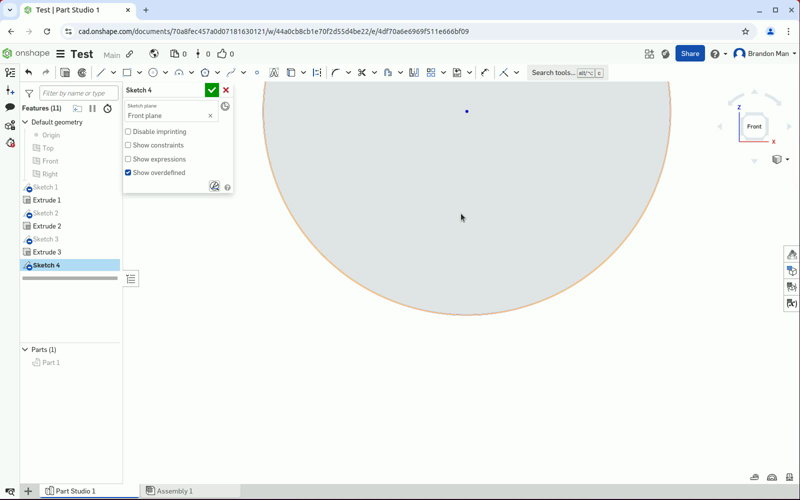
click(461, 213)
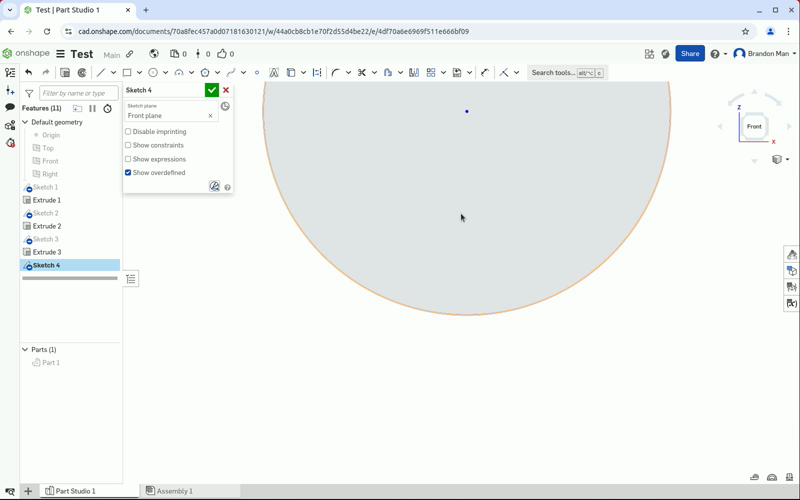
scroll(-6)
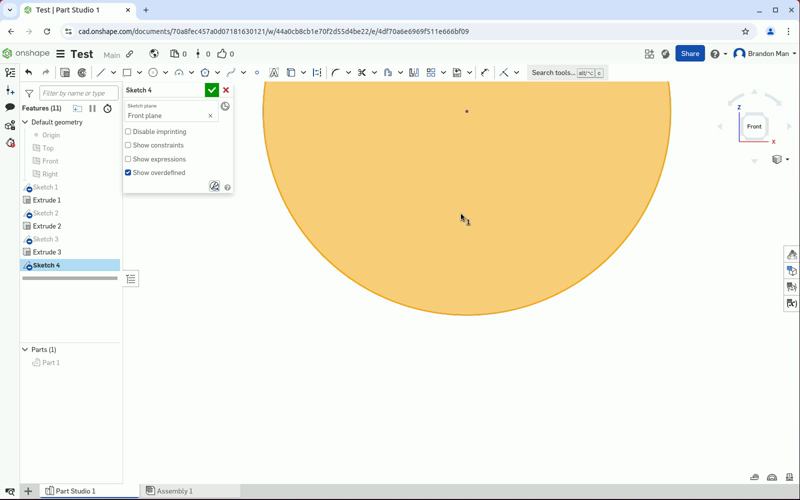
scroll(-6)
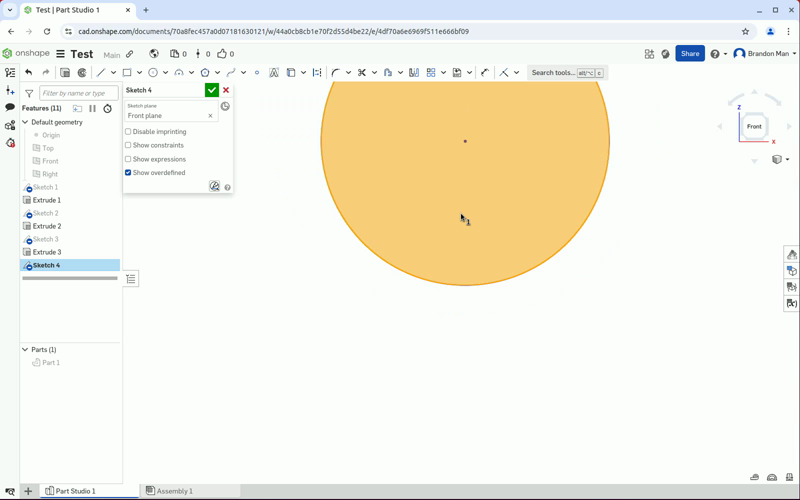
scroll(-6)
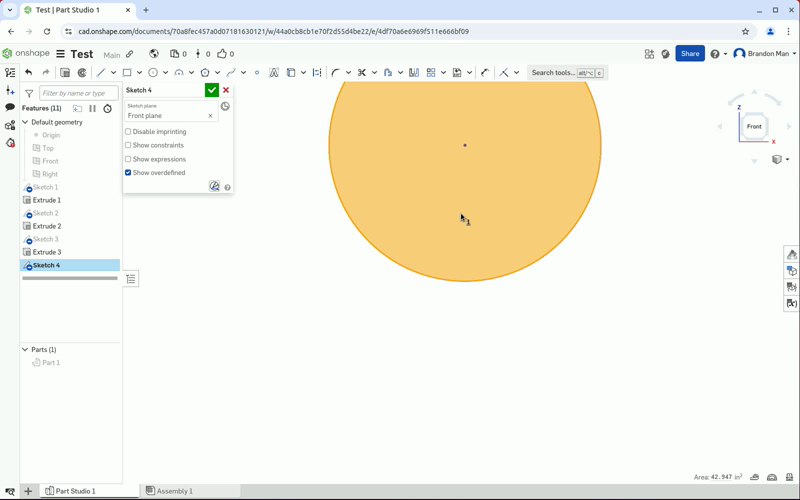
scroll(-6)
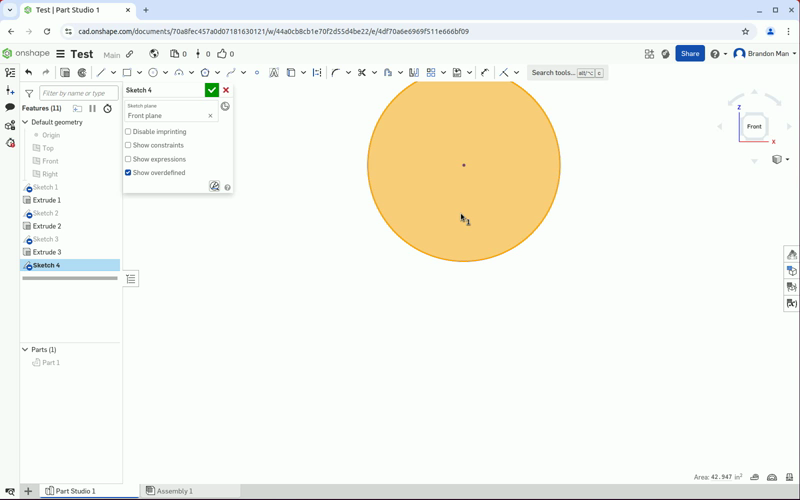
scroll(-6)
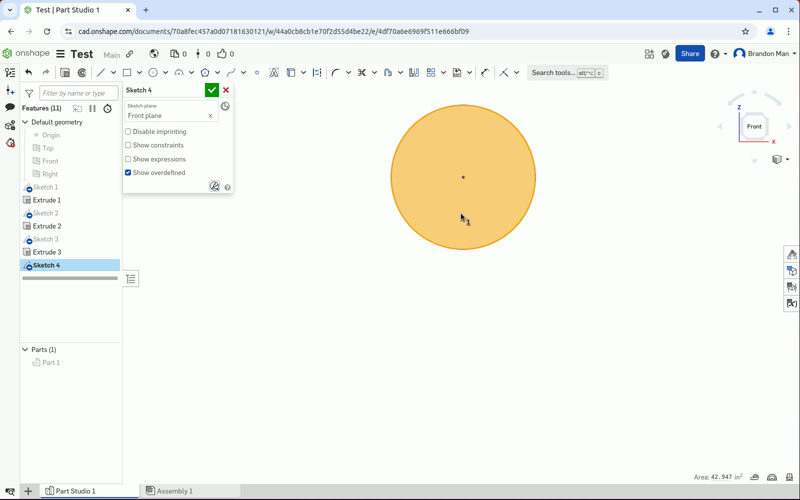
scroll(-6)
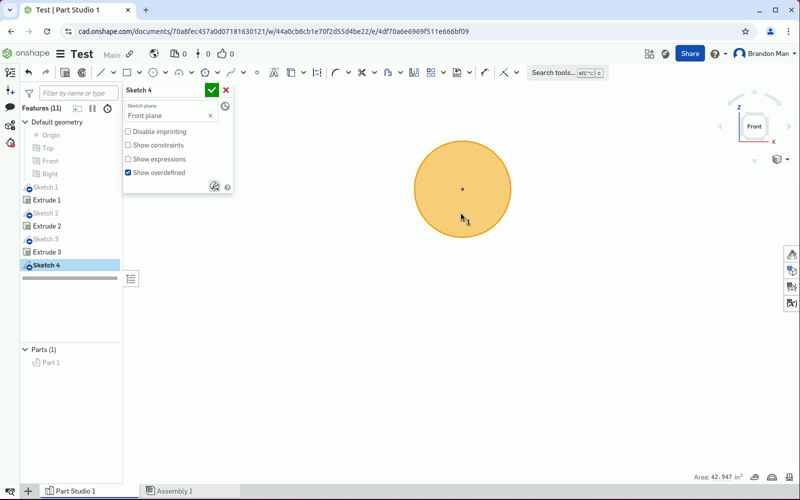
scroll(-6)
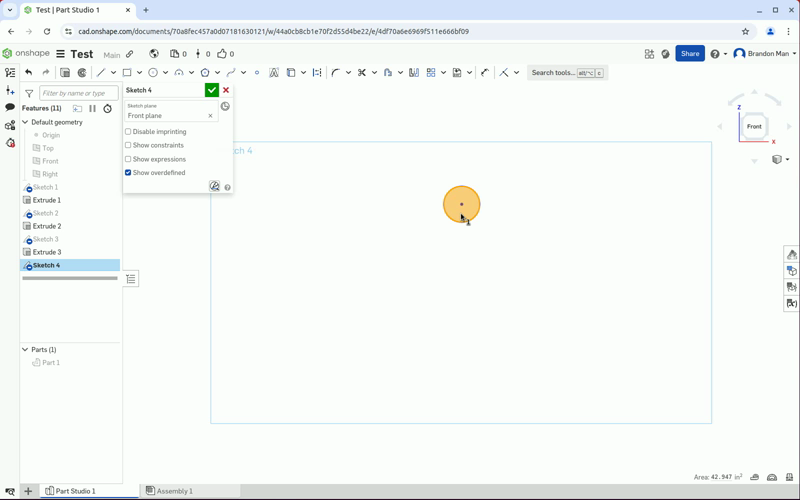
mouse_move(73, 352)
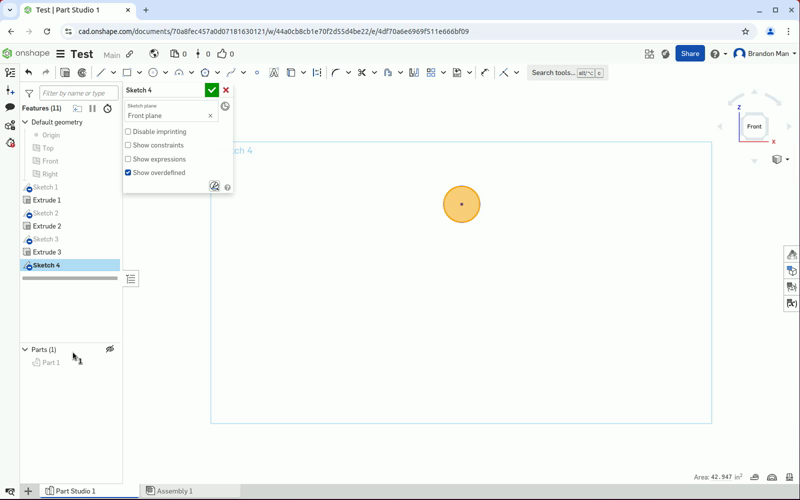
key(shift+y)
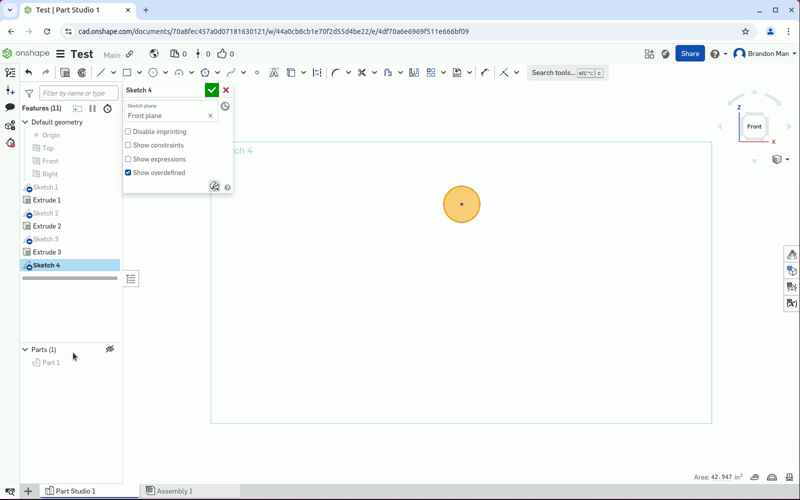
key(shift+e)
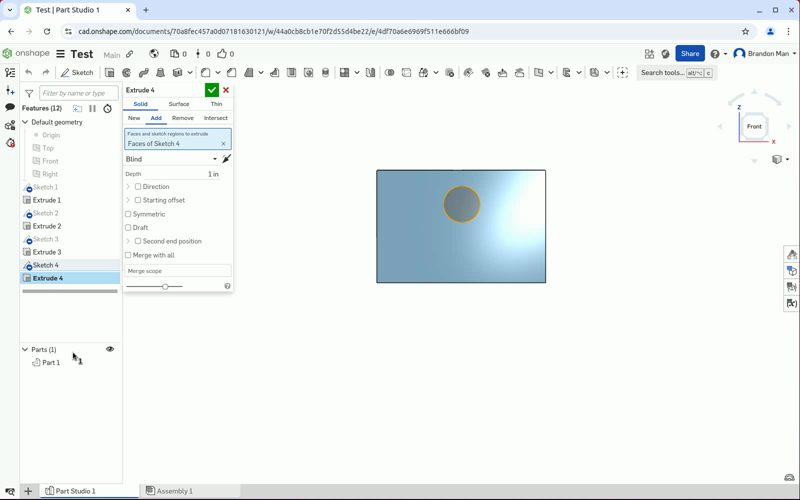
mouse_move(143, 106)
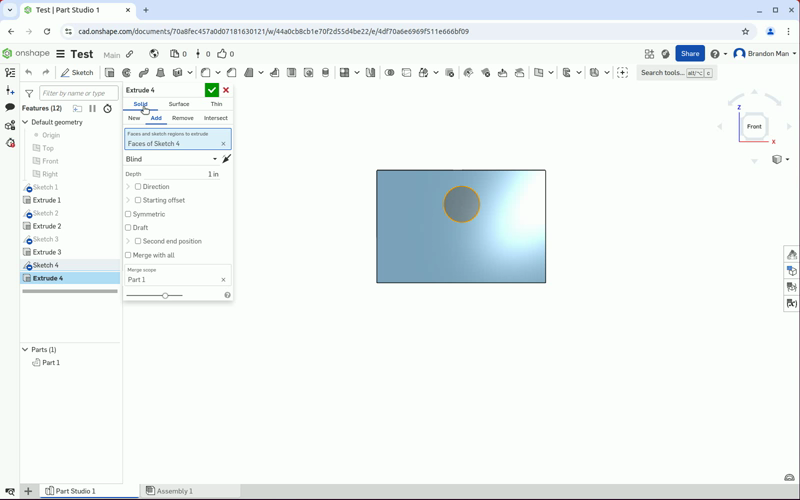
click(143, 106)
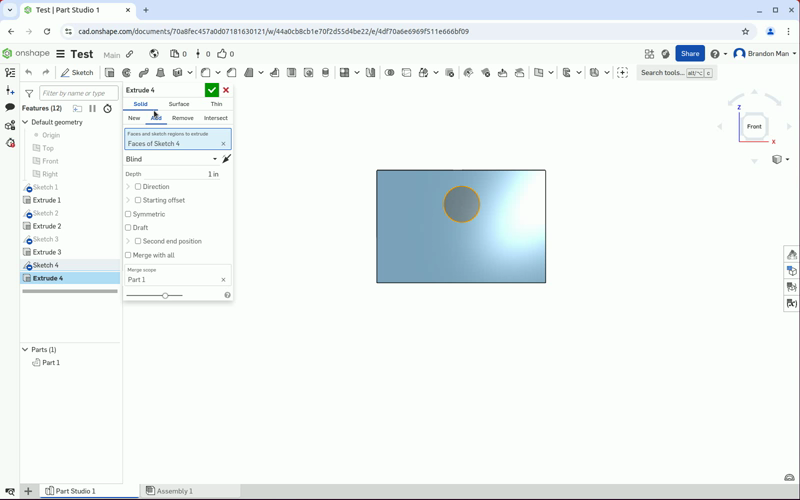
mouse_move(186, 120)
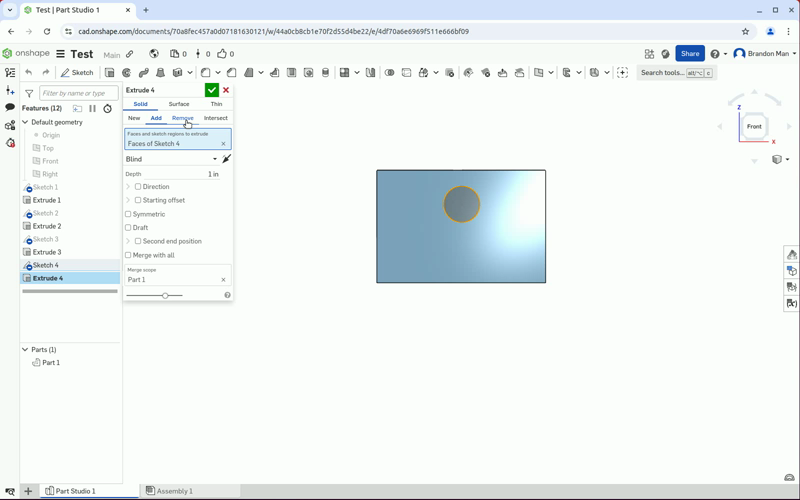
click(186, 120)
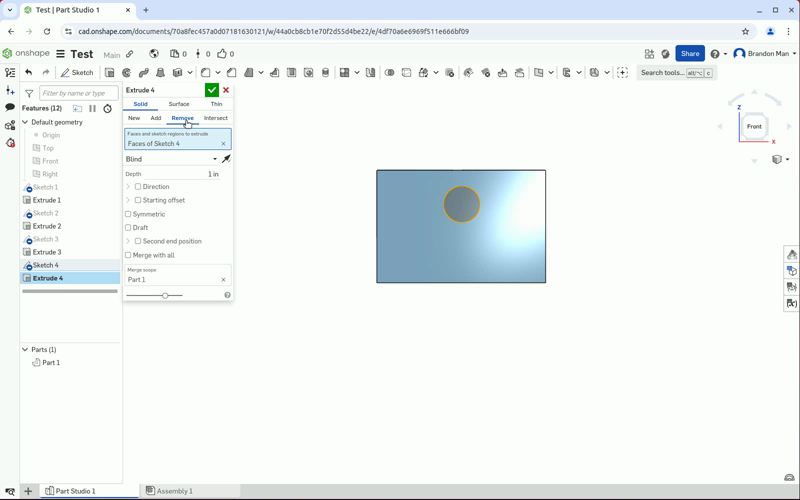
key(tab, 4)
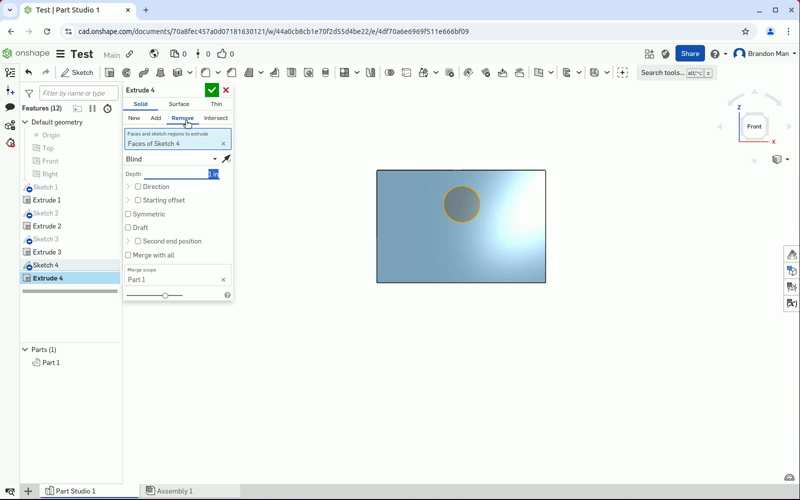
text(12.036)
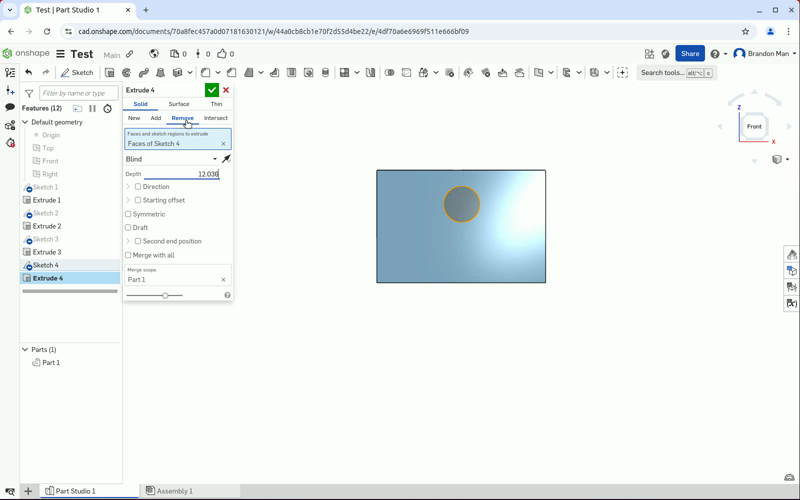
key(tab, 6)
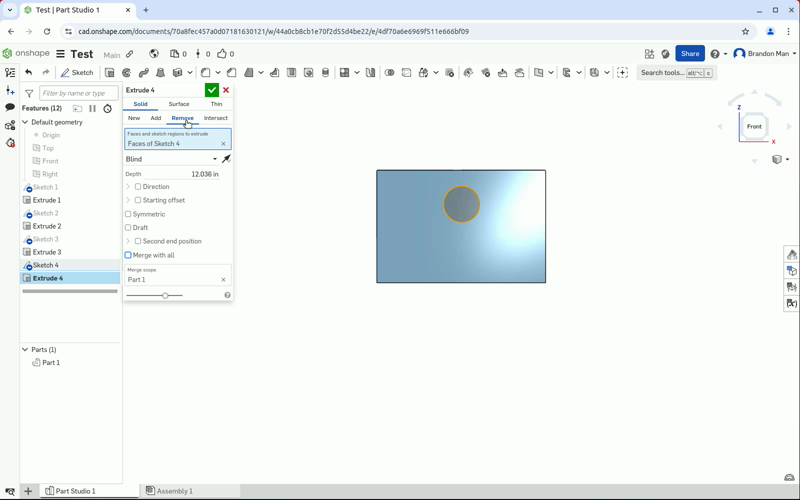
key(space)
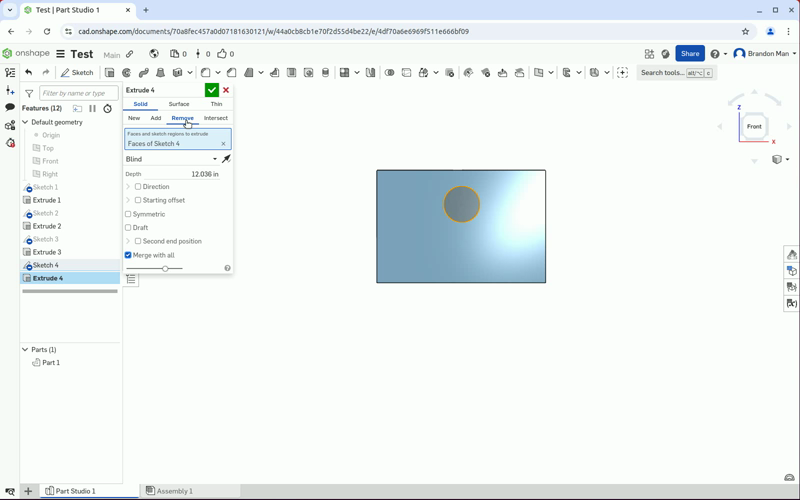
key(enter)
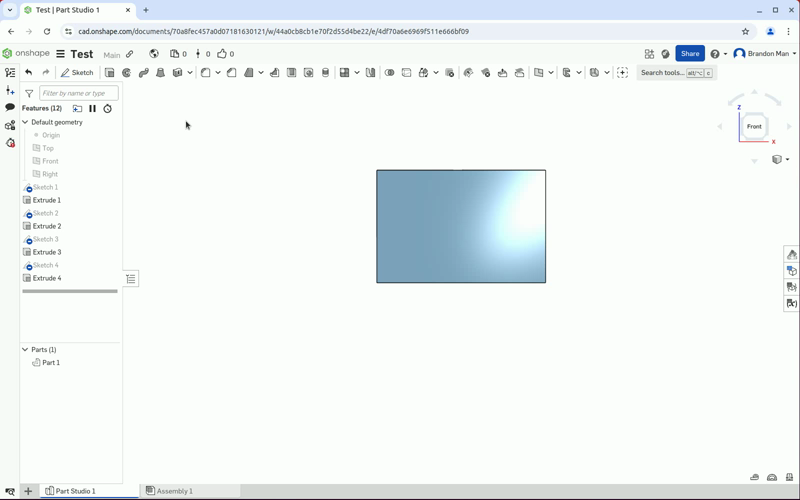
key(shift+h)
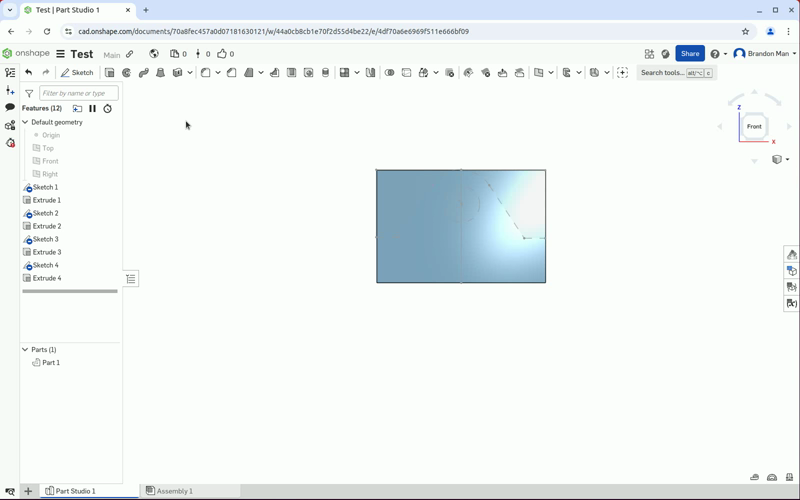
key(shift+h)
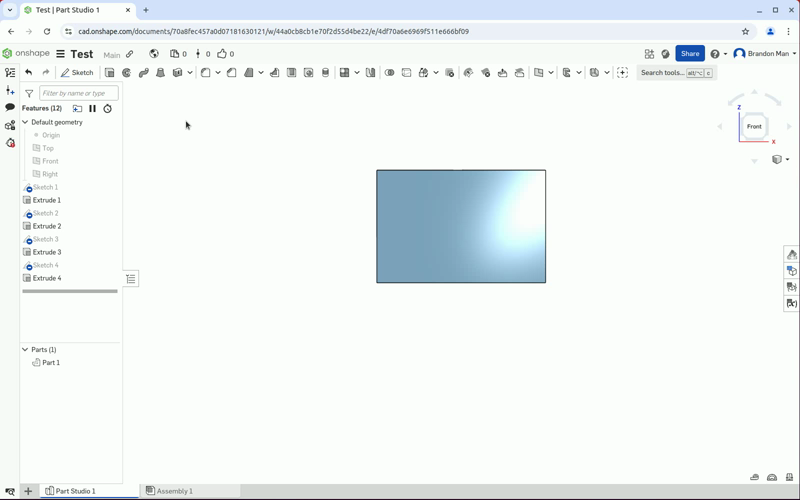
mouse_move(73, 189)
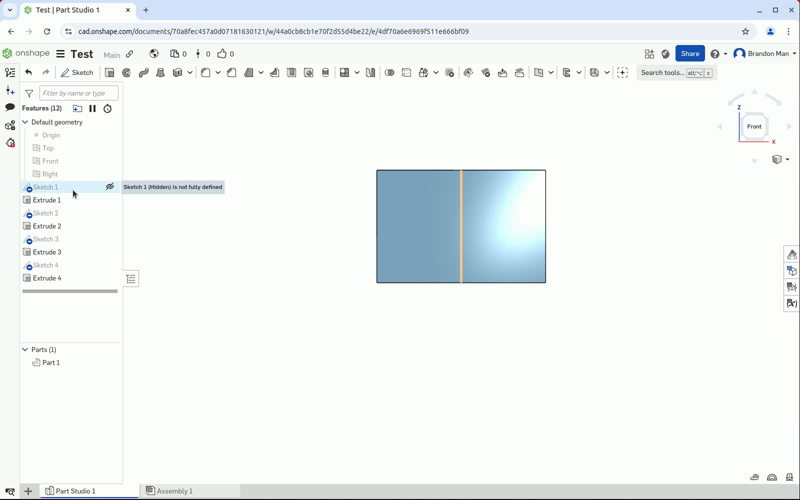
click(73, 189)
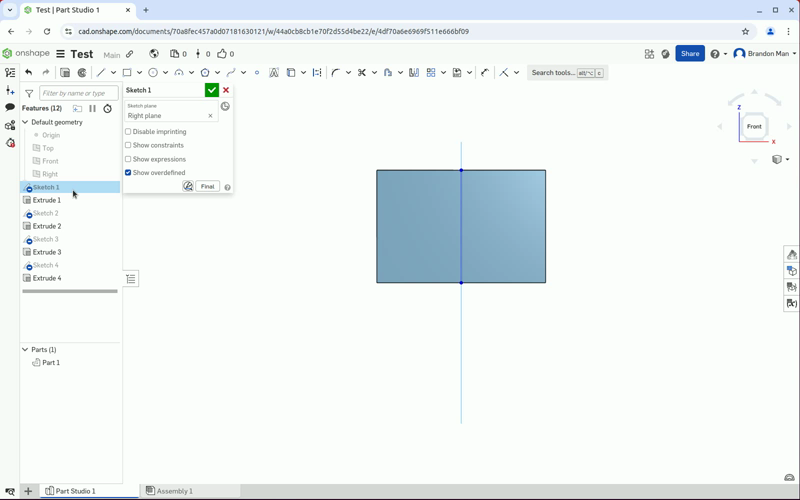
mouse_move(229, 92)
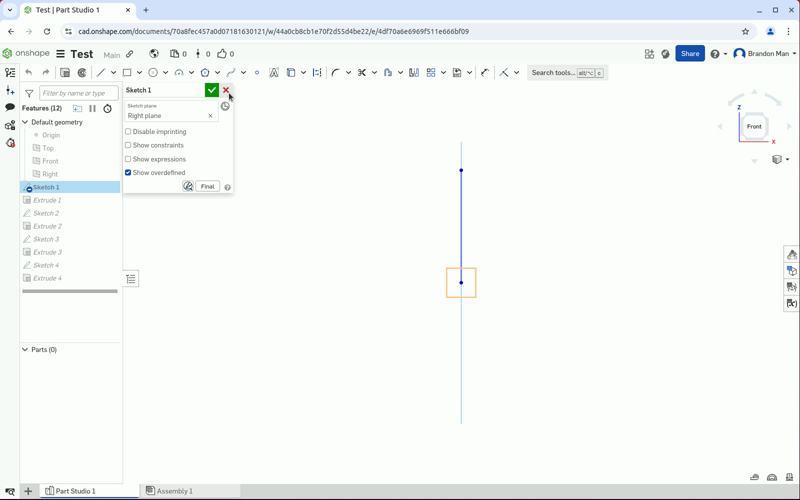
click(229, 92)
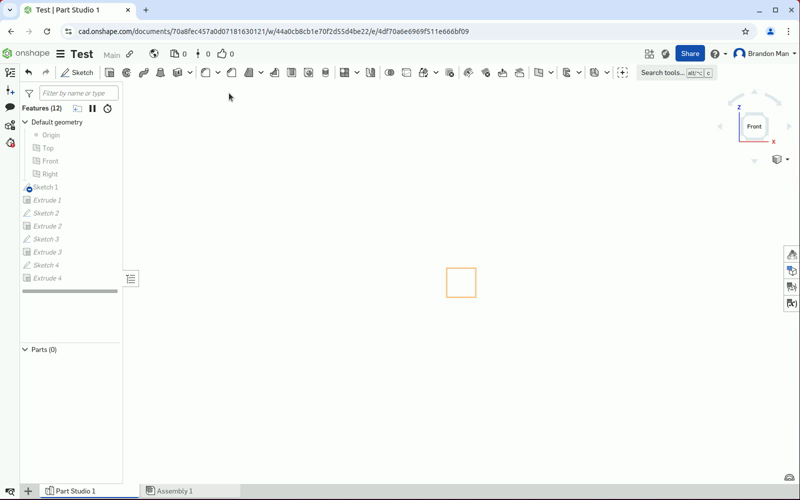
mouse_move(73, 352)
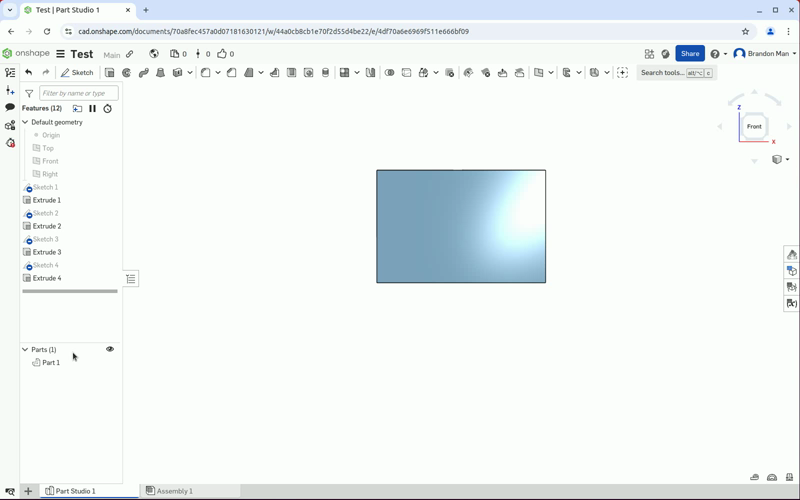
key(y)
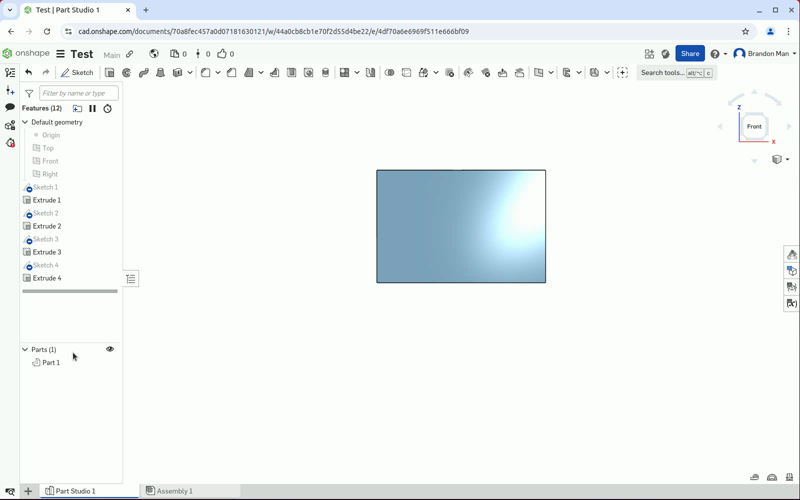
key(shift+p)
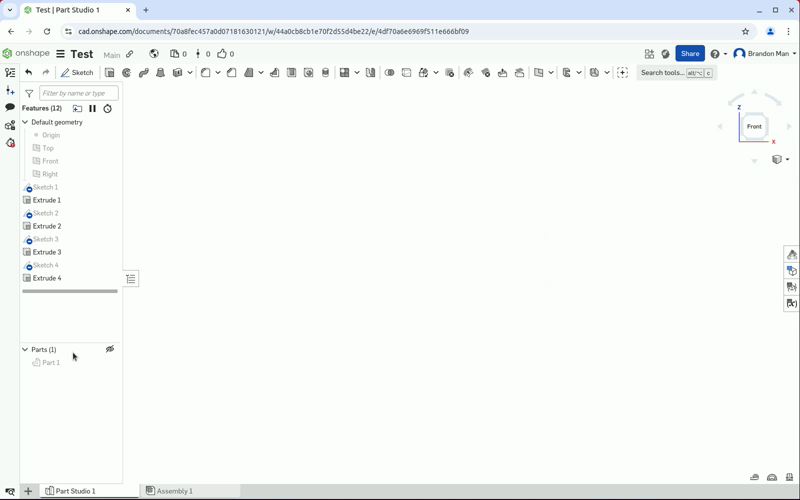
key(space)
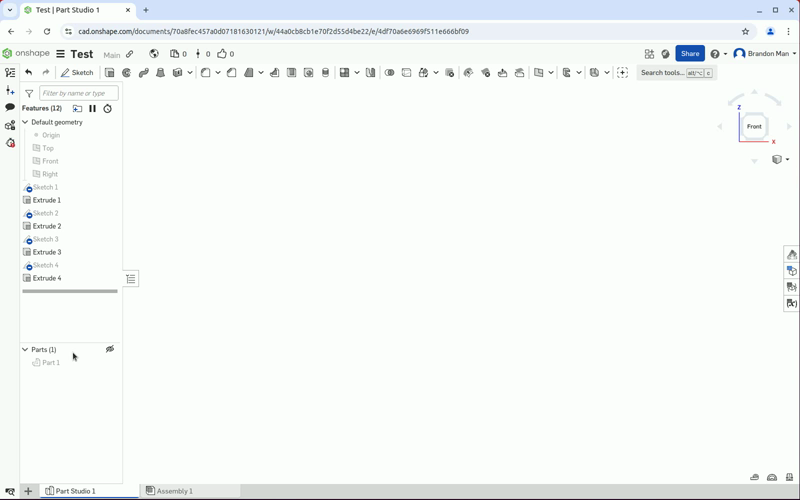
key_down(shift)
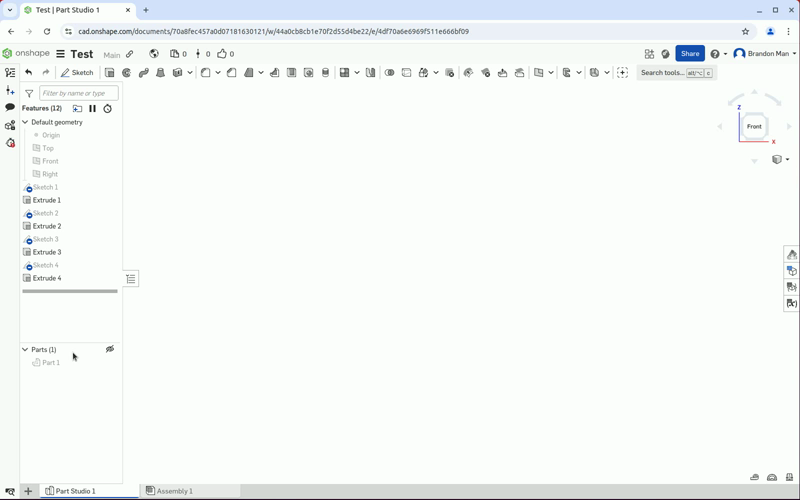
key(down)
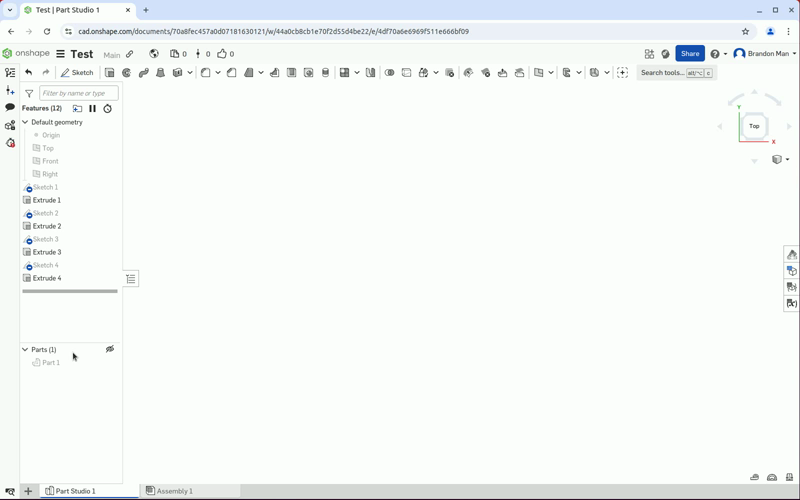
key_up(shift)
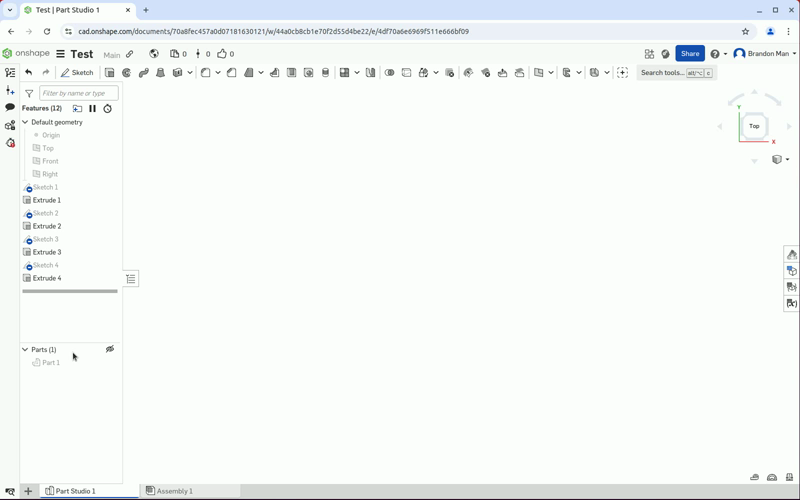
mouse_move(73, 352)
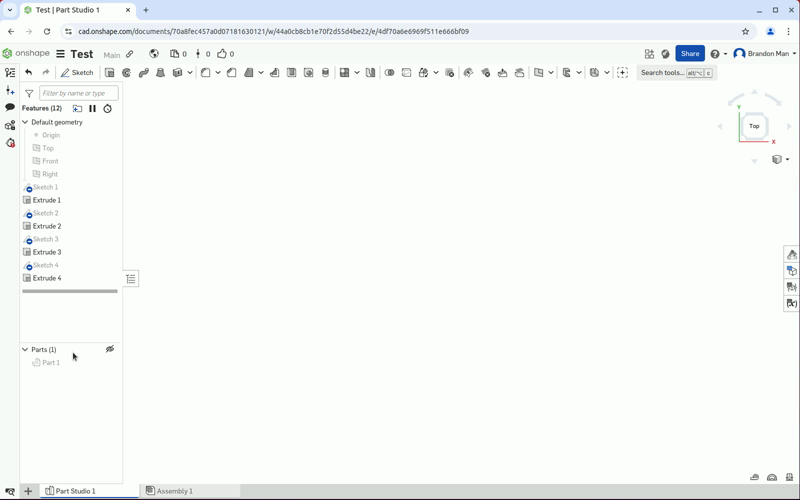
key(shift+y)
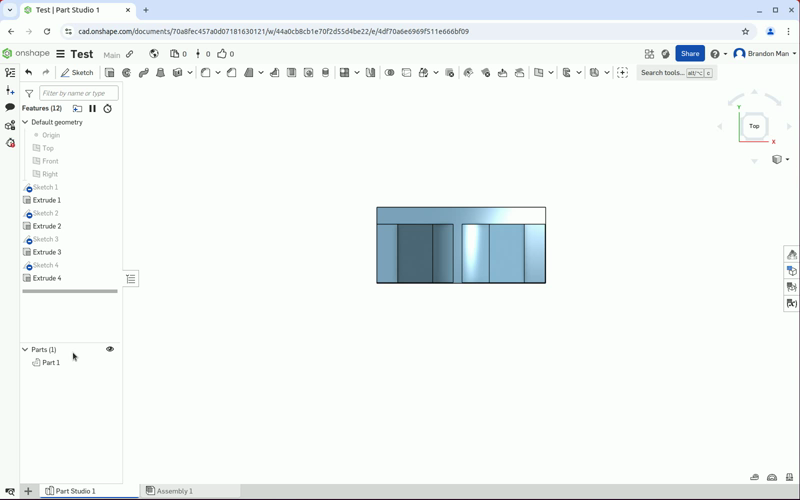
mouse_move(541, 75)
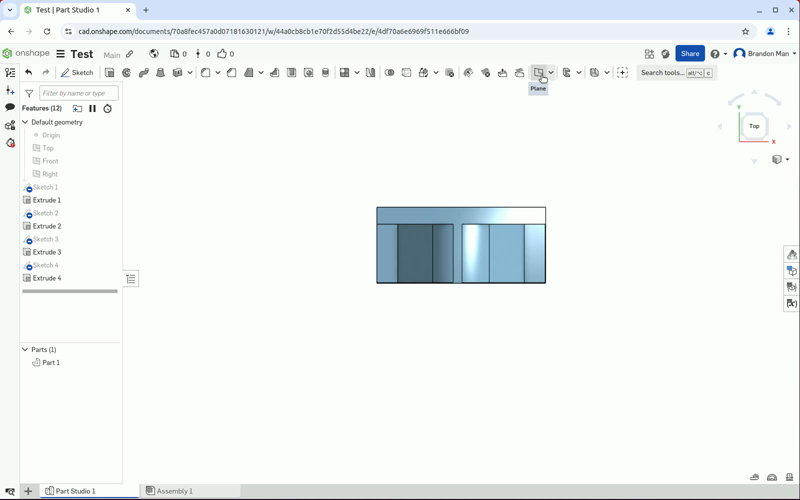
click(541, 75)
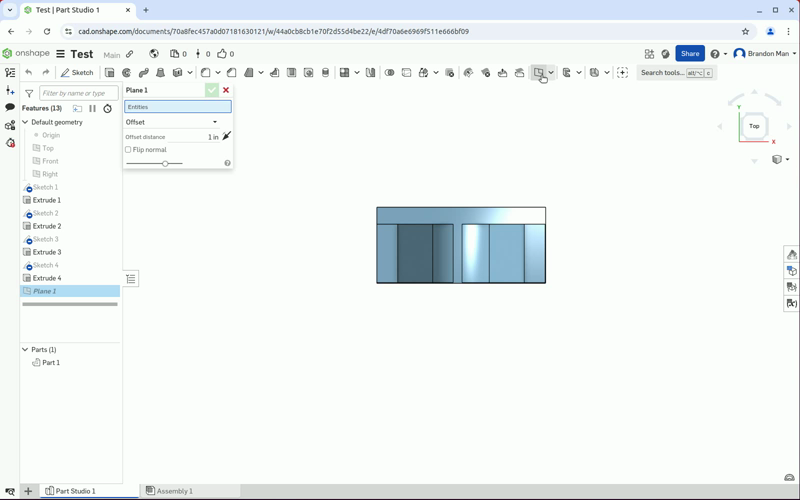
mouse_move(73, 150)
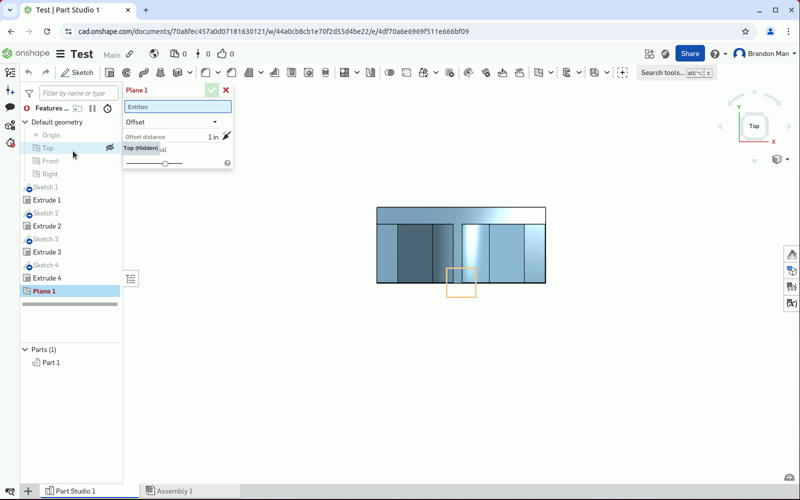
click(73, 150)
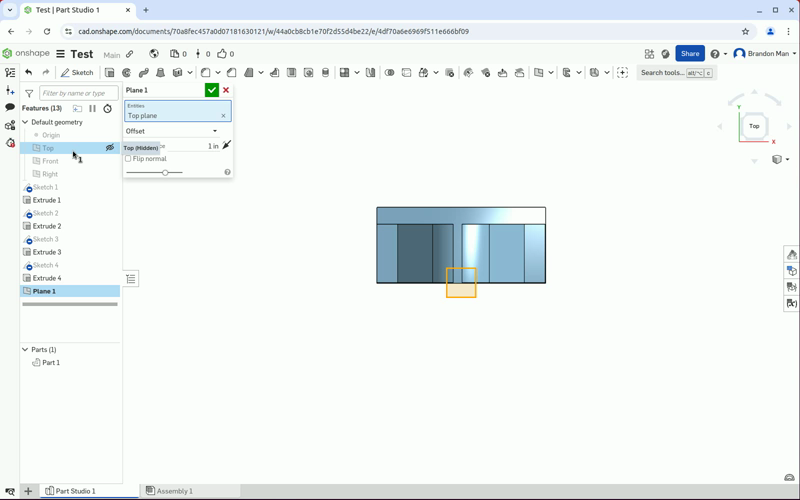
key(tab, 2)
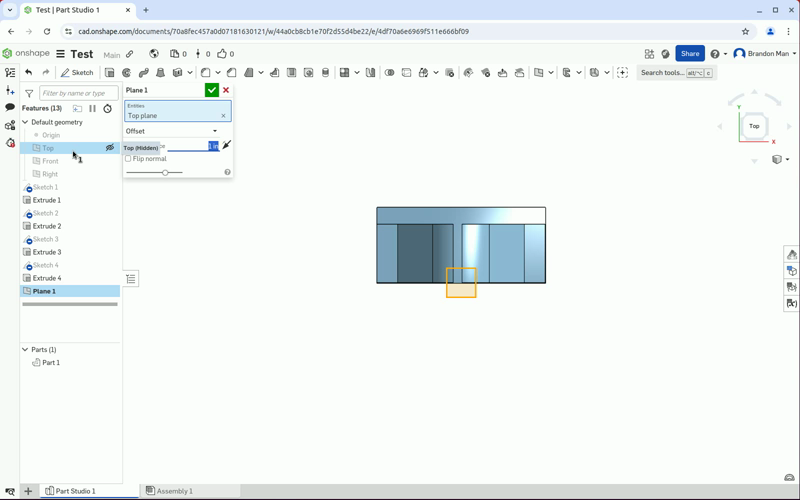
text(23.108)
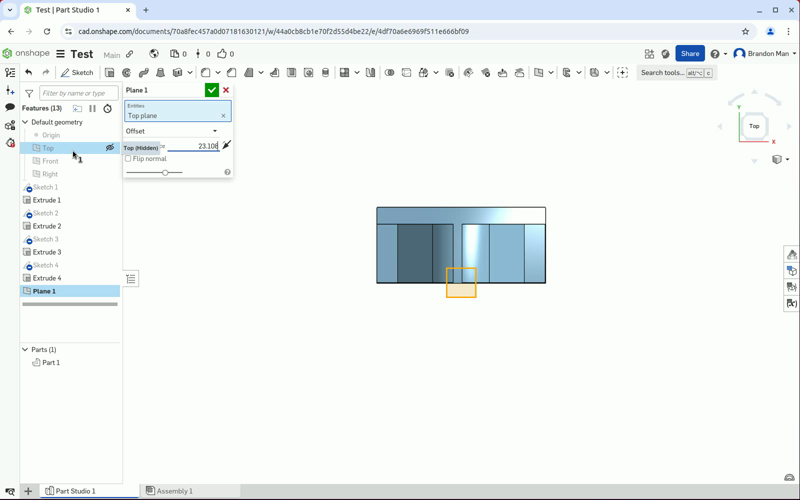
key(enter, 2)
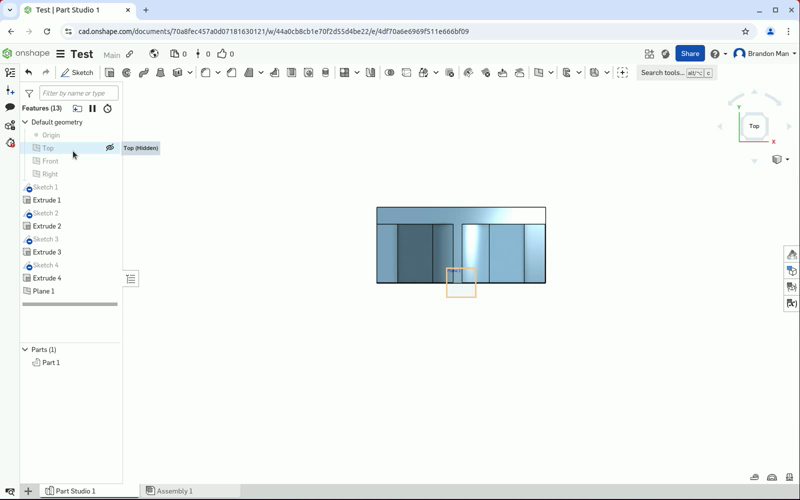
key(shift+s)
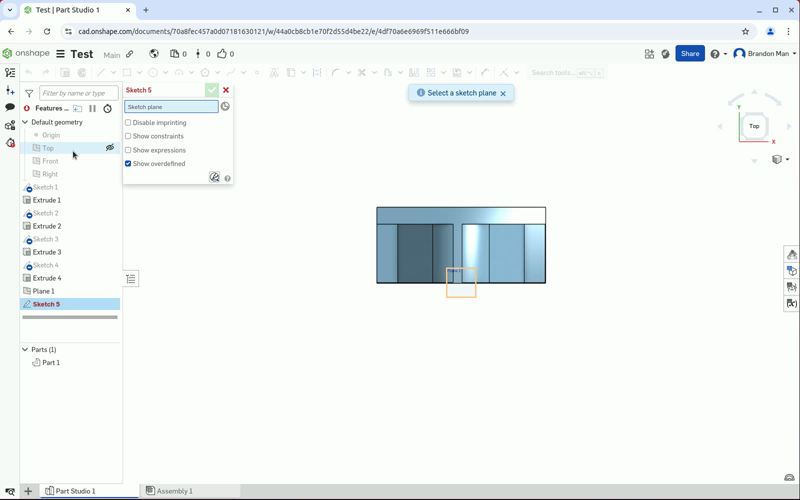
mouse_move(73, 293)
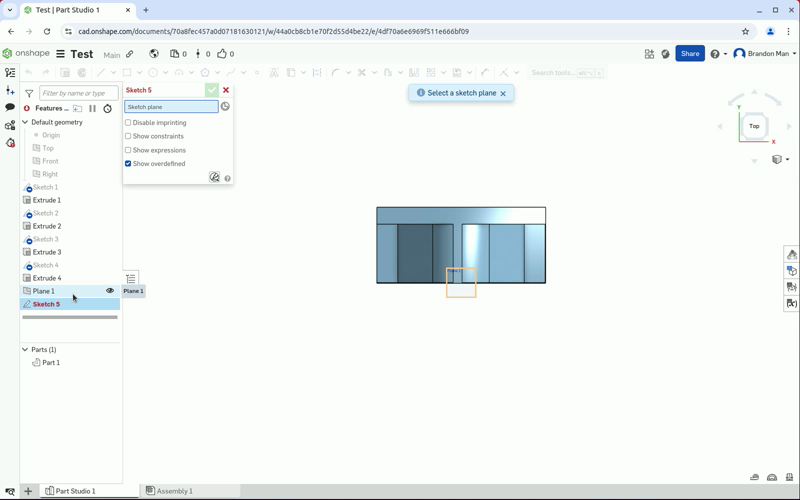
click(73, 293)
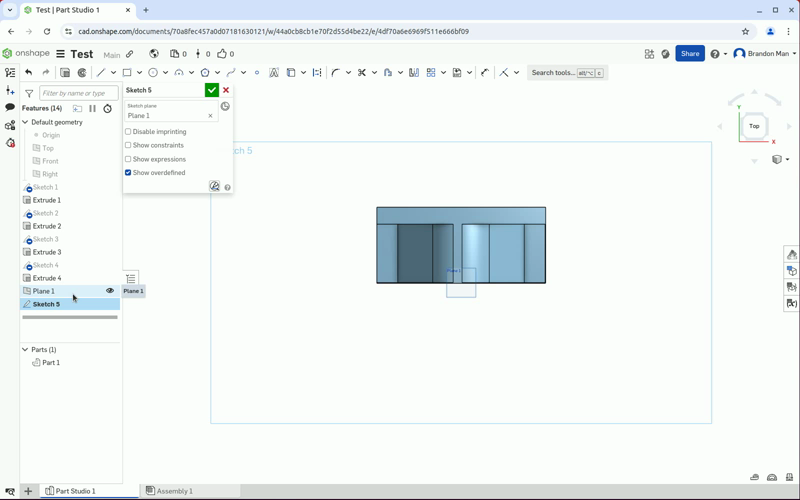
mouse_move(73, 352)
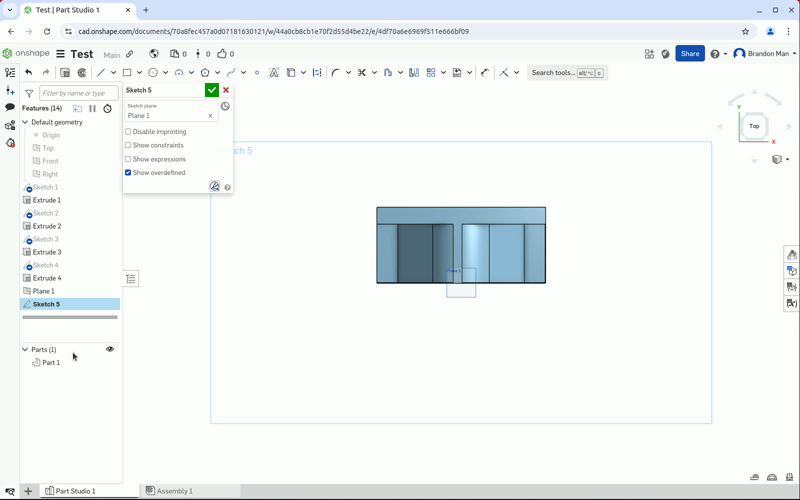
key(y)
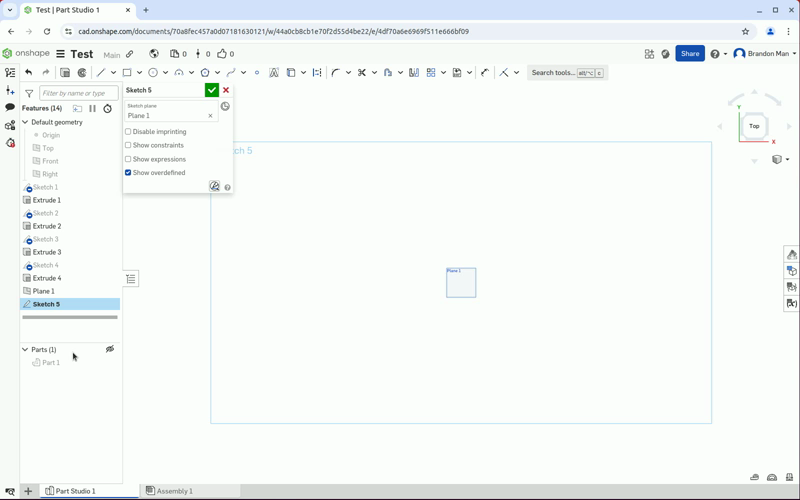
key(c)
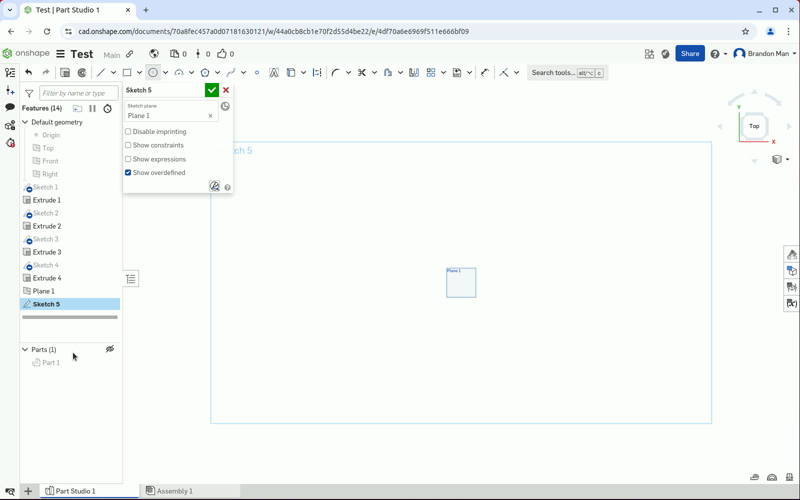
key_down(shift)
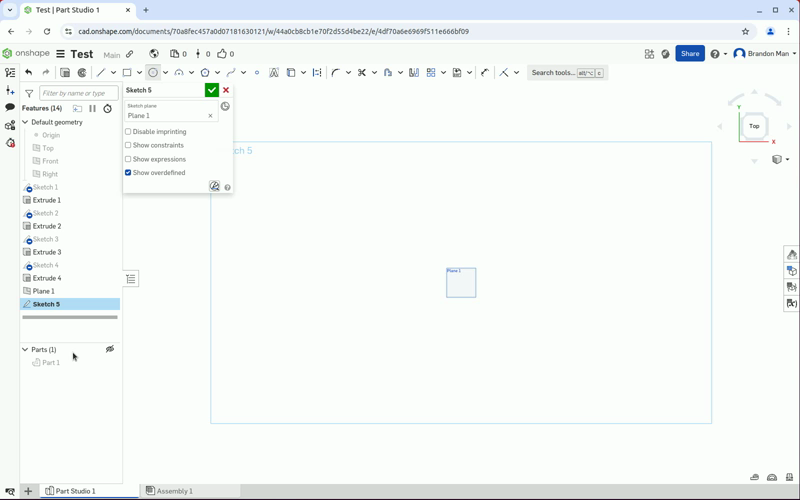
mouse_move(460, 253)
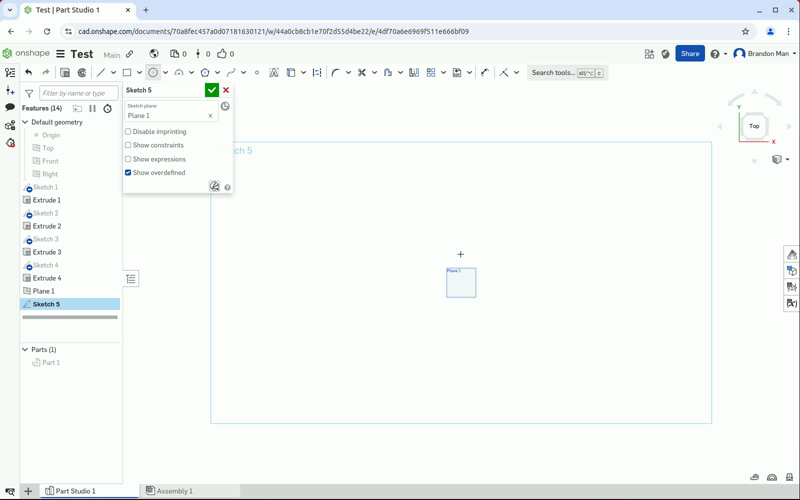
click(460, 253)
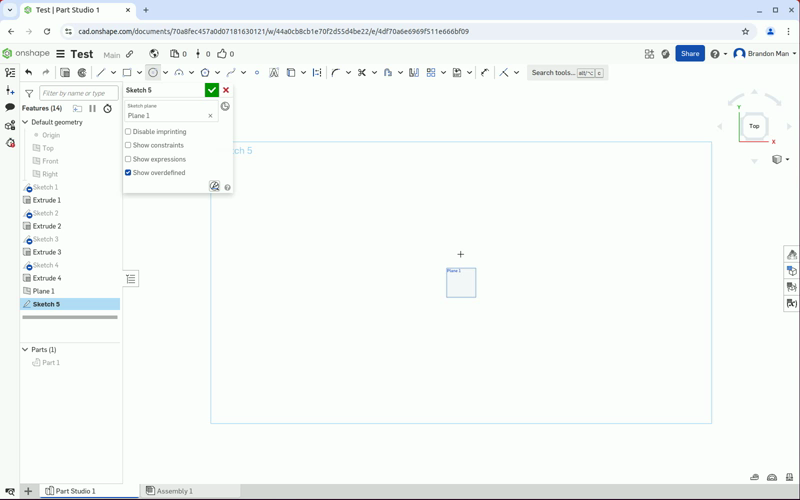
key_up(shift)
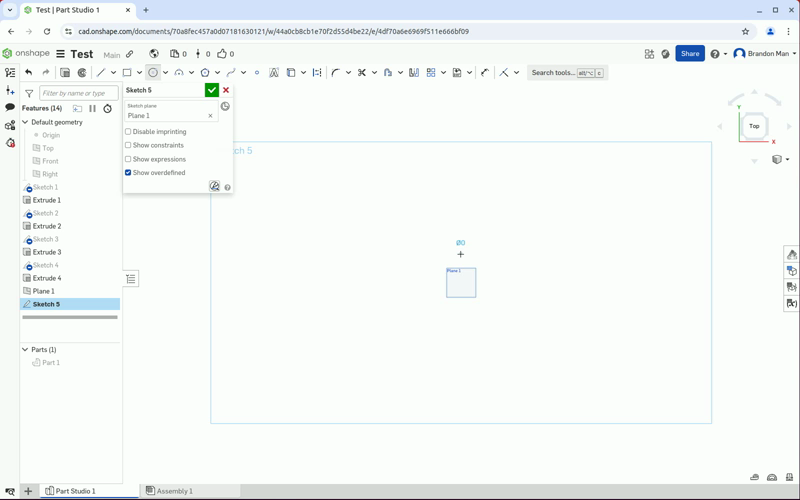
mouse_move(471, 253)
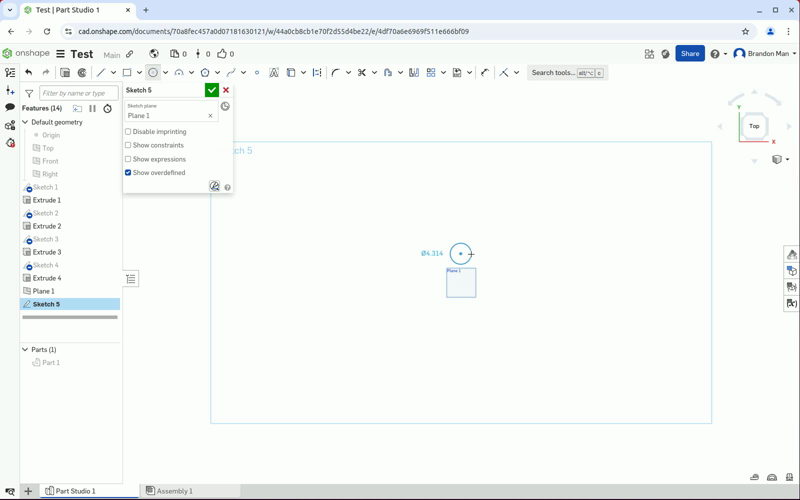
click(471, 253)
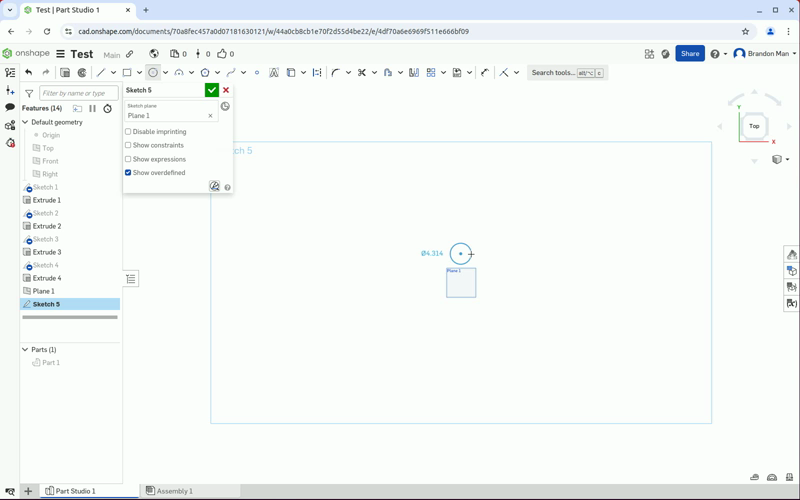
key(esc)
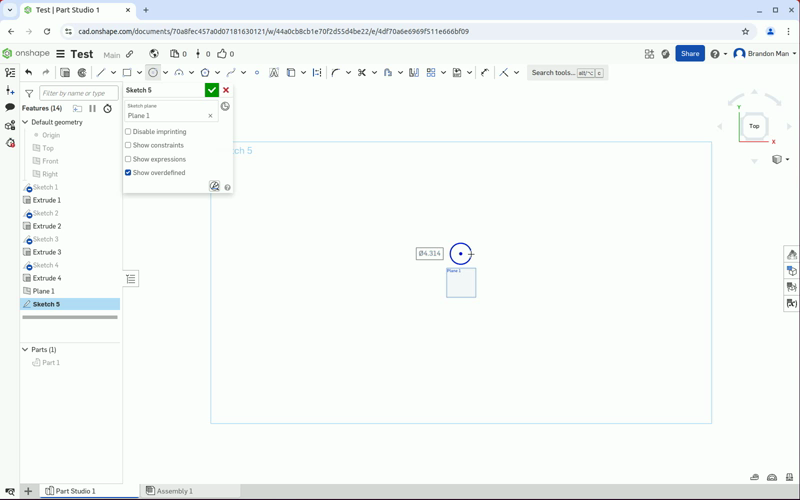
mouse_move(462, 249)
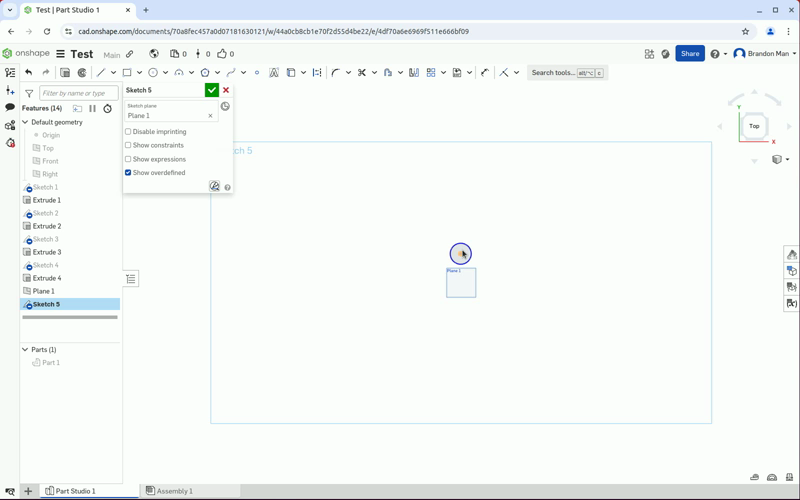
scroll(6)
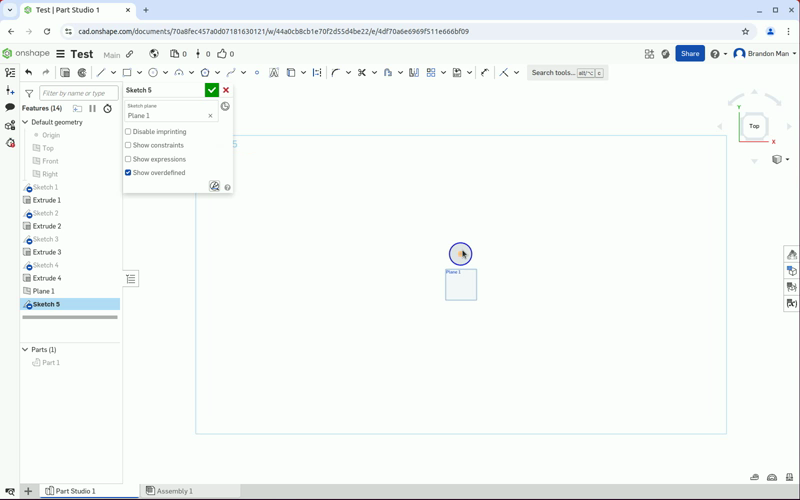
scroll(6)
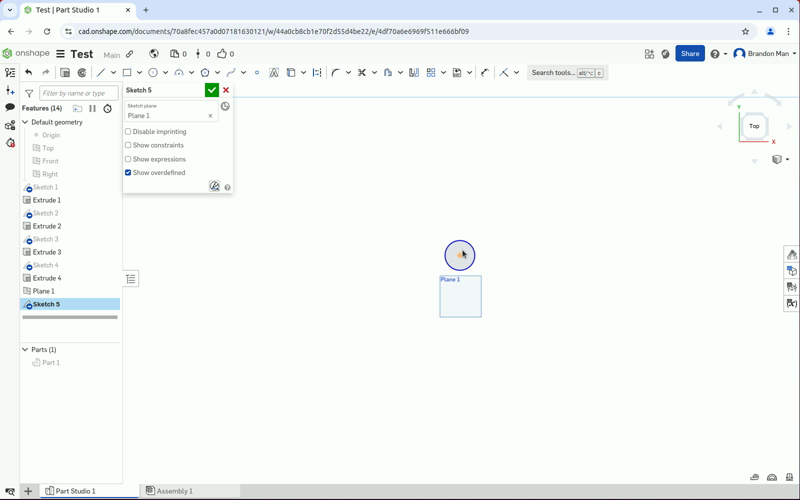
scroll(6)
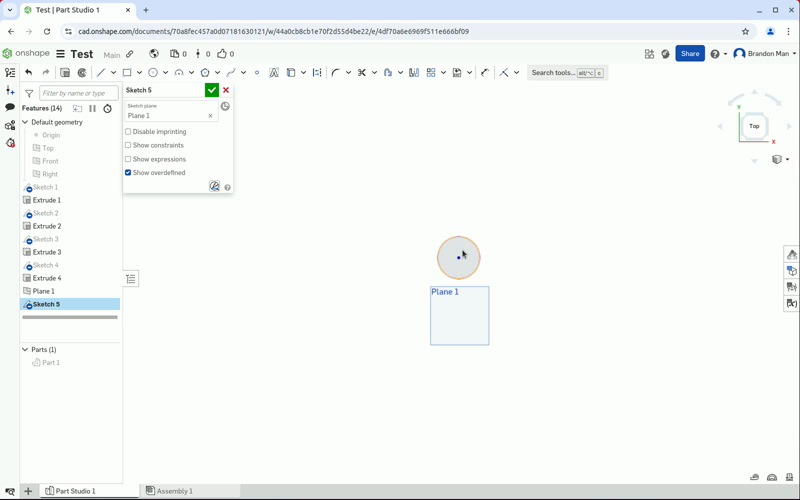
scroll(6)
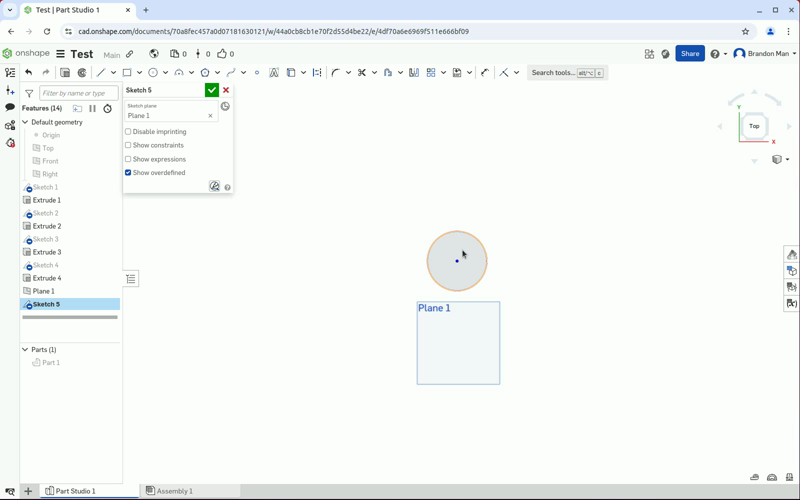
scroll(6)
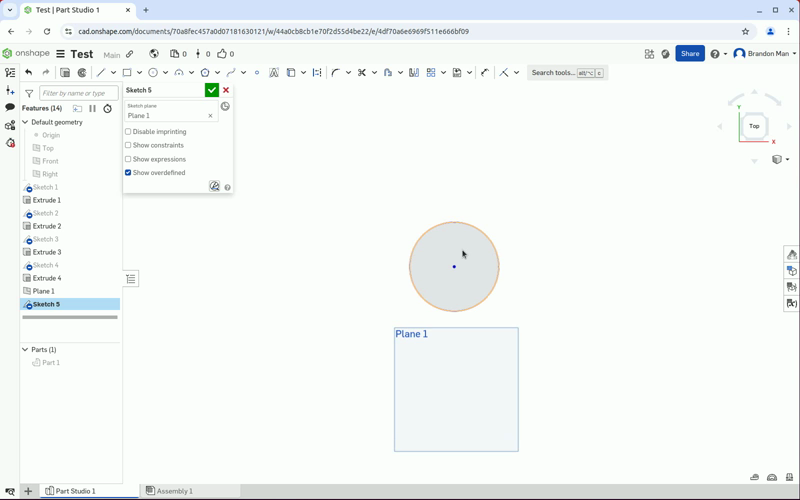
scroll(6)
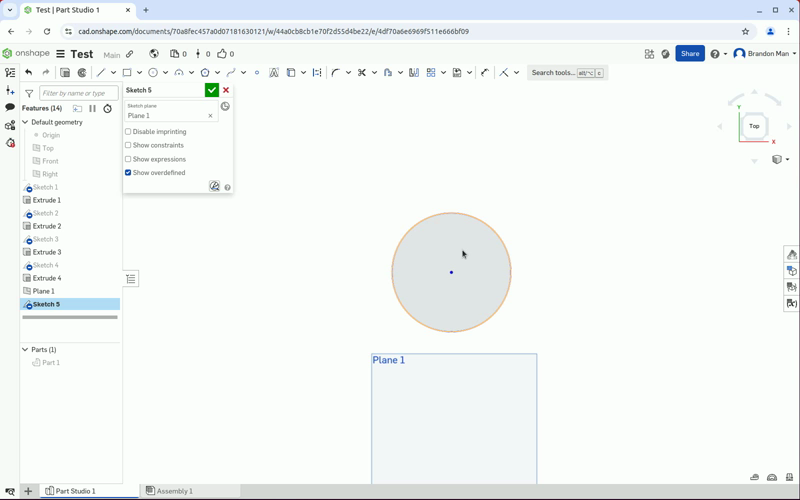
scroll(6)
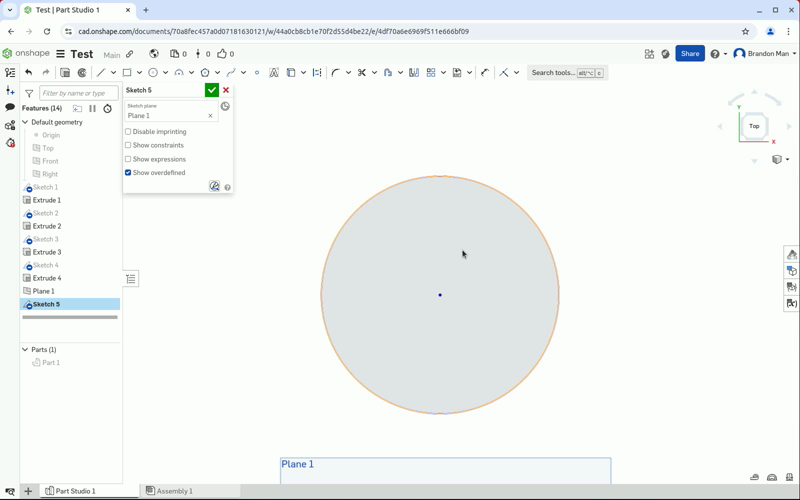
click(462, 249)
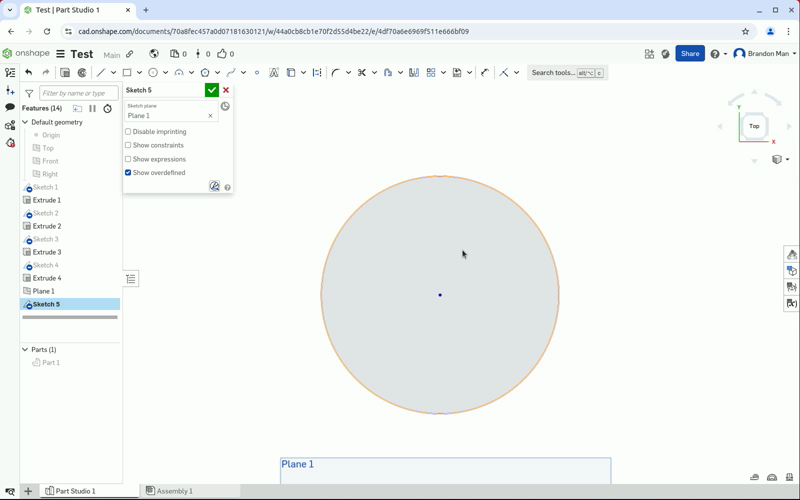
scroll(-6)
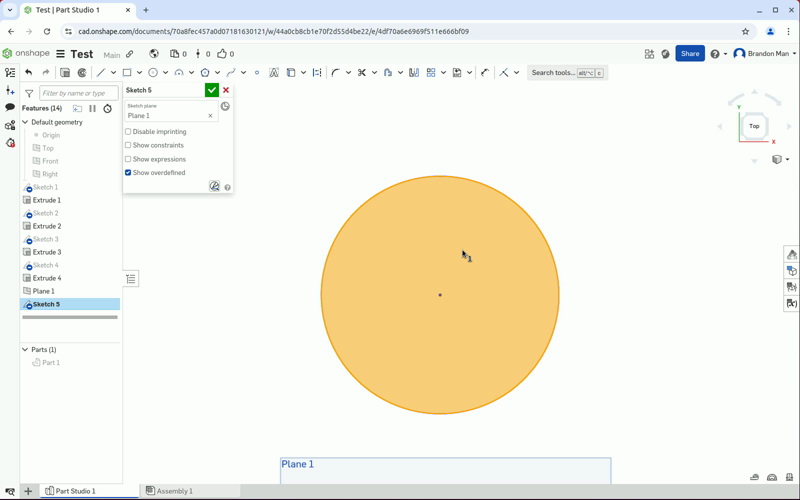
scroll(-6)
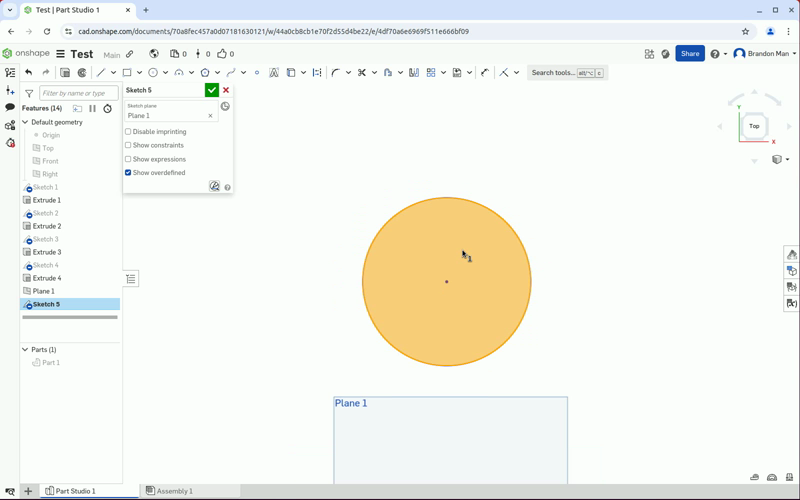
scroll(-6)
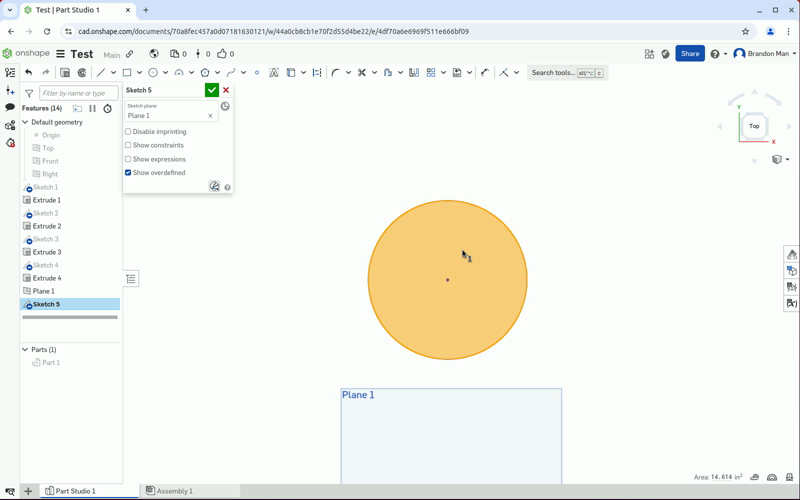
scroll(-6)
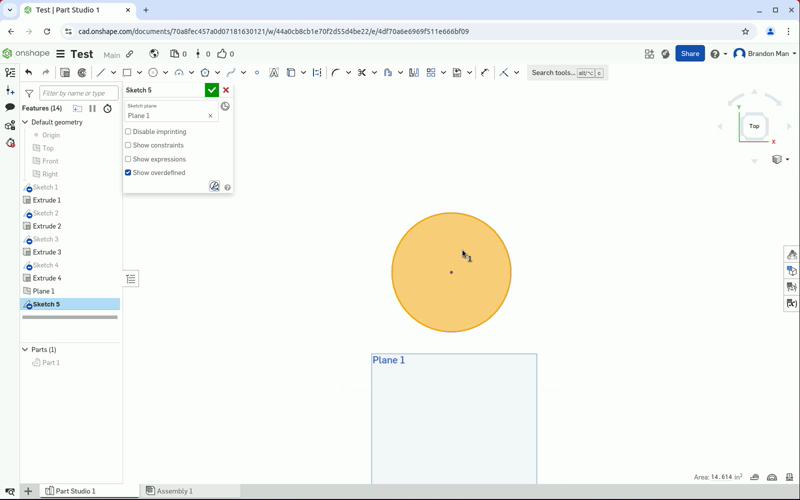
scroll(-6)
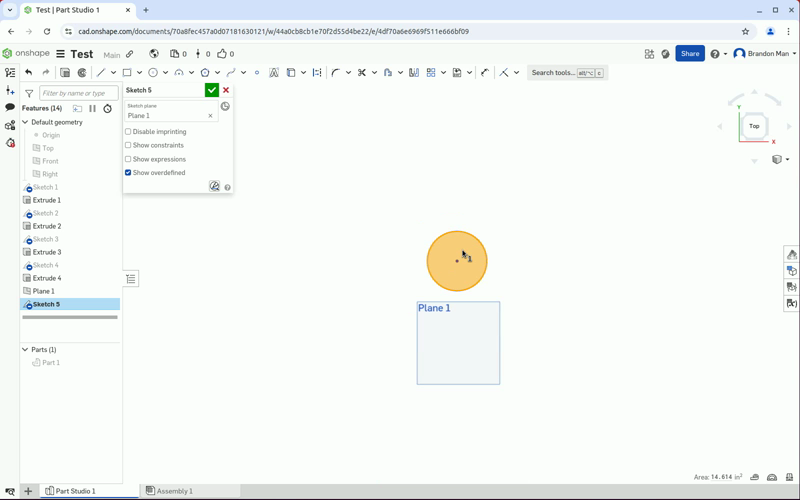
scroll(-6)
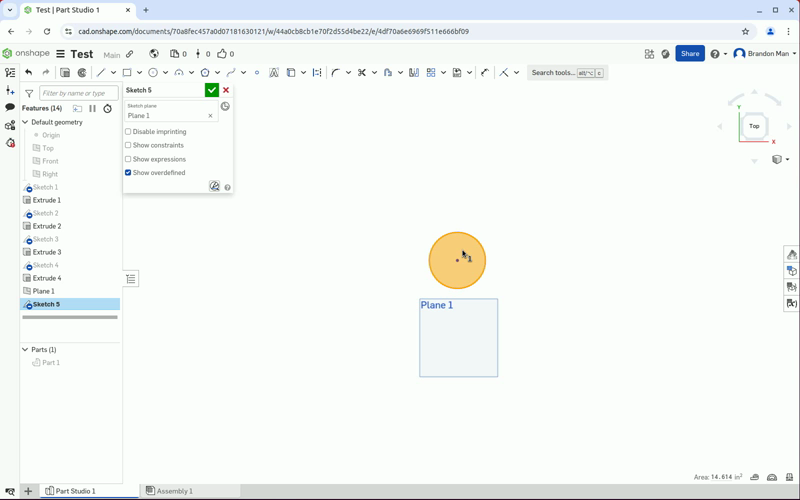
scroll(-6)
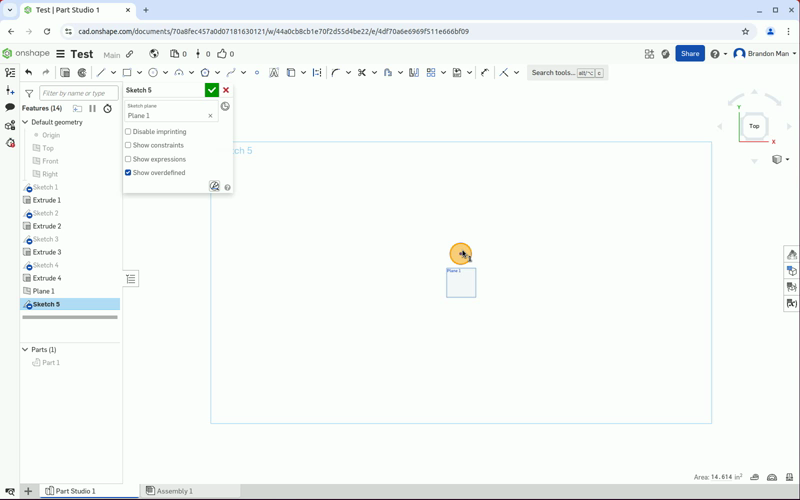
mouse_move(73, 352)
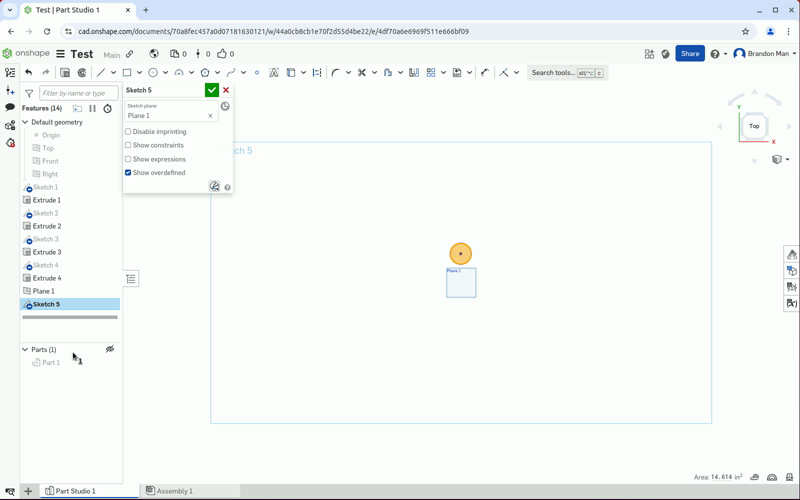
key(shift+y)
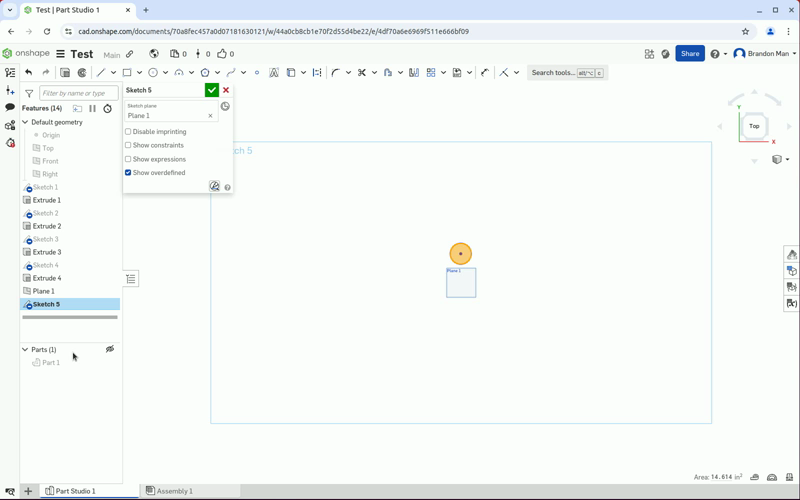
key(shift+e)
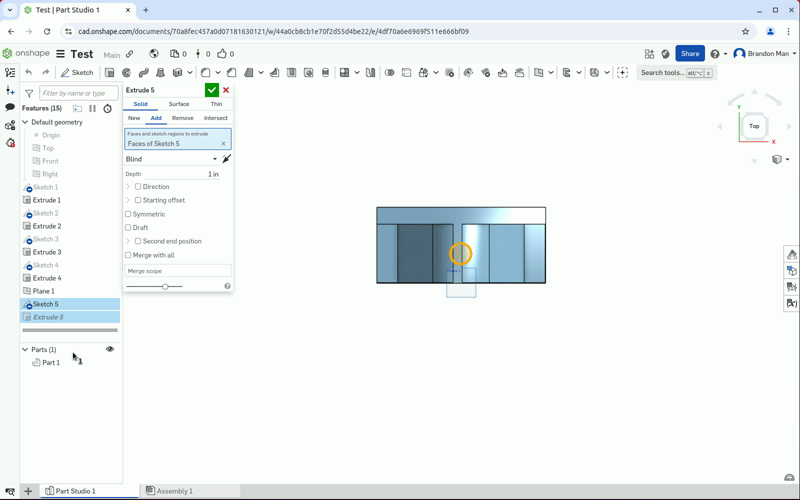
mouse_move(143, 106)
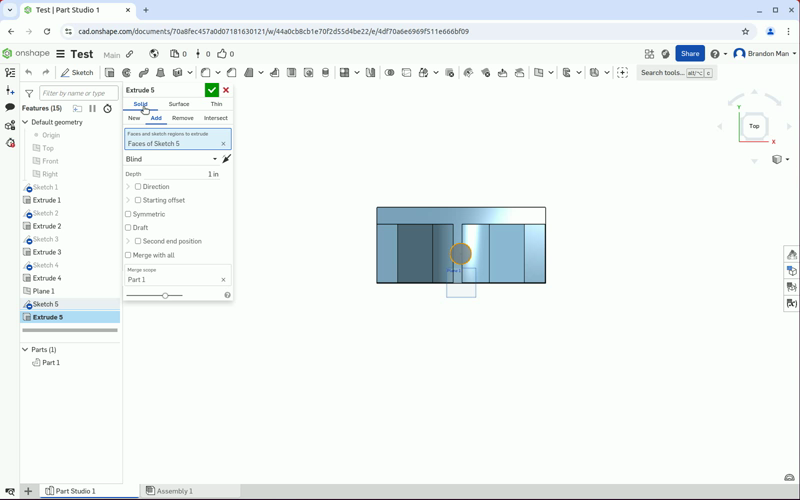
click(143, 106)
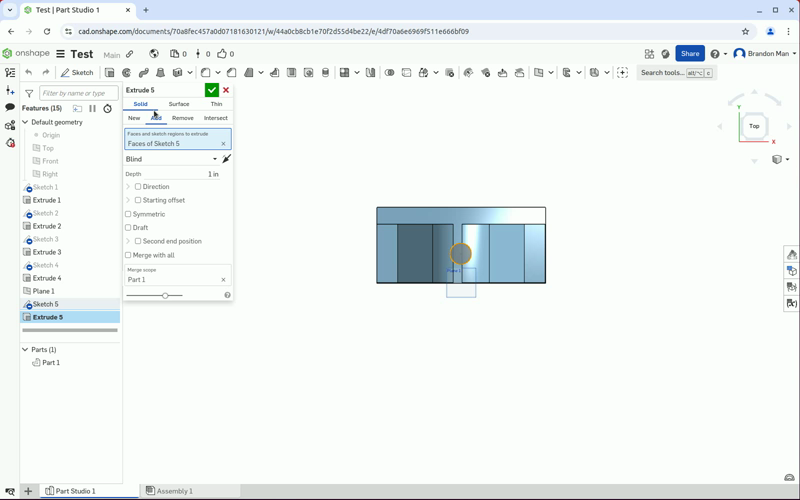
mouse_move(186, 120)
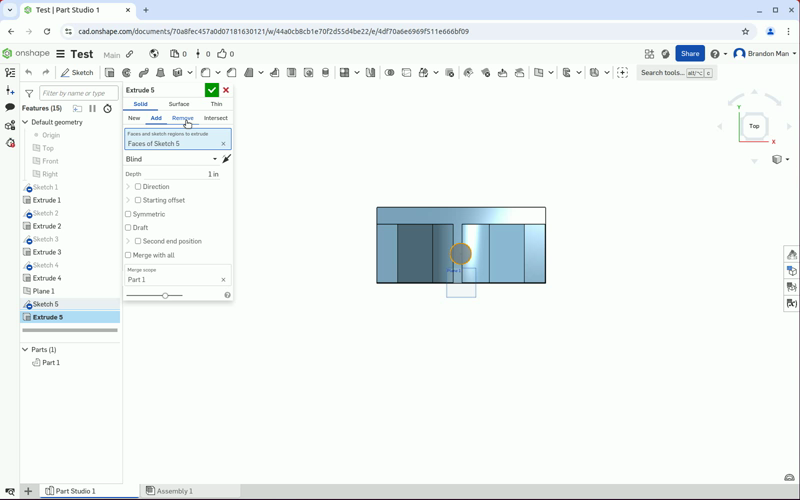
click(186, 120)
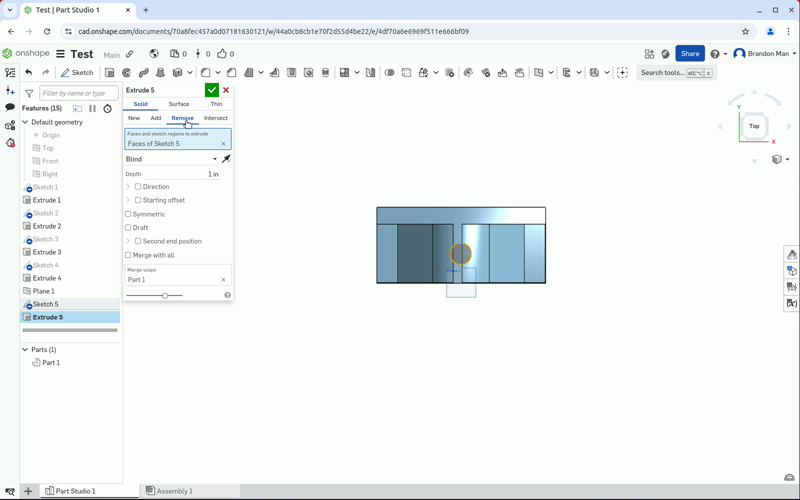
key(tab, 4)
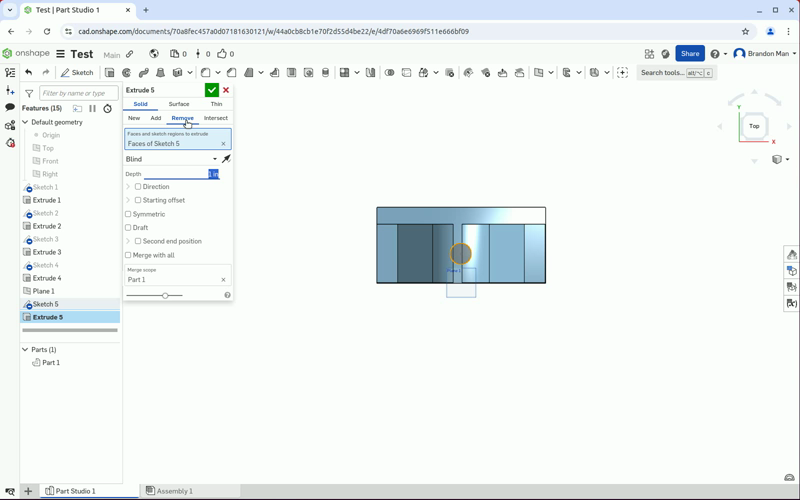
text(6.981)
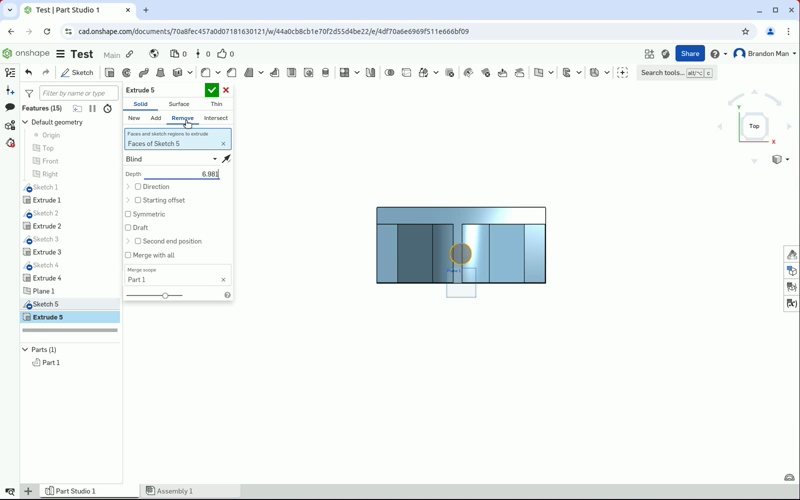
key(tab, 6)
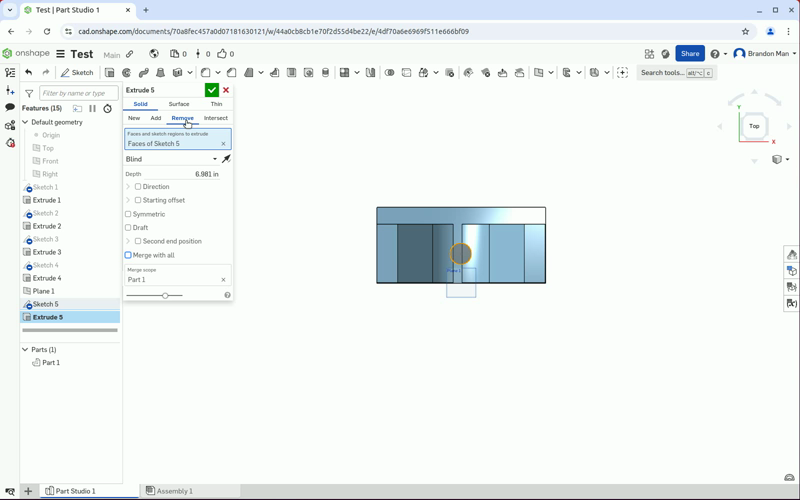
key(space)
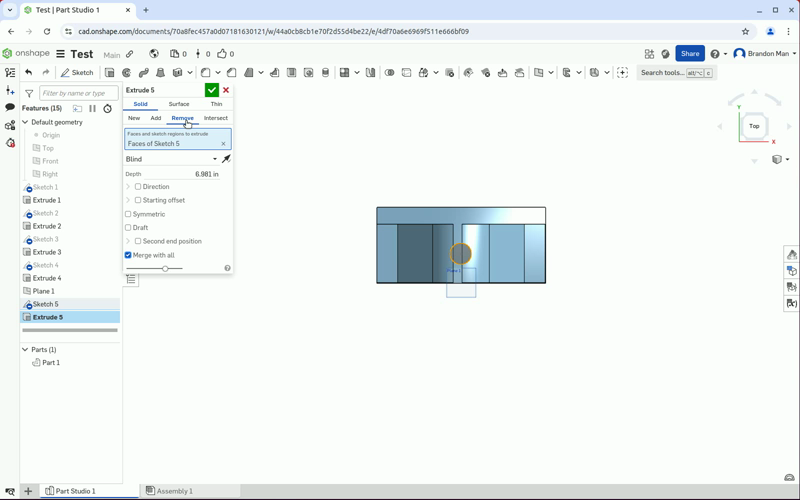
key(enter)
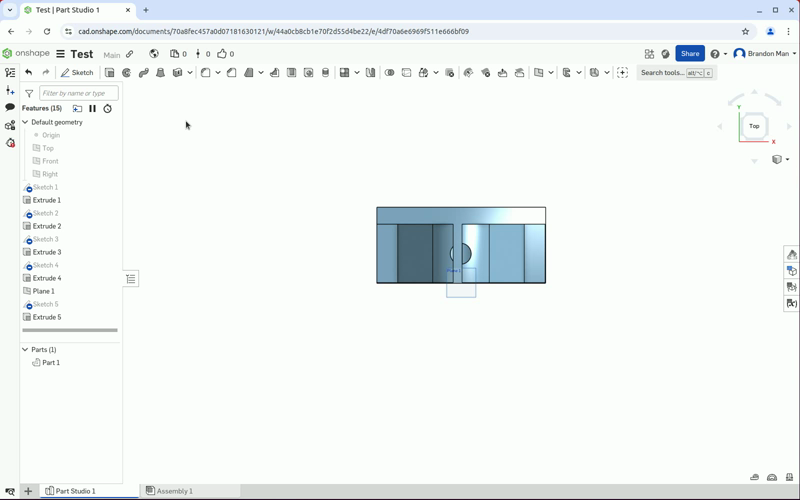
key(shift+h)
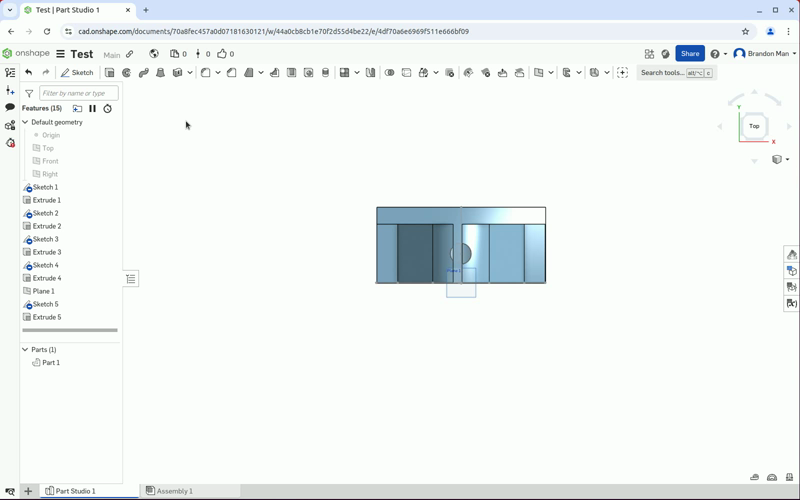
key(shift+h)
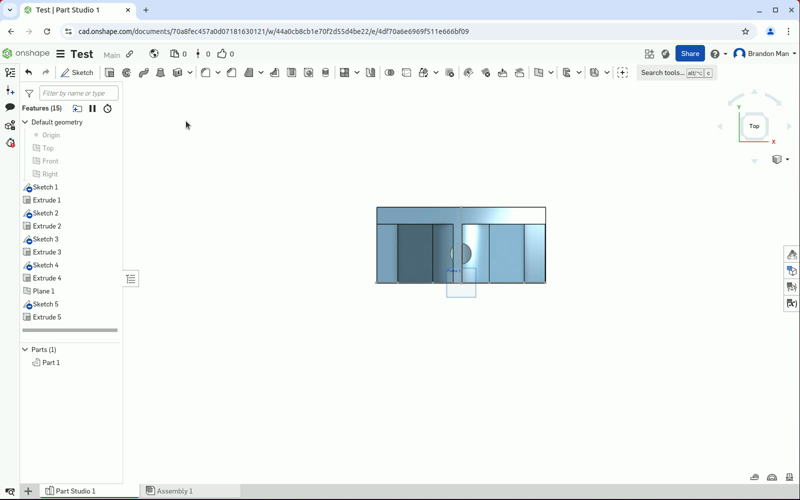
key(shift+7)
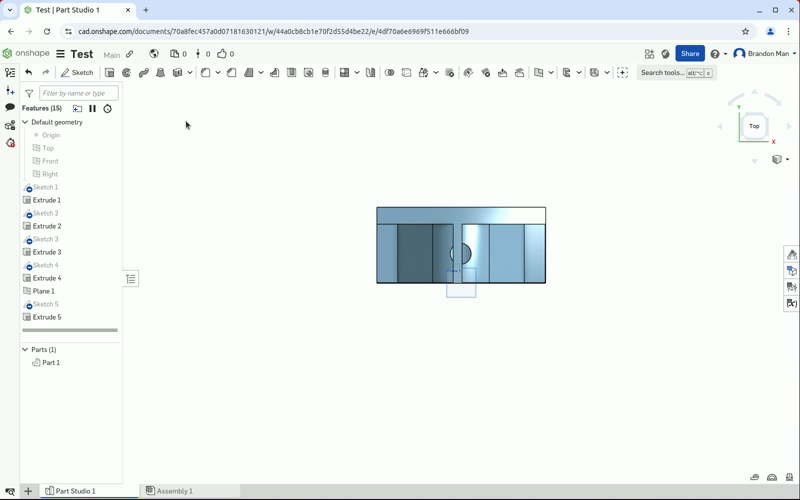
key(up, 3)
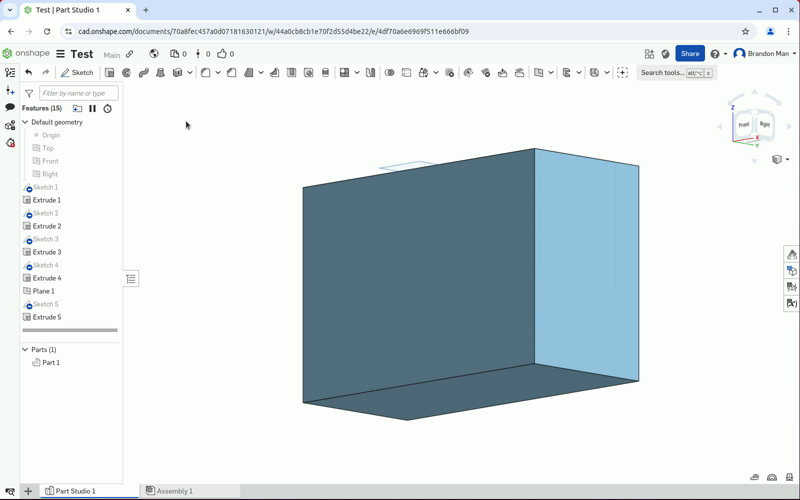
key(left, 3)
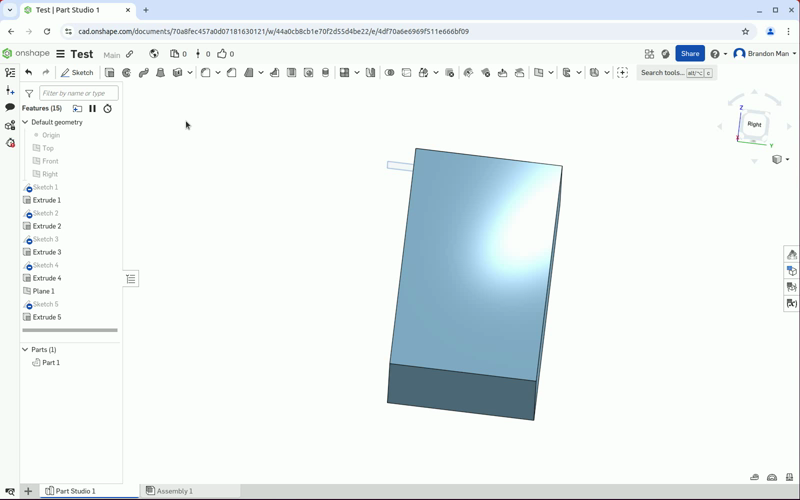
key(right, 3)
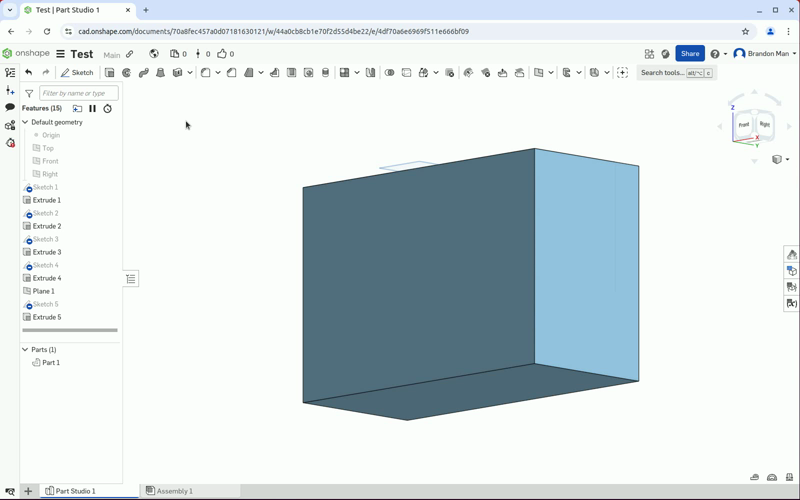
key(down, 3)
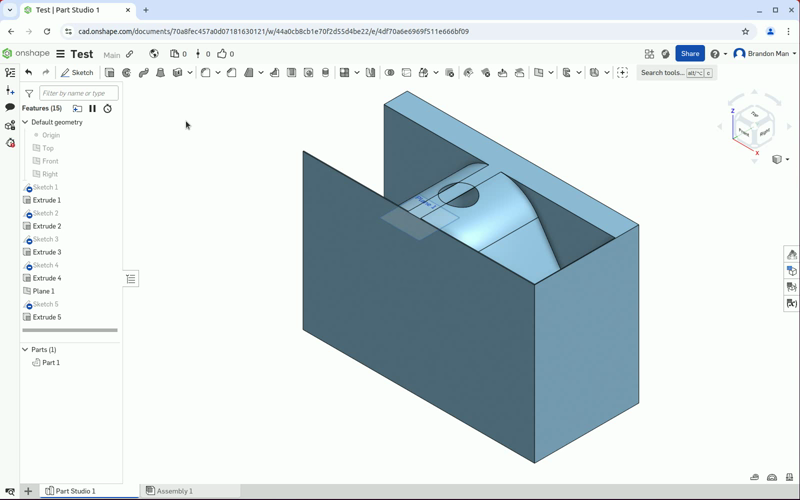
mouse_move(73, 189)
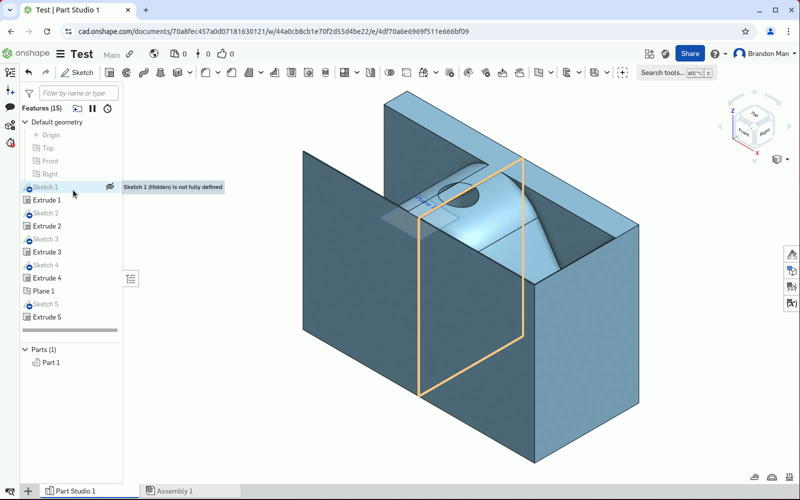
click(73, 189)